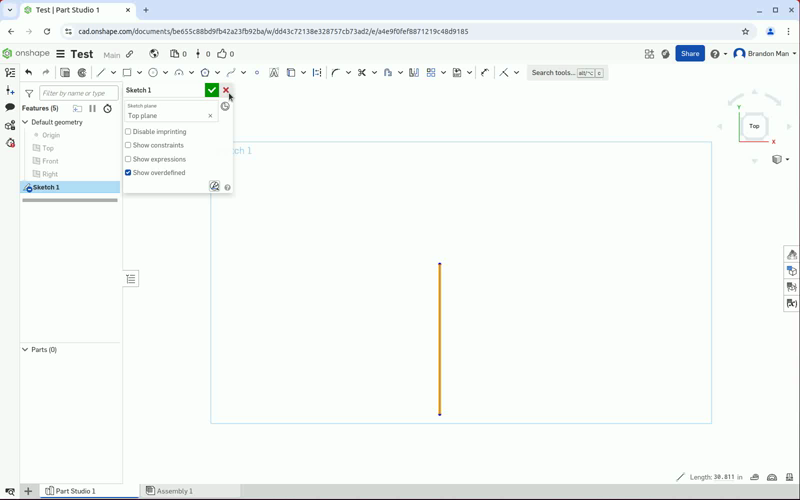
key(shift+h)
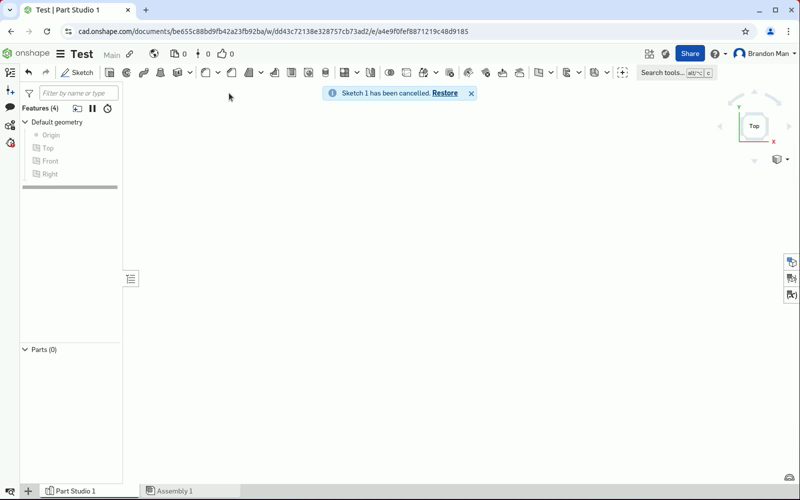
mouse_move(73, 352)
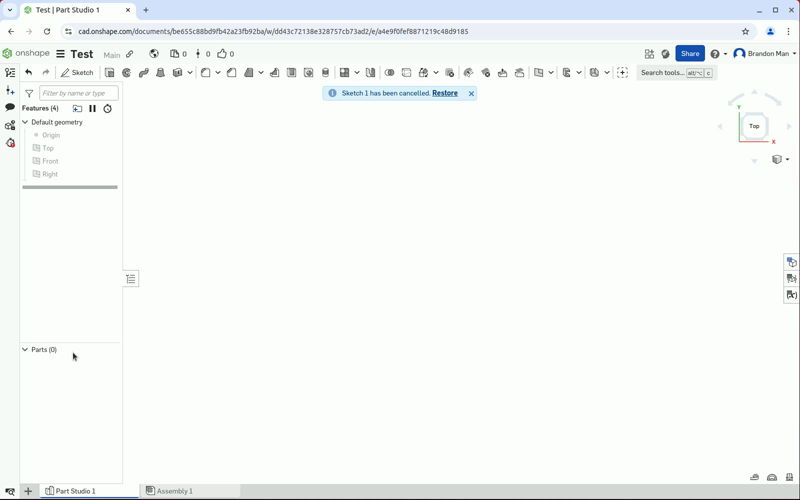
key(y)
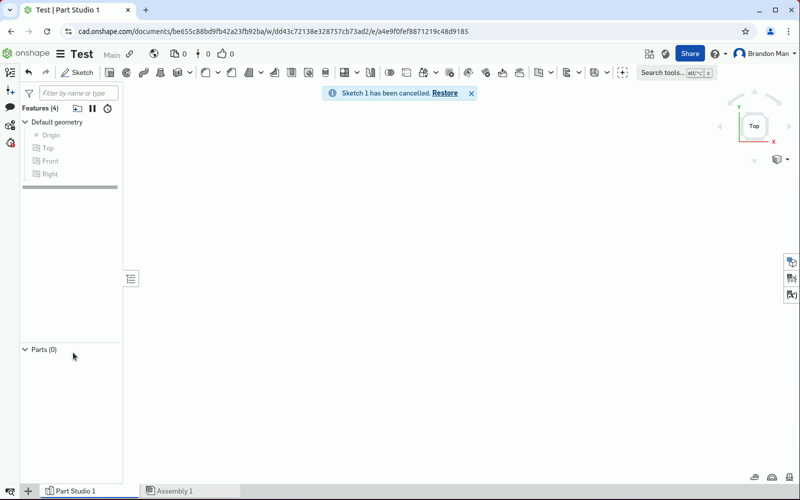
key(shift+p)
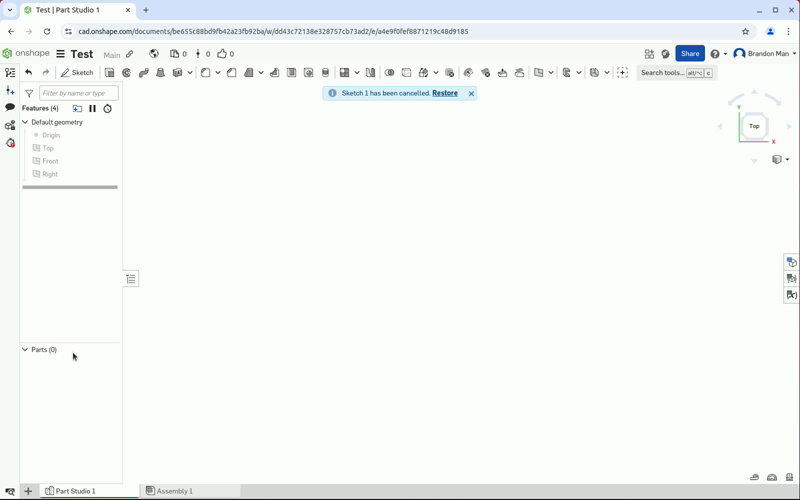
key(space)
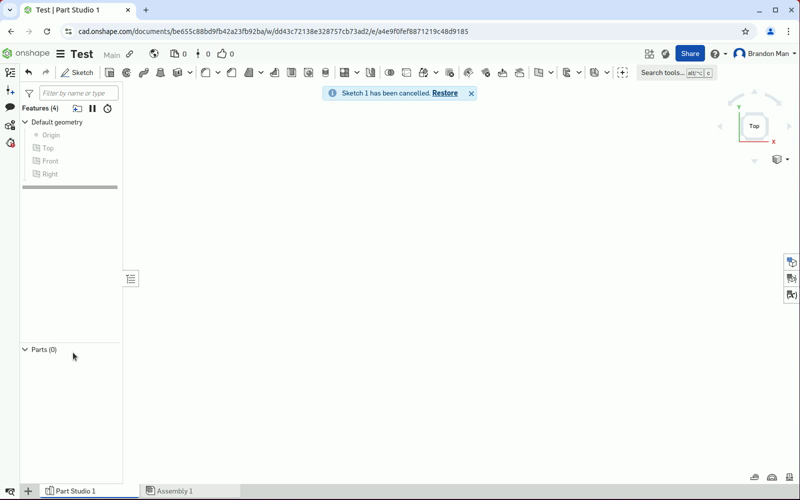
key_down(shift)
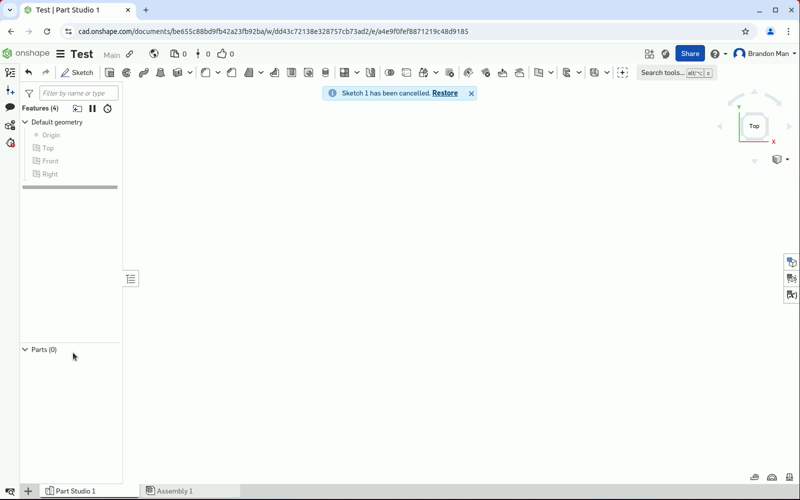
key(up)
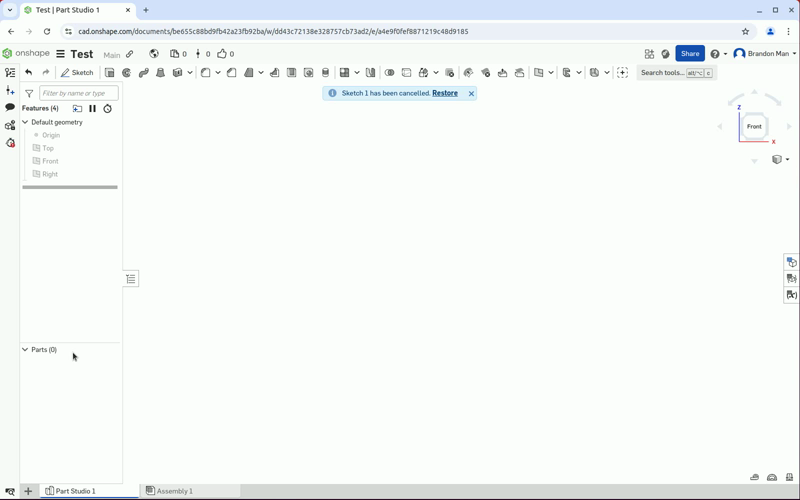
key_up(shift)
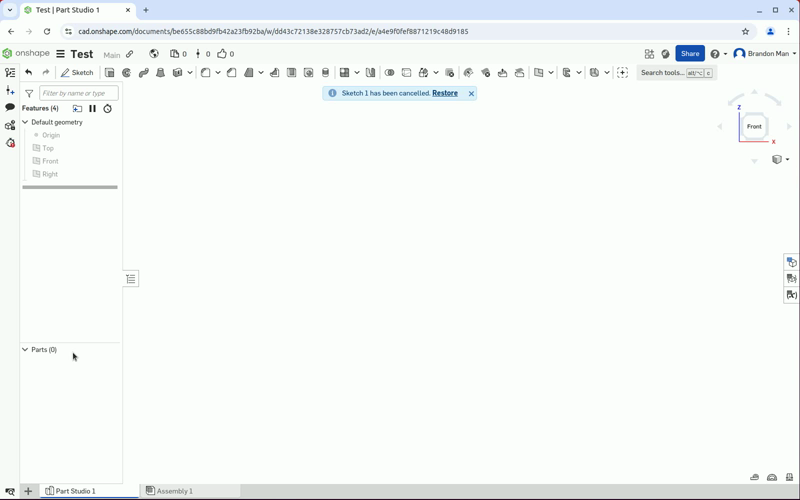
key(space)
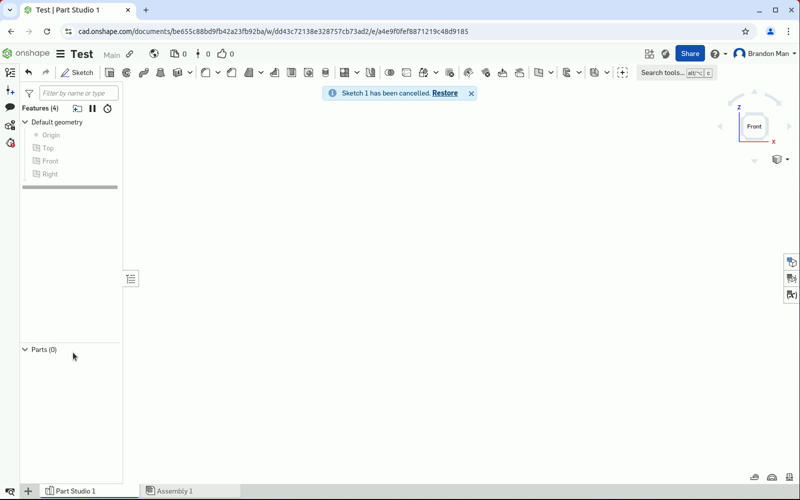
key_down(shift)
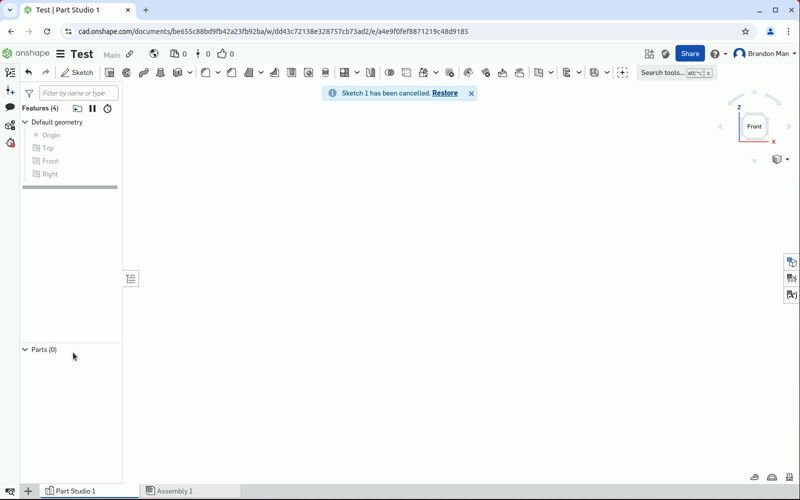
key(left)
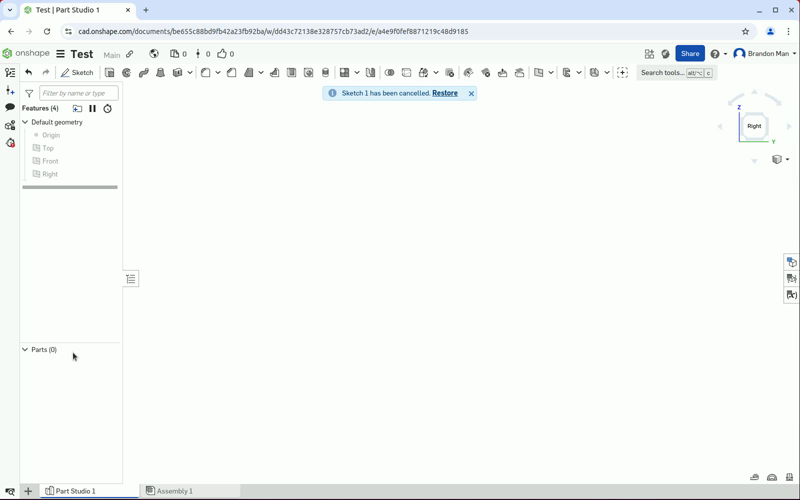
key_up(shift)
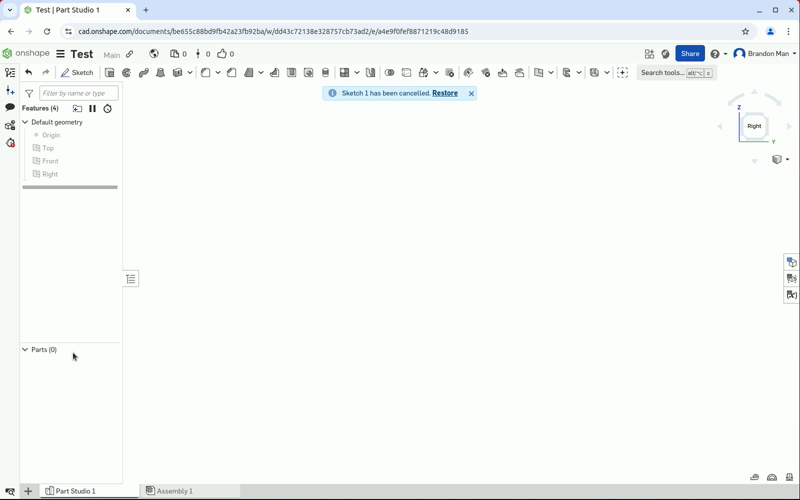
mouse_move(73, 352)
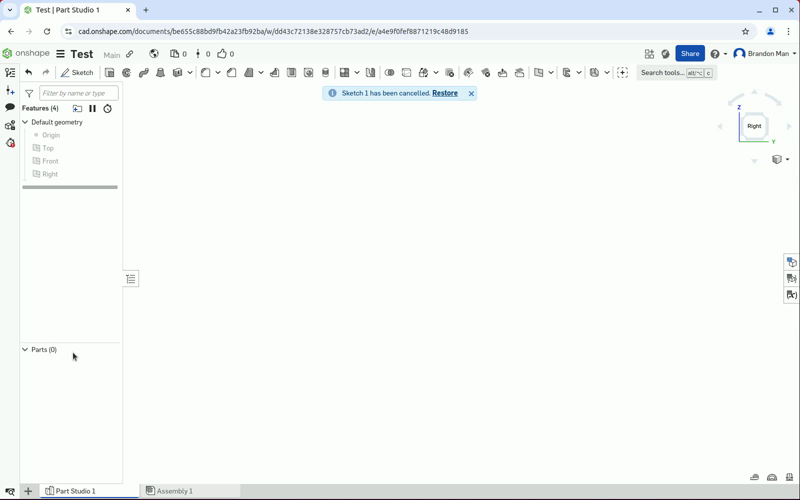
key(shift+y)
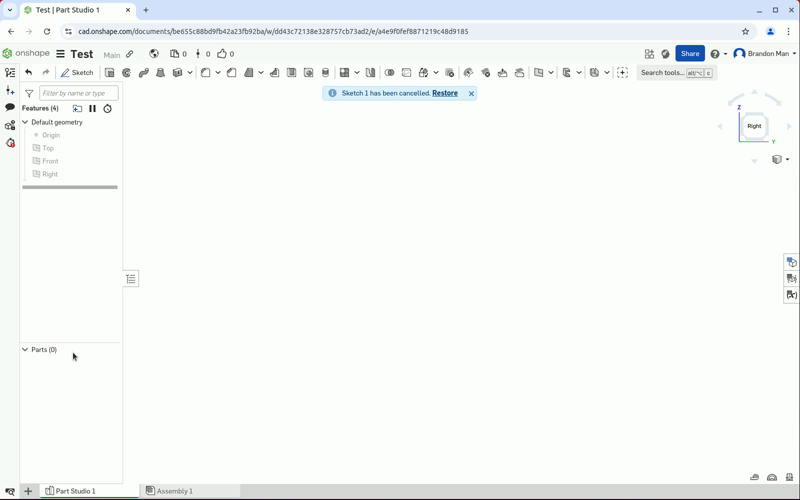
key(shift+s)
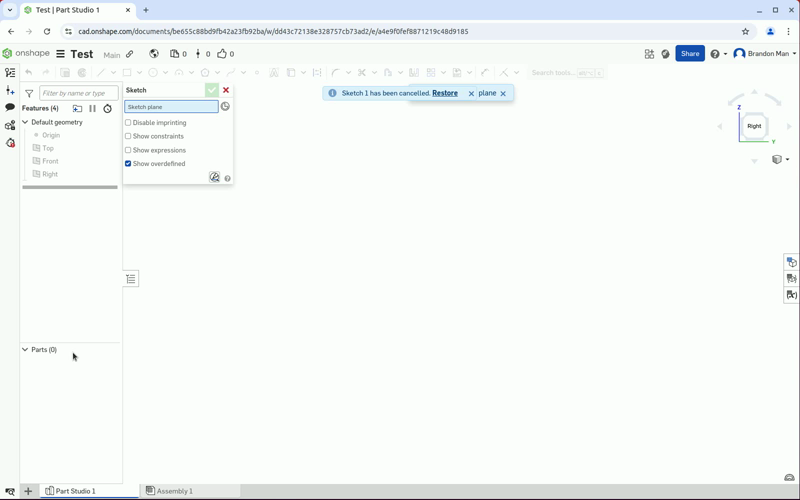
mouse_move(73, 176)
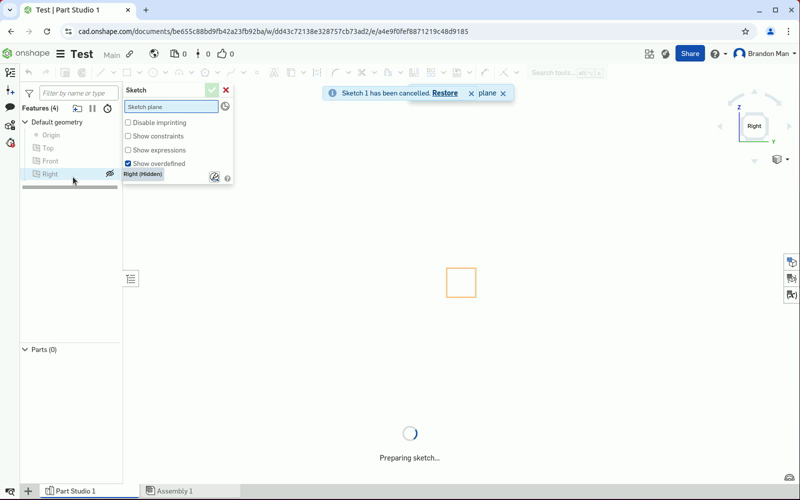
click(73, 176)
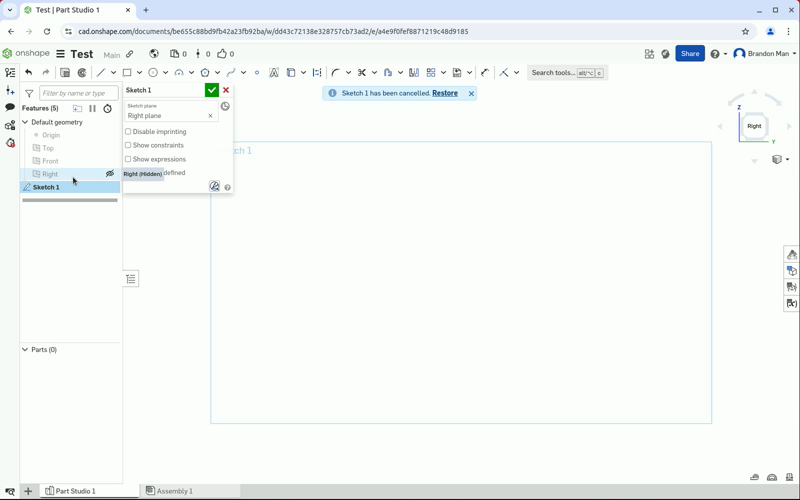
mouse_move(73, 352)
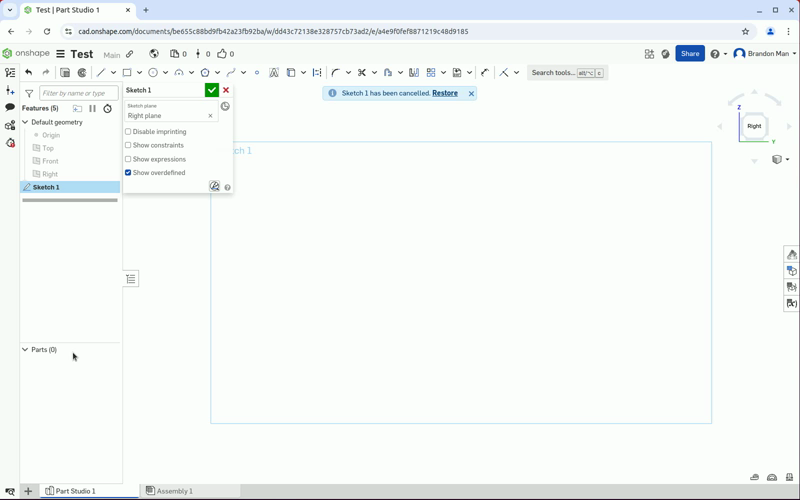
key(y)
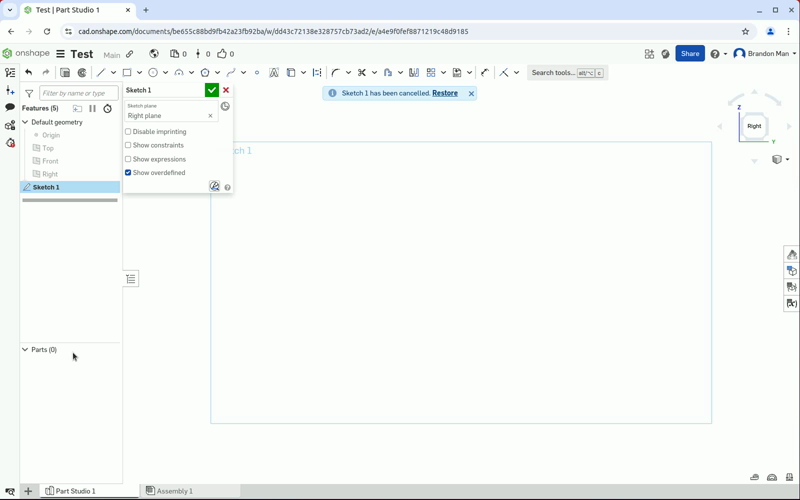
key(l)
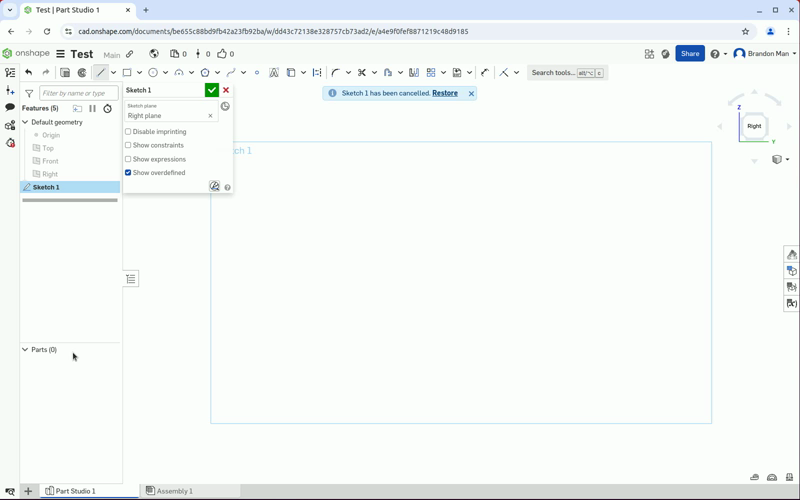
key_down(shift)
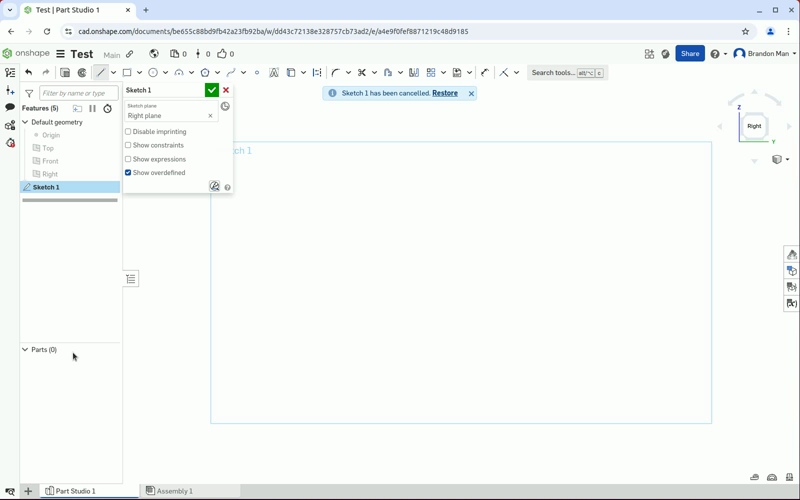
mouse_move(390, 353)
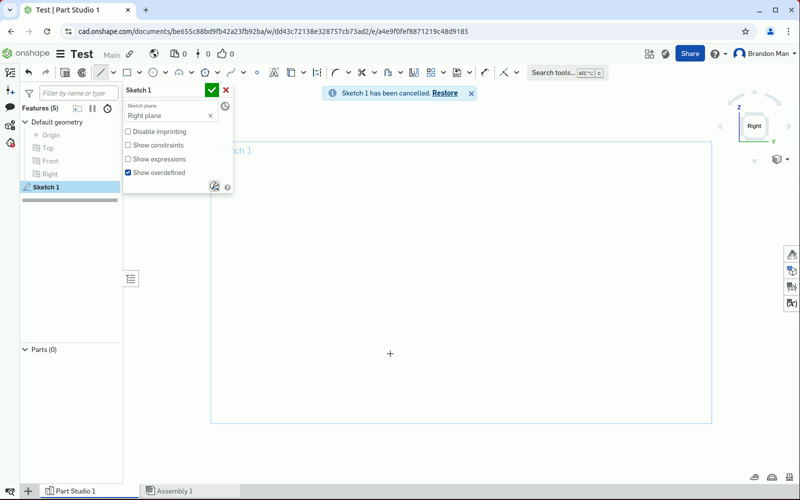
click(390, 353)
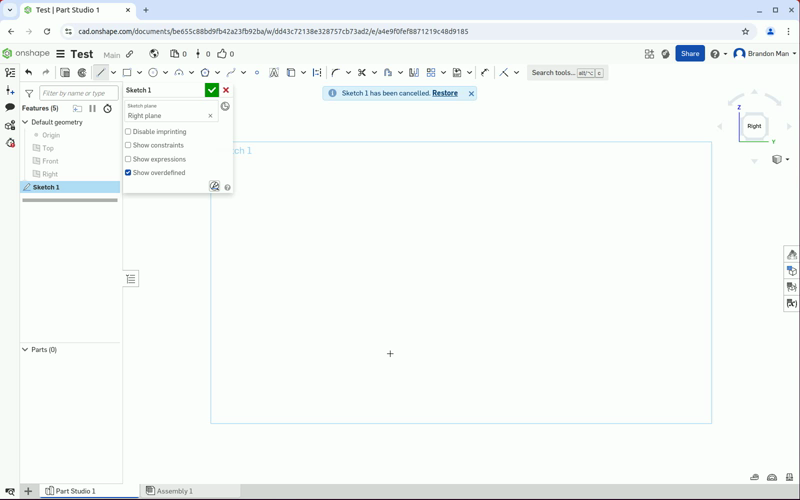
key_up(shift)
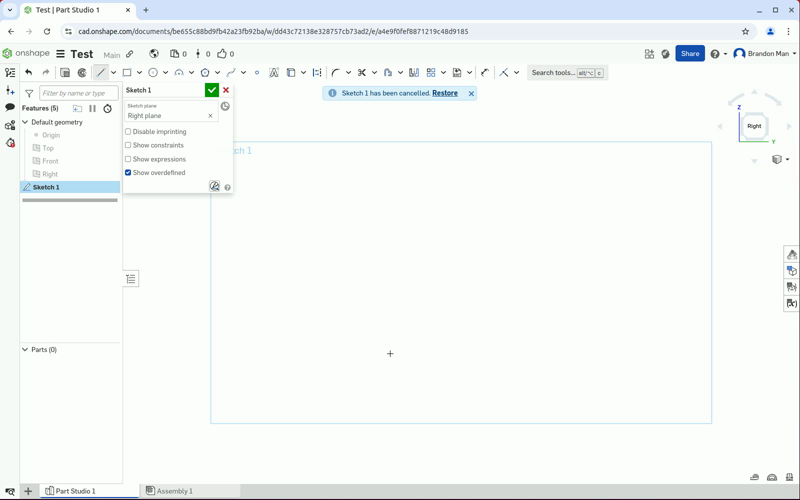
key_down(shift)
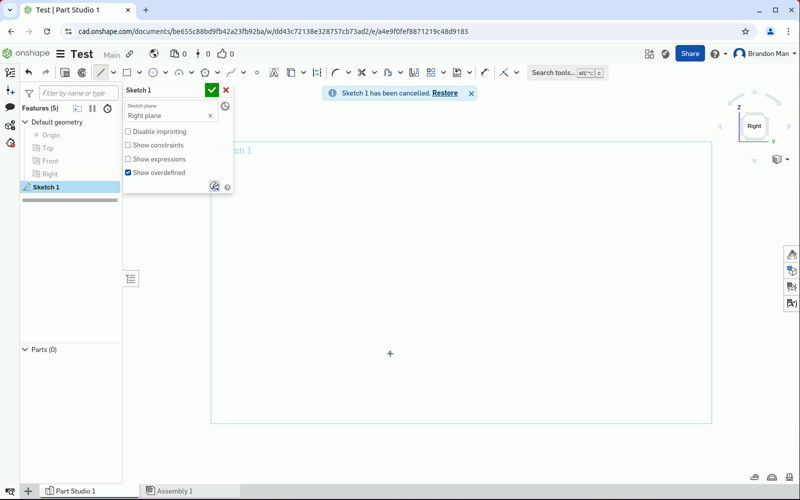
mouse_move(531, 353)
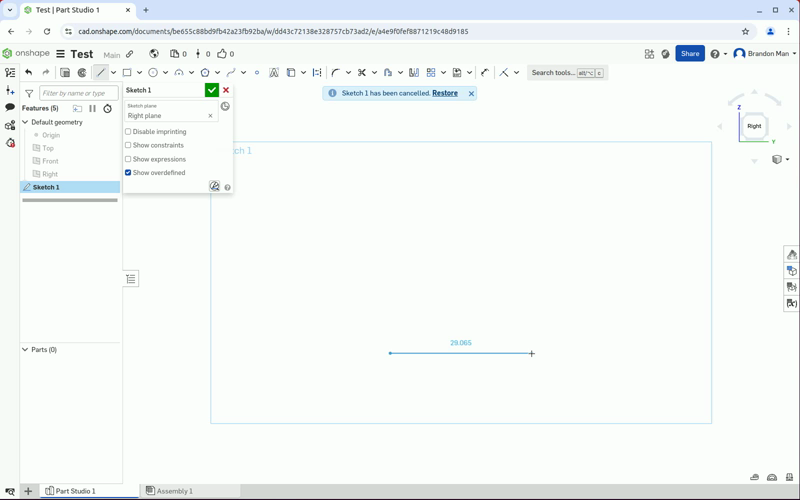
click(531, 353)
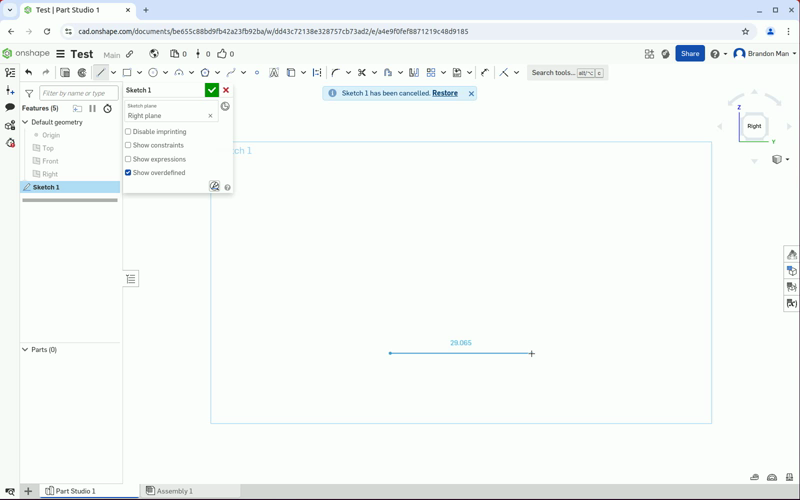
key_up(shift)
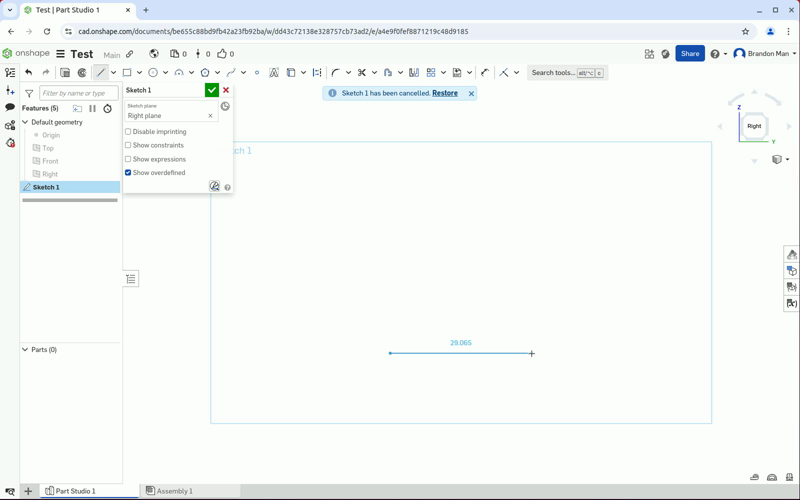
key_down(shift)
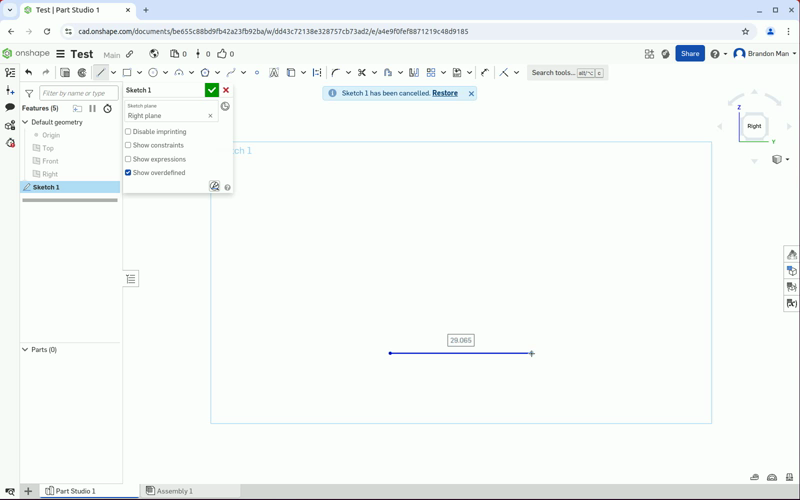
mouse_move(531, 211)
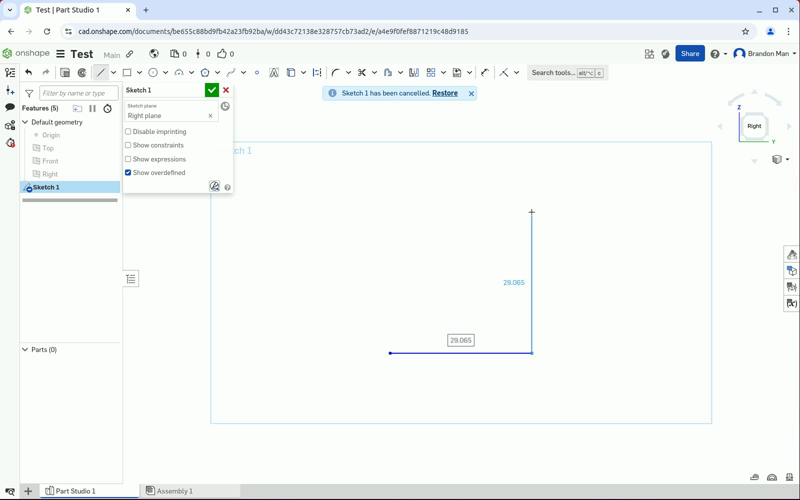
click(531, 211)
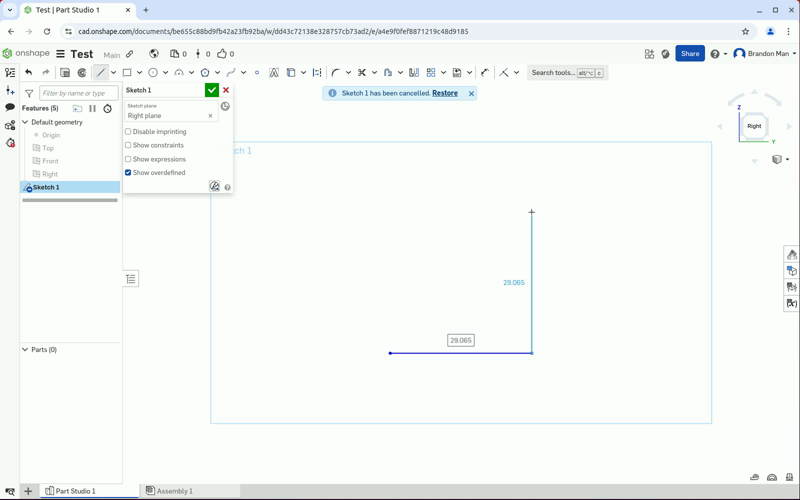
key_up(shift)
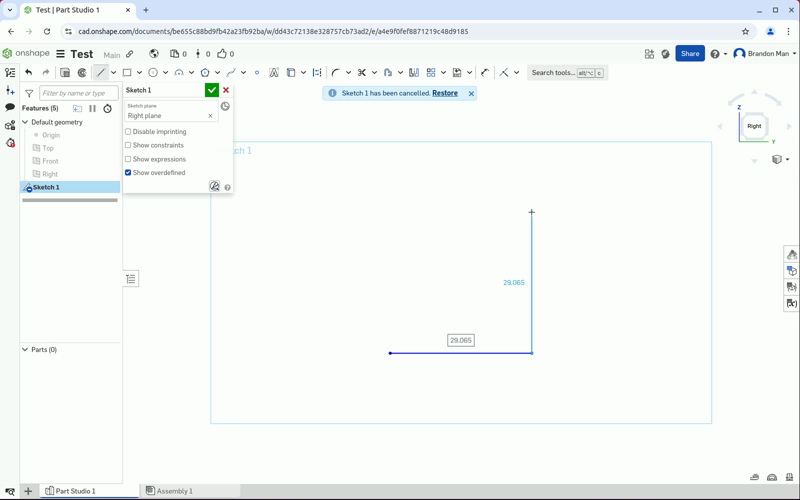
key_down(shift)
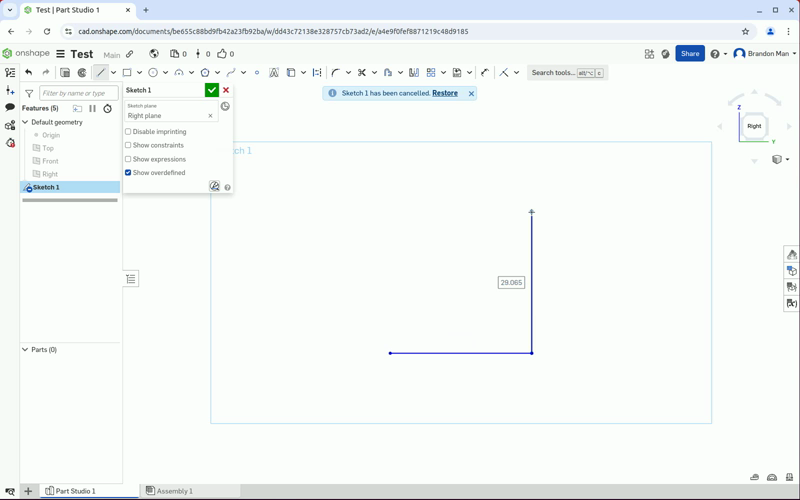
mouse_move(390, 211)
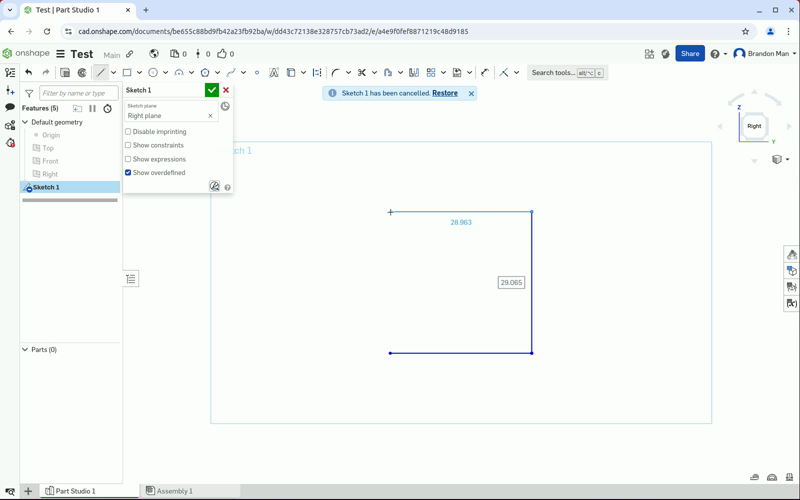
click(390, 211)
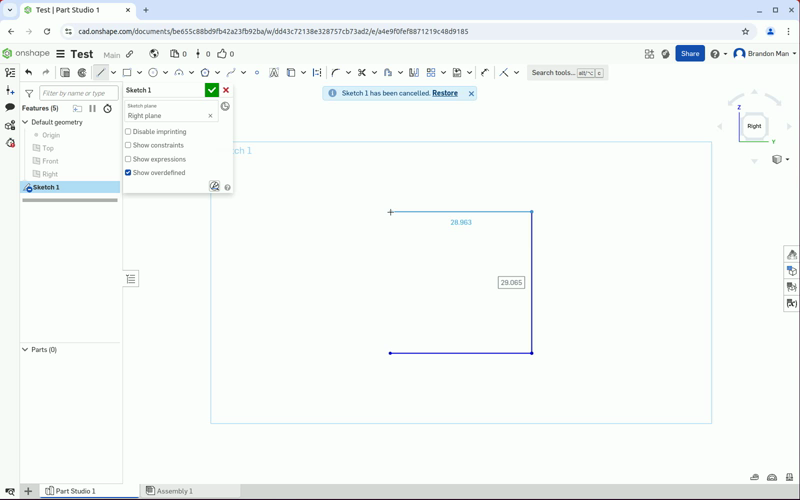
key_up(shift)
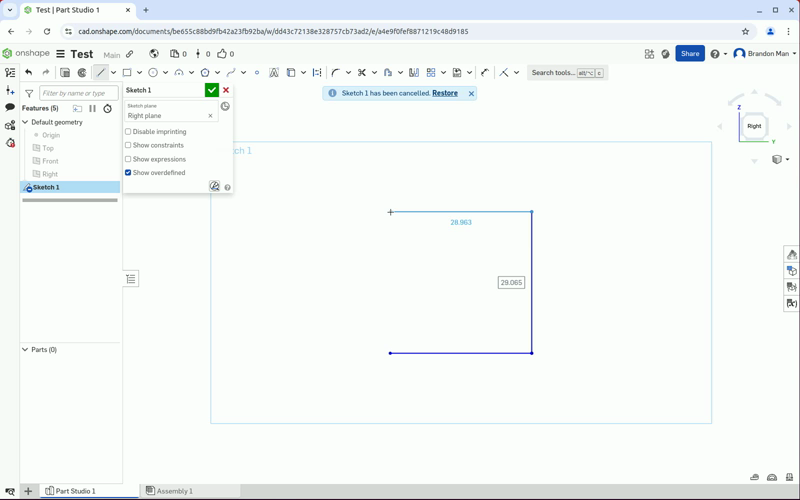
key_down(shift)
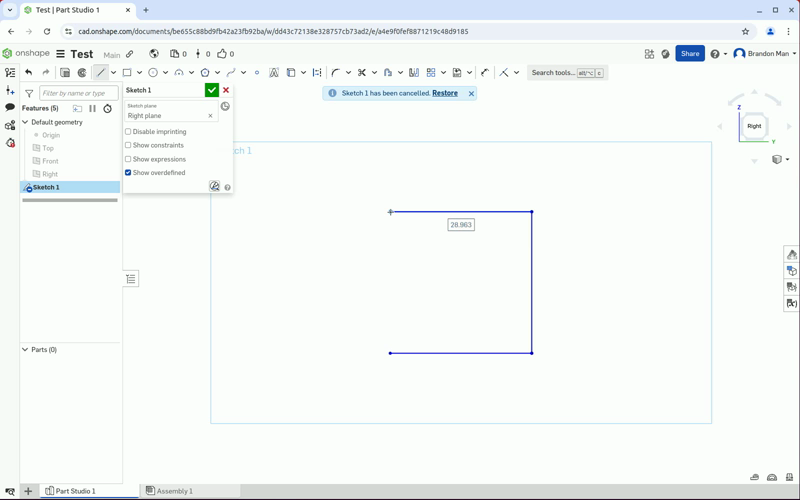
mouse_move(390, 353)
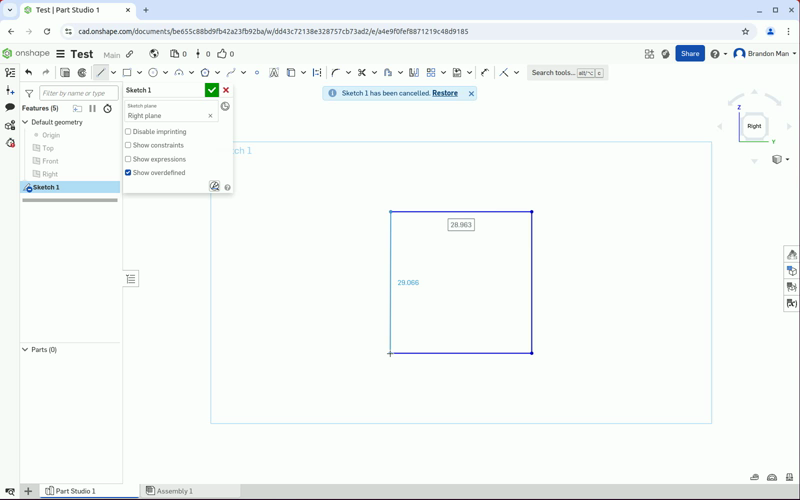
key_up(shift)
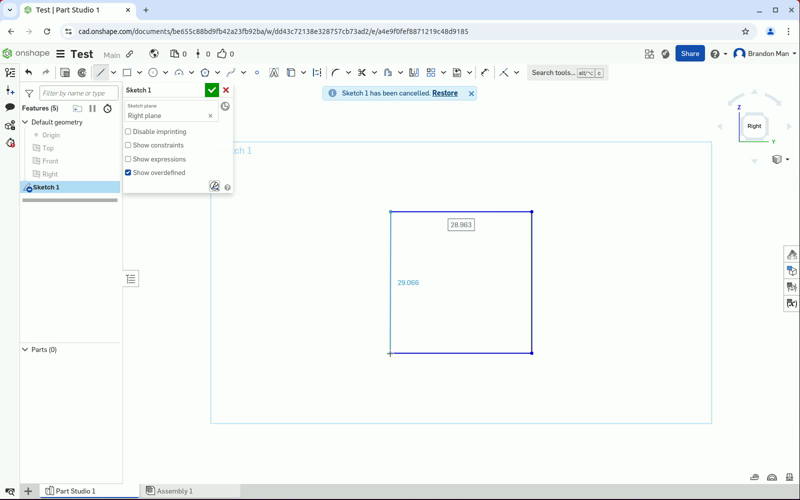
click(390, 353)
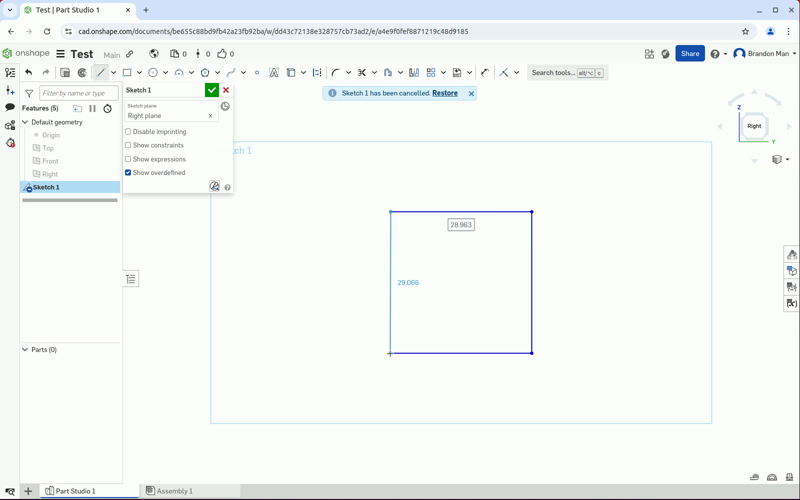
key(esc)
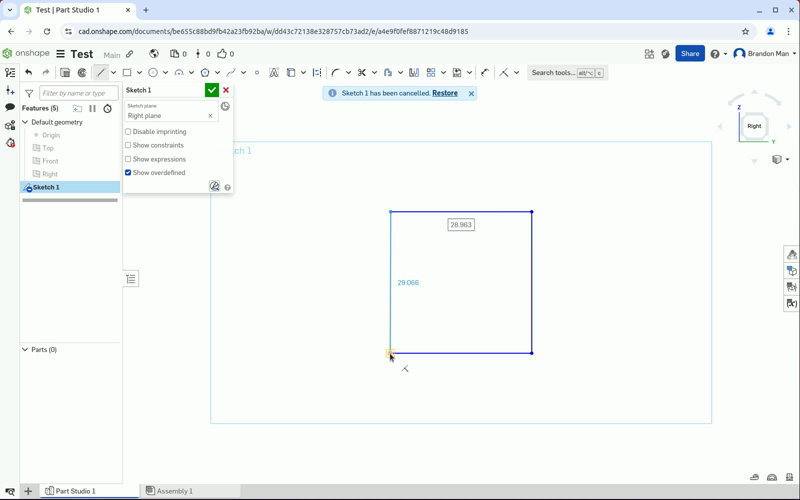
key(c)
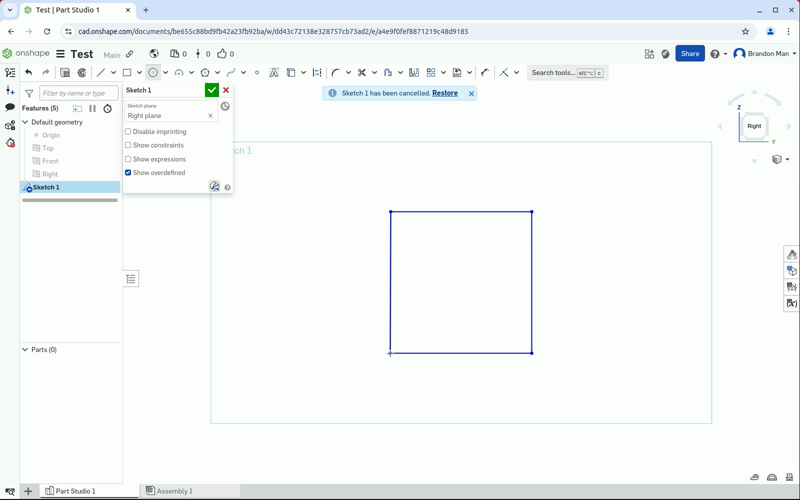
key_down(shift)
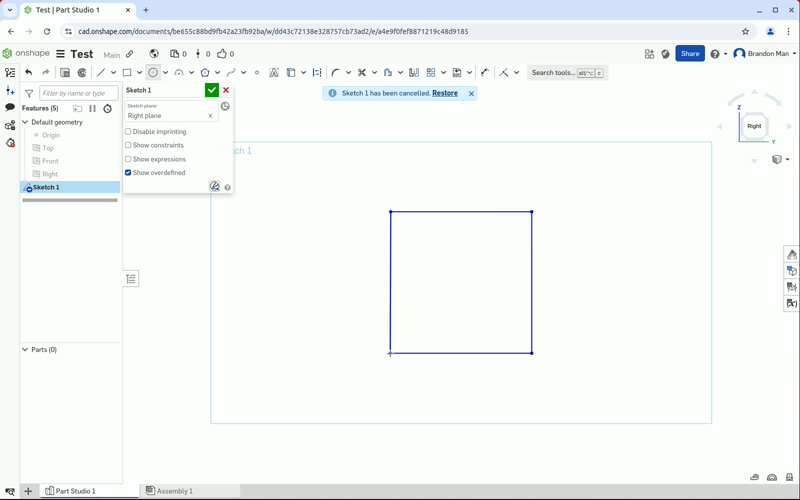
mouse_move(461, 281)
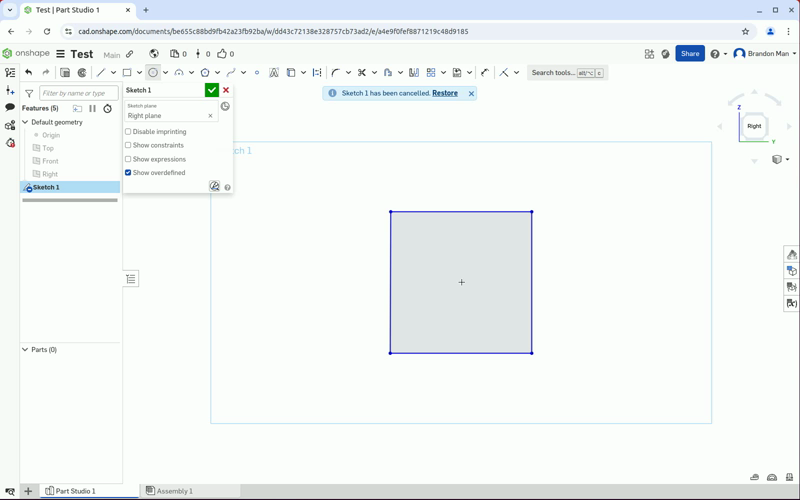
click(461, 281)
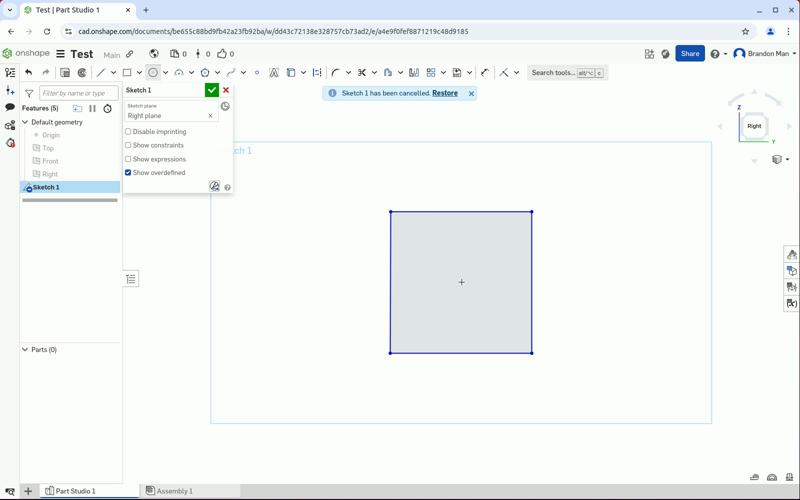
key_up(shift)
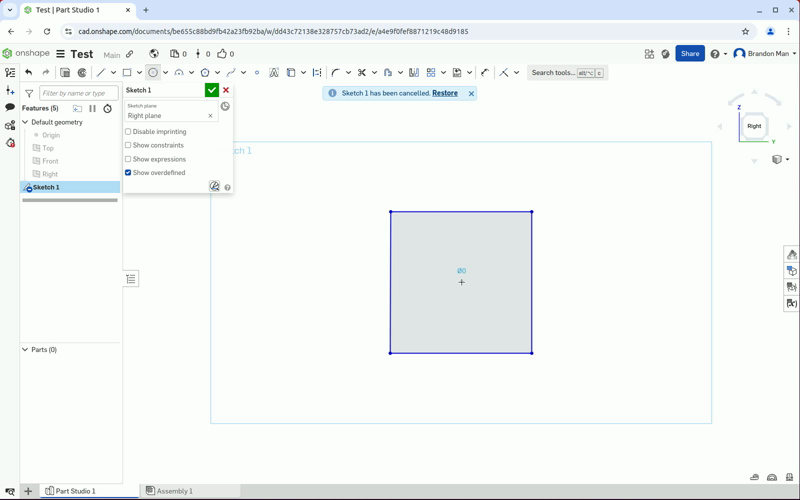
mouse_move(499, 281)
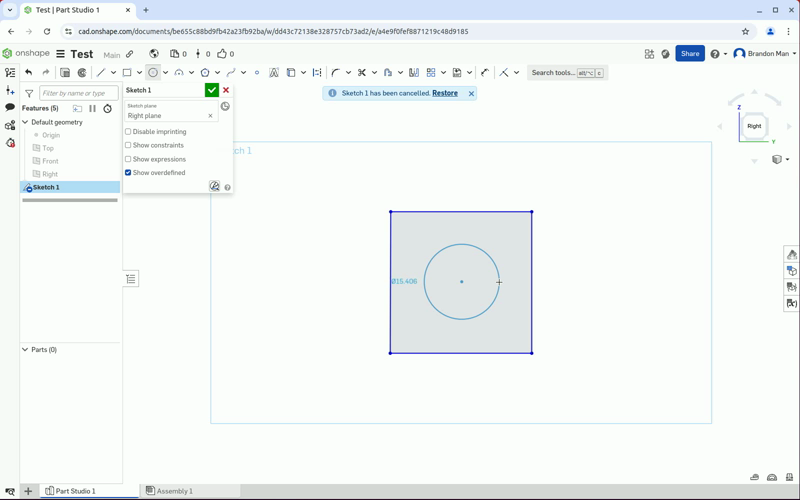
click(499, 281)
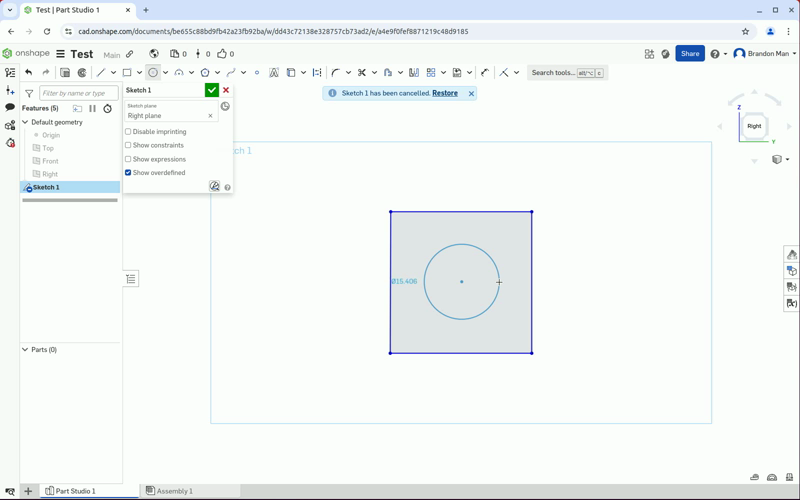
key(esc)
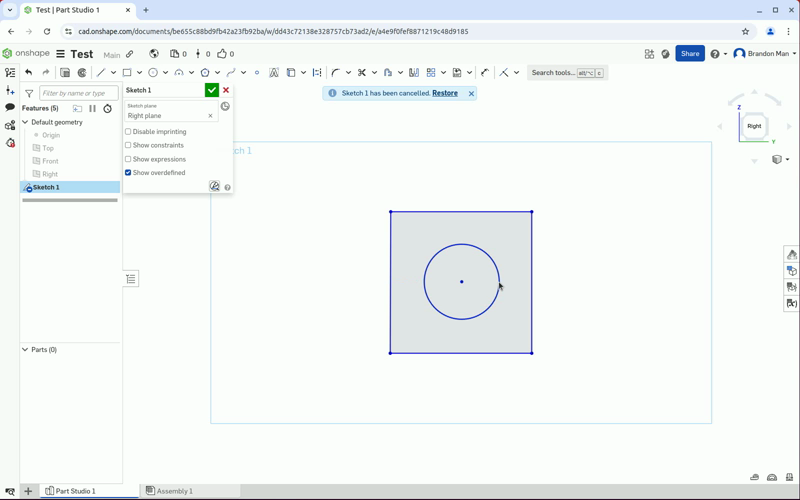
mouse_move(519, 301)
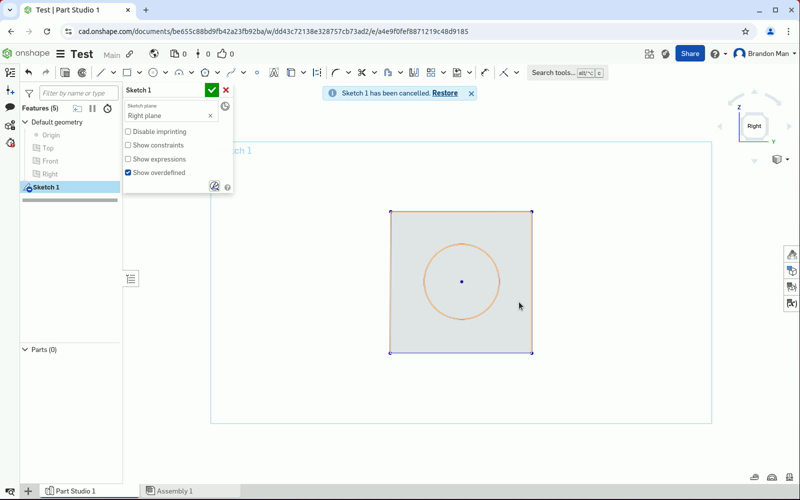
click(519, 301)
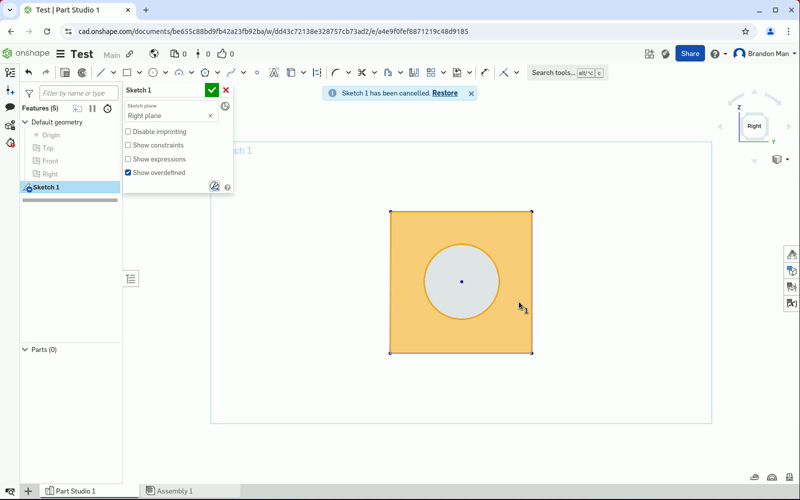
mouse_move(73, 352)
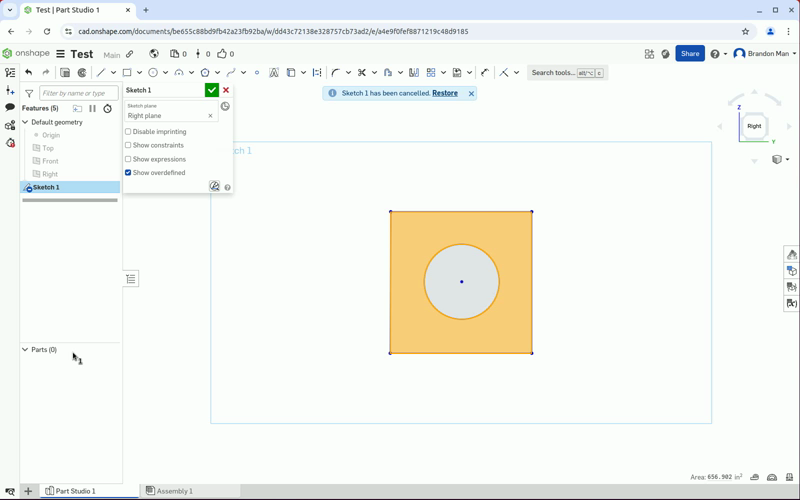
key(shift+y)
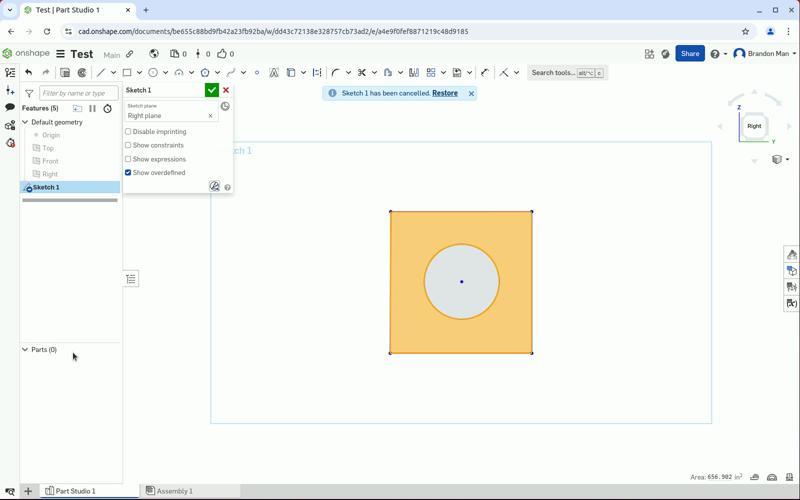
key(shift+e)
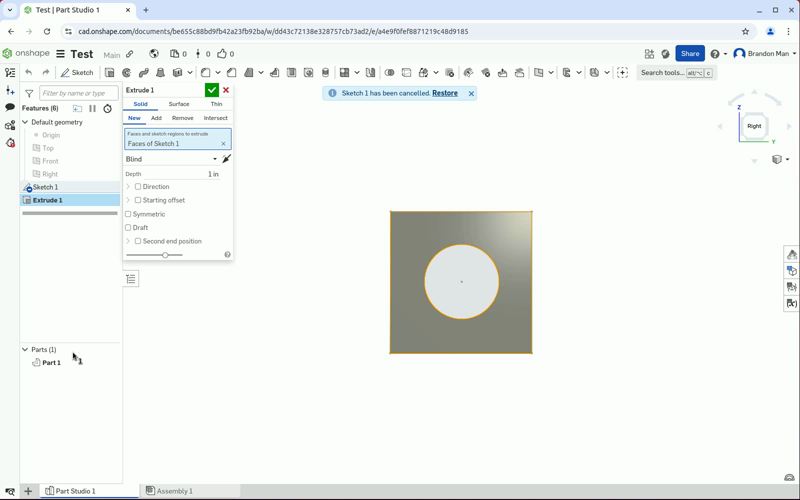
mouse_move(143, 106)
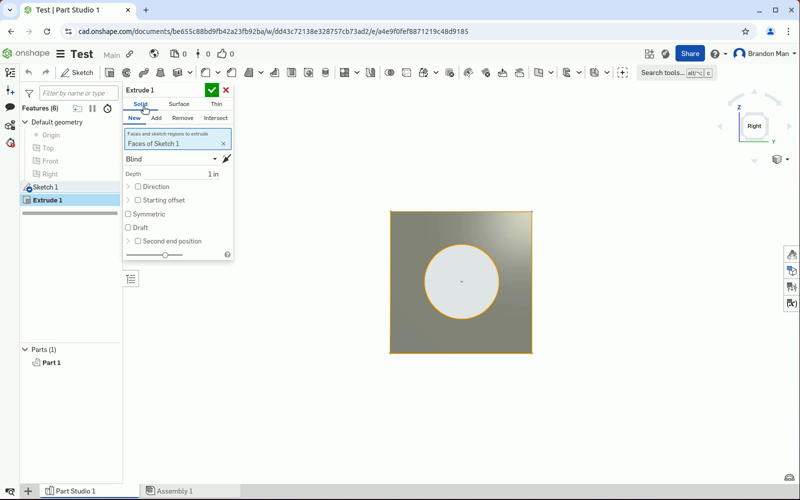
click(143, 106)
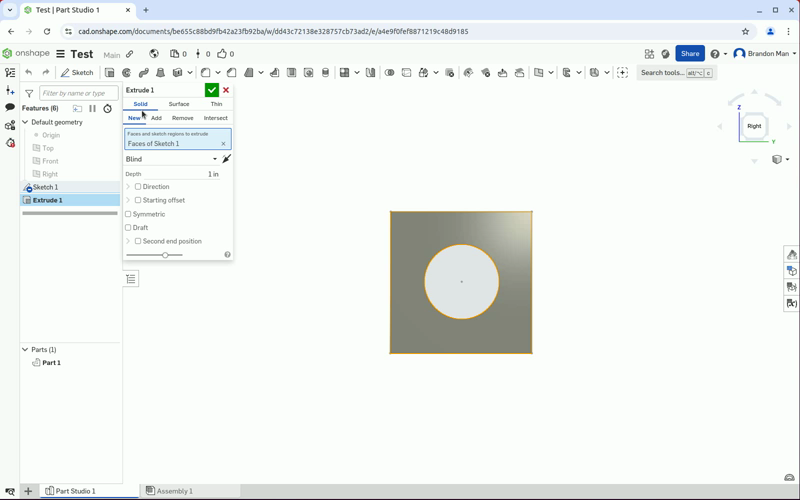
mouse_move(137, 120)
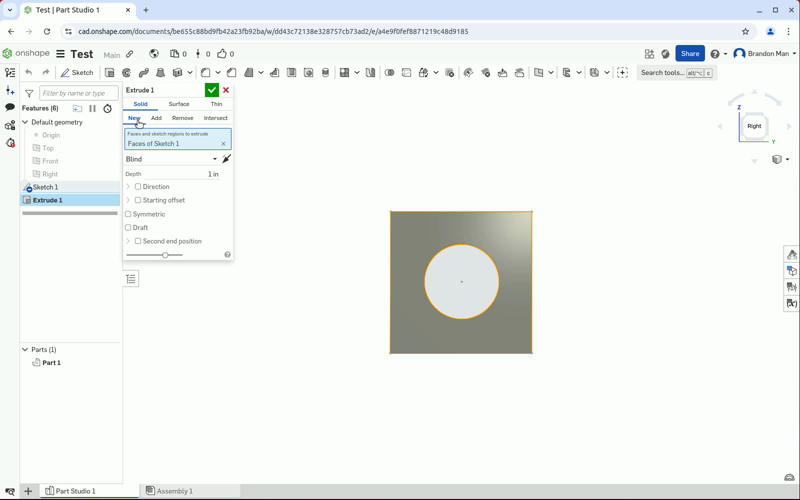
click(137, 120)
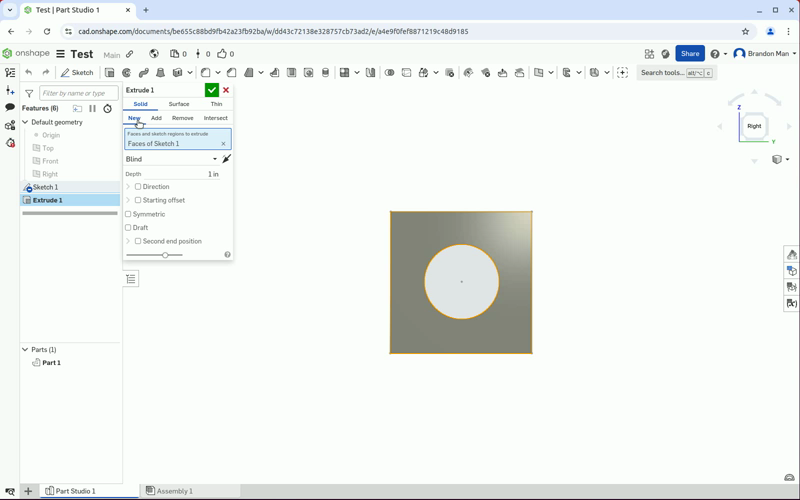
key(tab, 4)
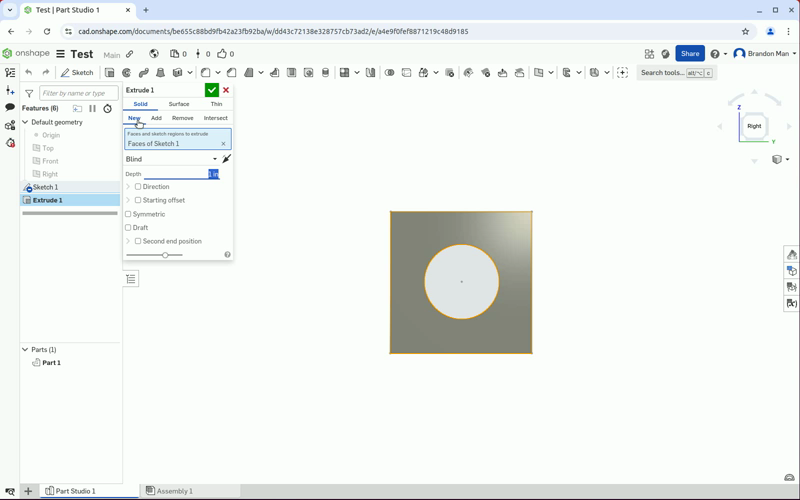
text(-23.108)
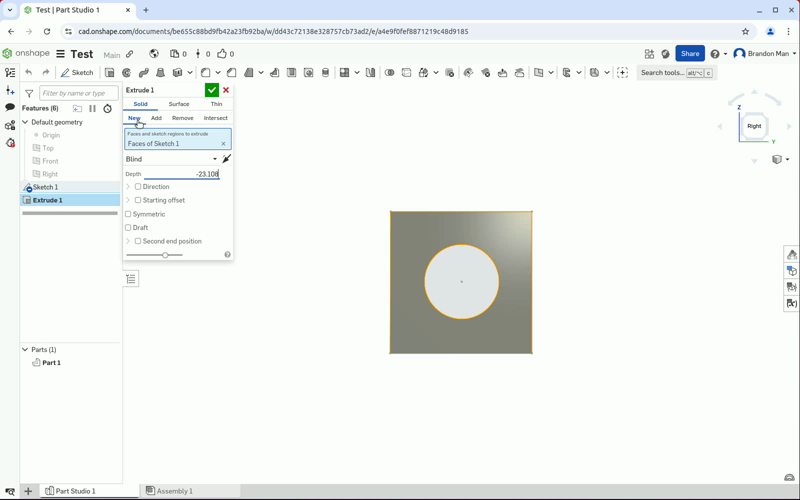
key(enter)
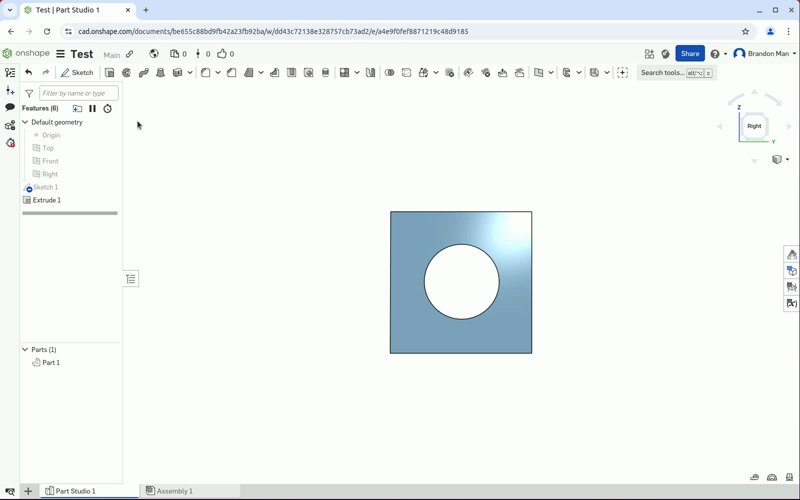
key(shift+h)
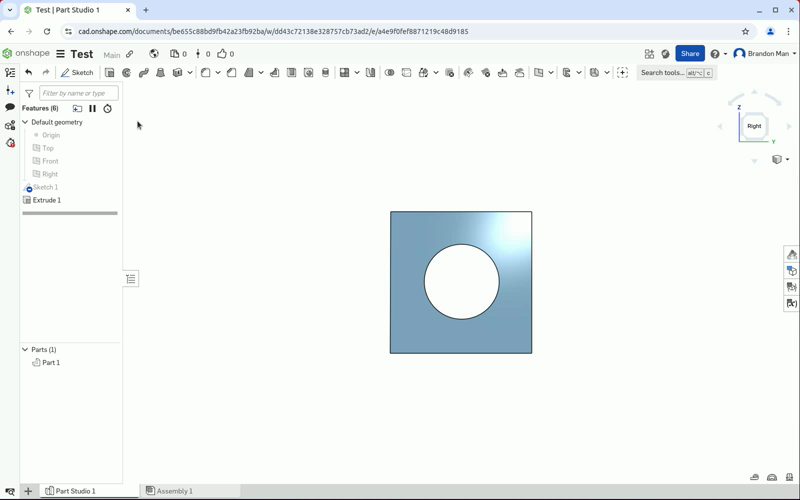
key(shift+h)
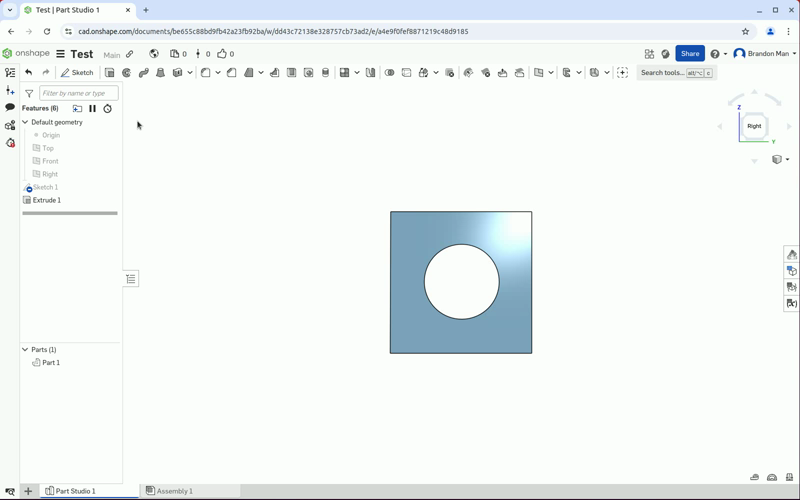
mouse_move(73, 189)
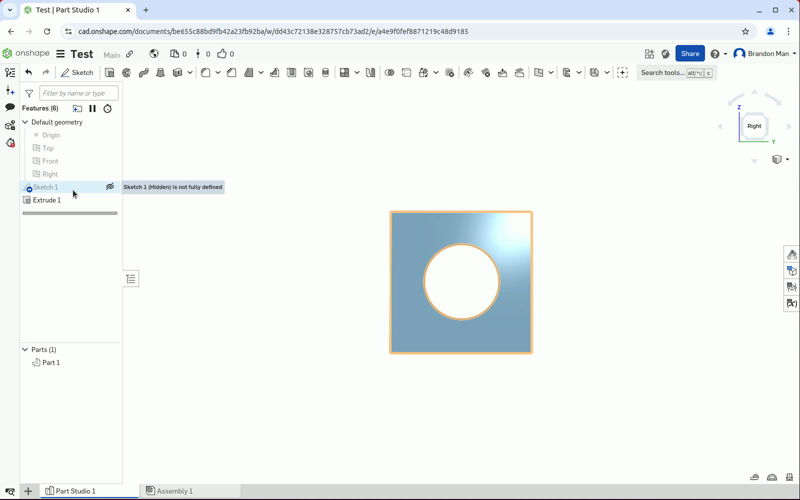
click(73, 189)
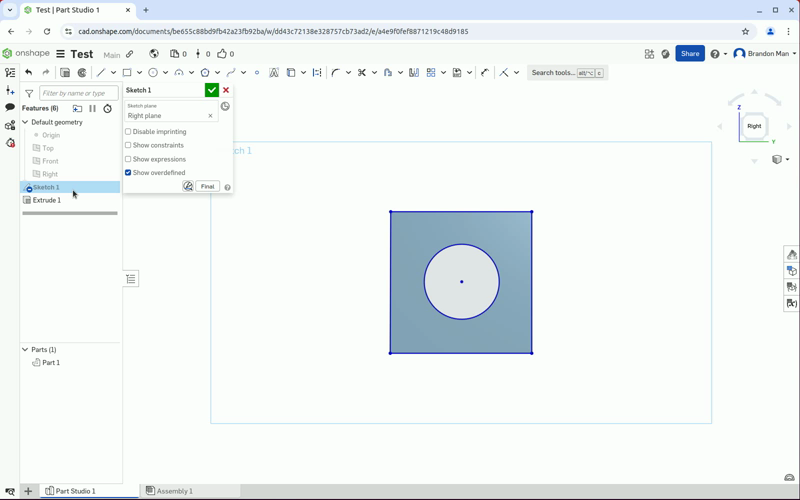
mouse_move(229, 92)
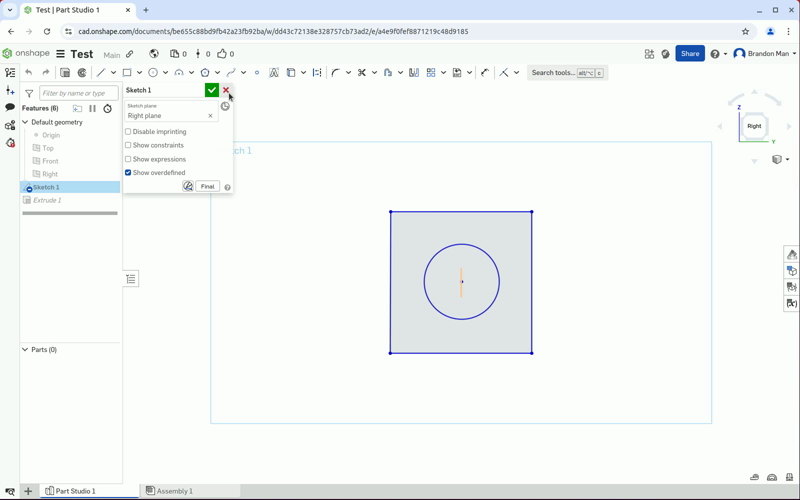
click(229, 92)
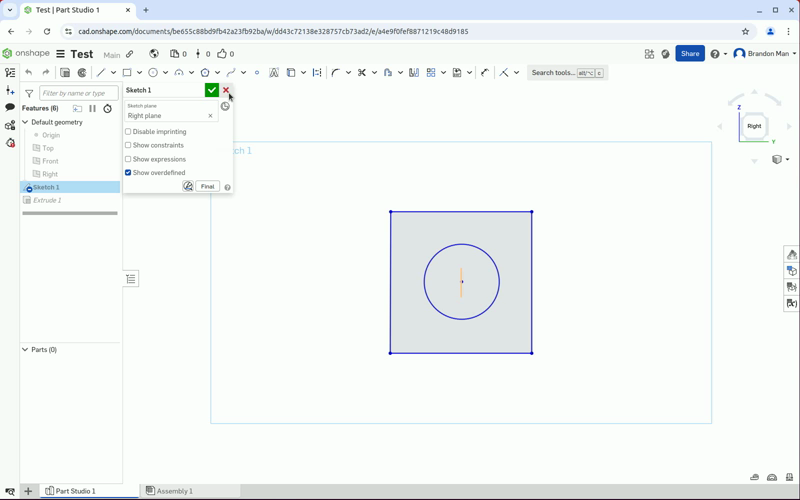
key(shift+s)
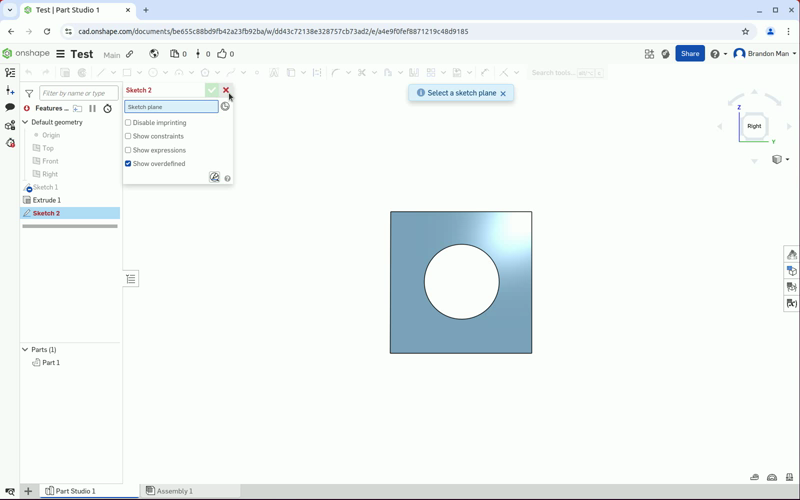
mouse_move(73, 176)
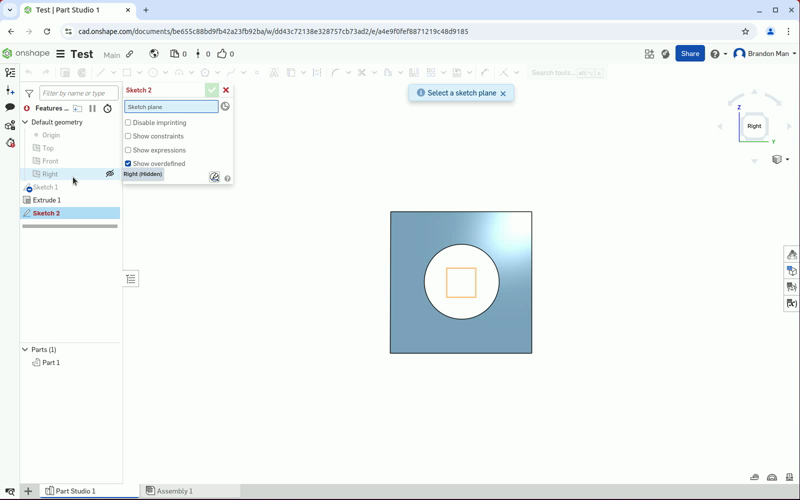
click(73, 176)
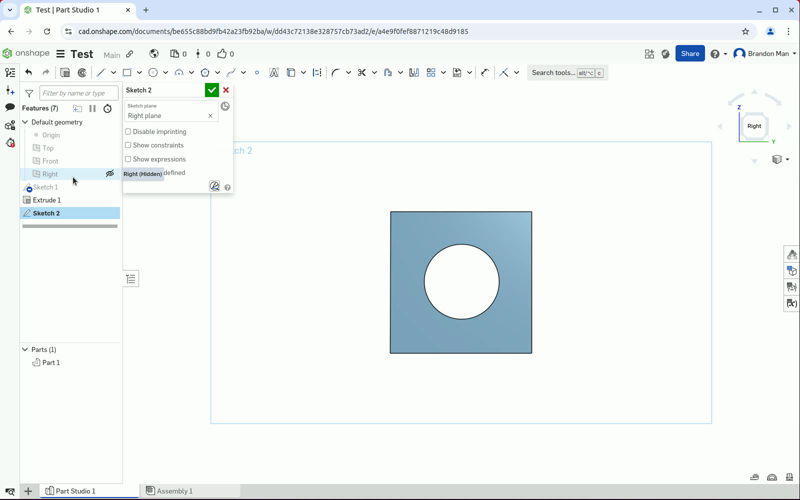
mouse_move(73, 352)
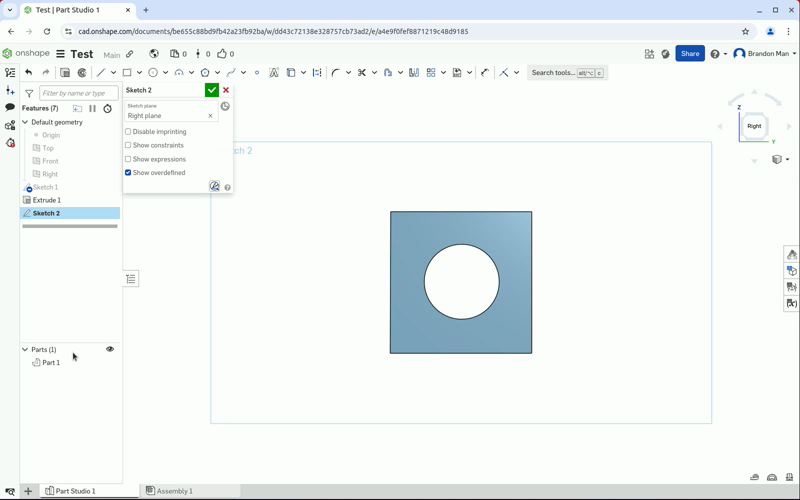
key(y)
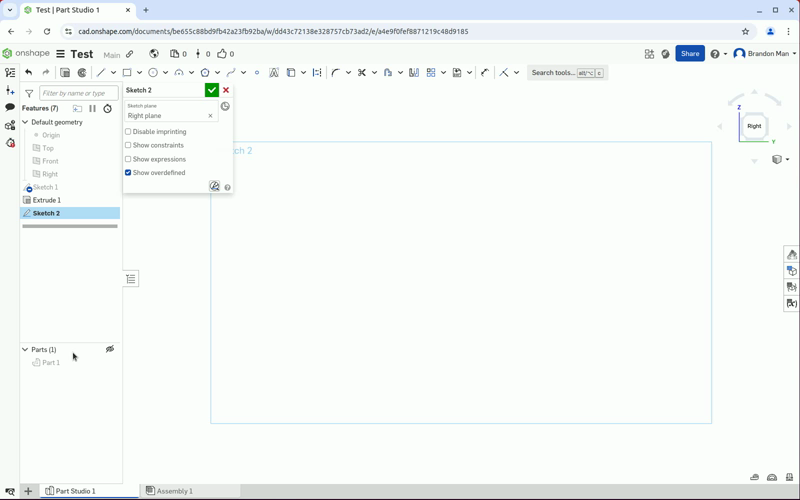
key(c)
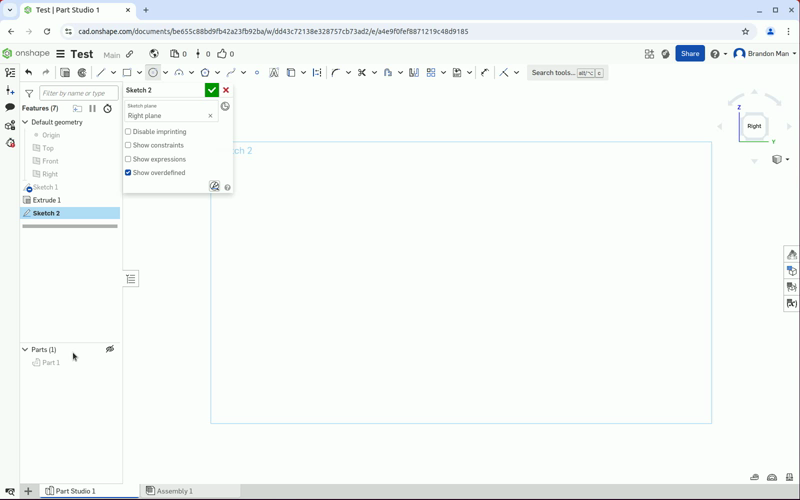
key_down(shift)
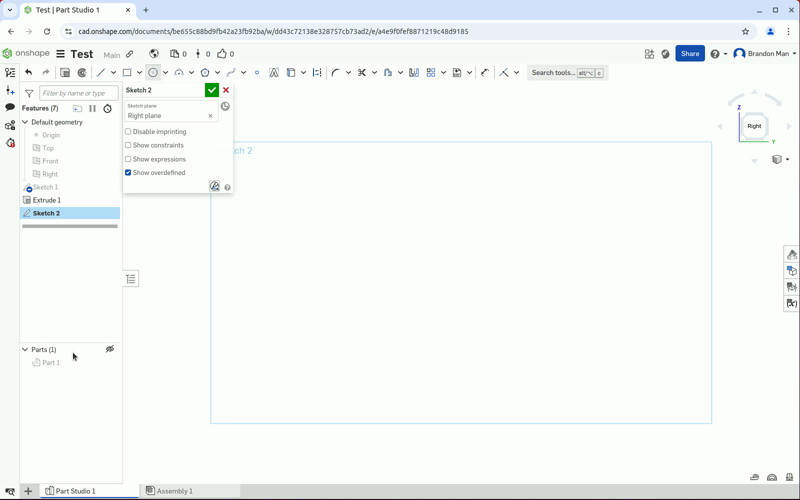
mouse_move(460, 282)
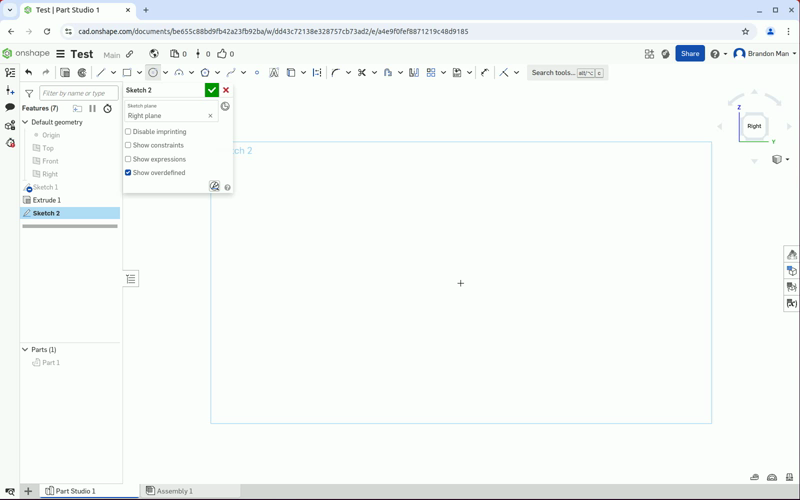
click(460, 282)
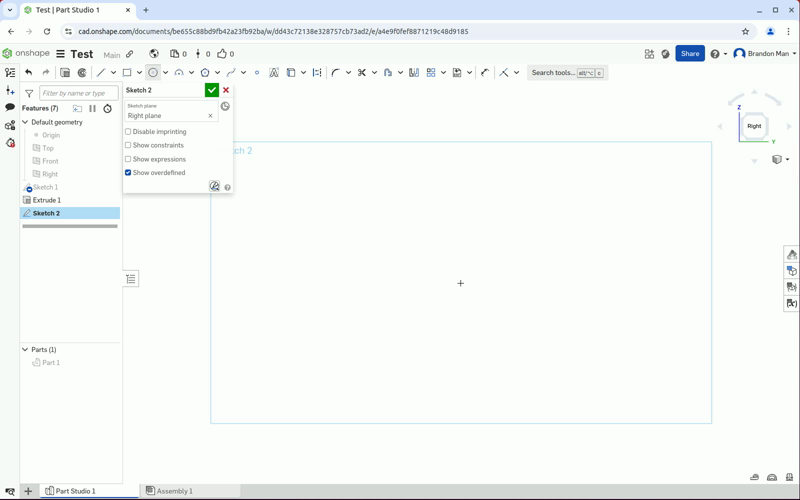
key_up(shift)
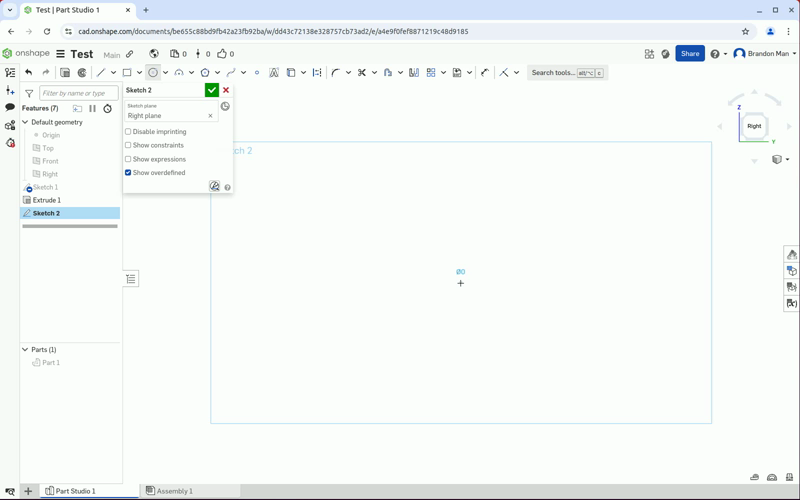
mouse_move(497, 282)
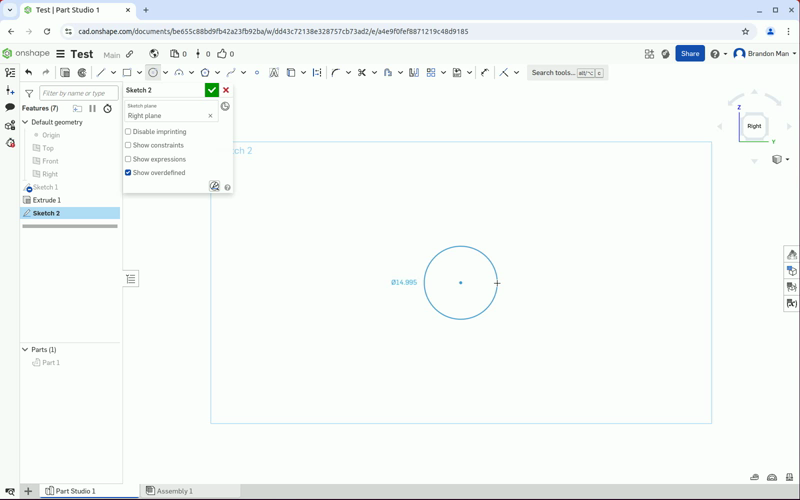
click(497, 282)
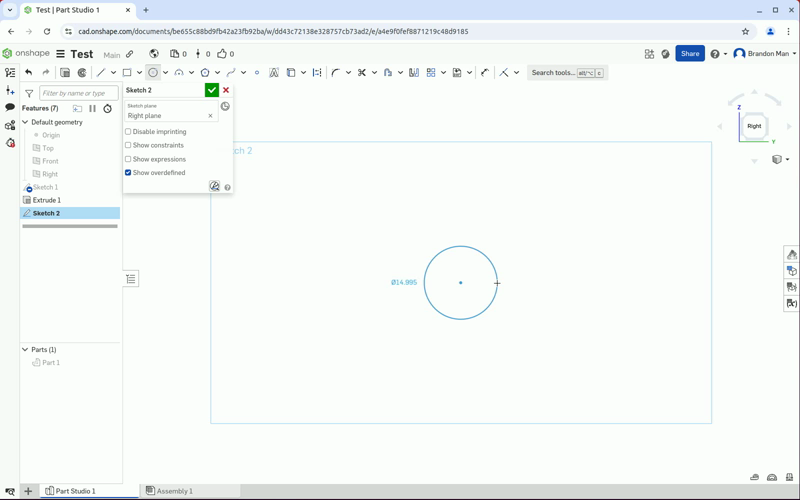
key(esc)
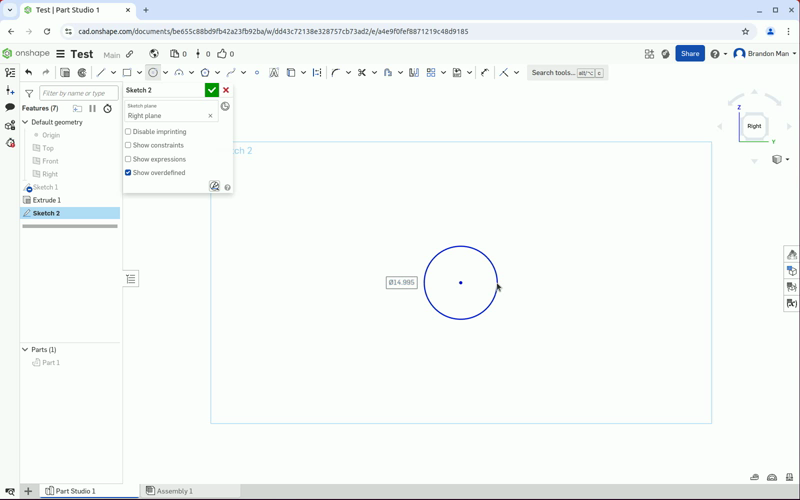
key(c)
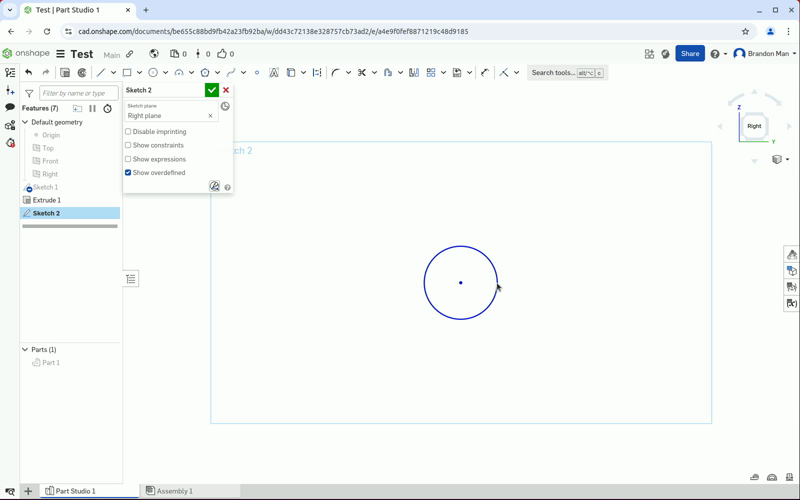
key_down(shift)
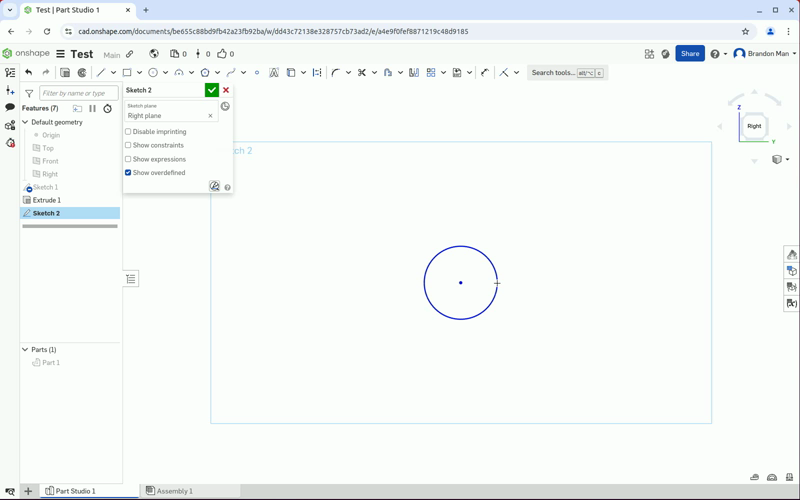
mouse_move(460, 282)
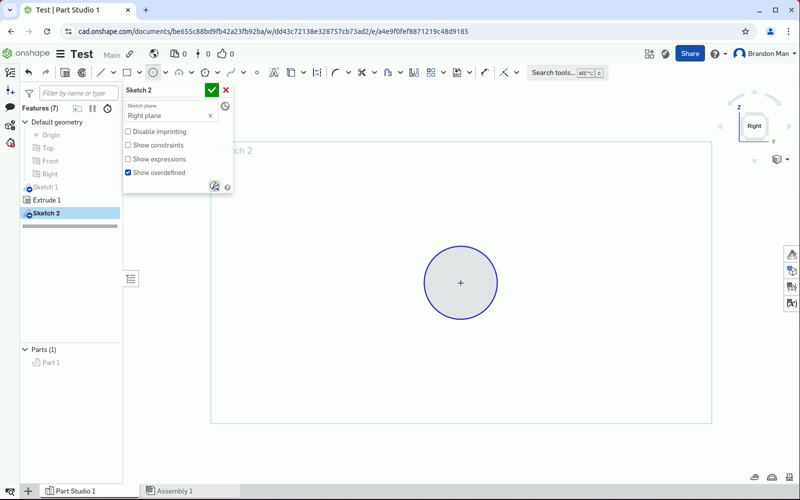
click(460, 282)
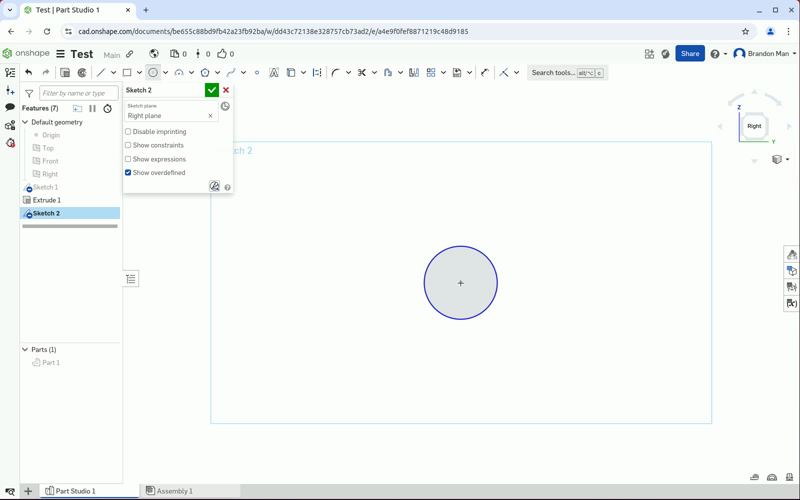
key_up(shift)
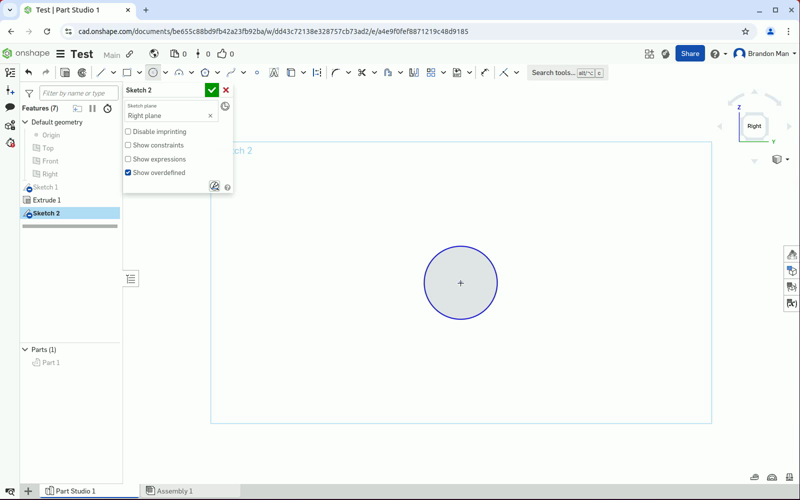
mouse_move(469, 282)
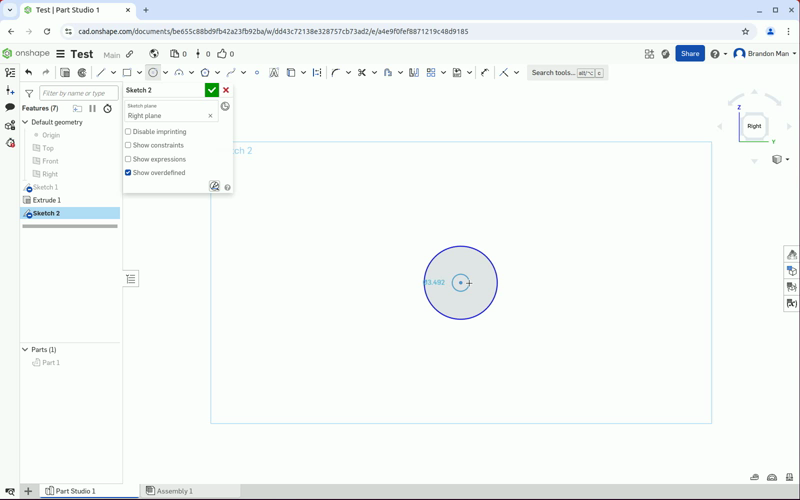
click(469, 282)
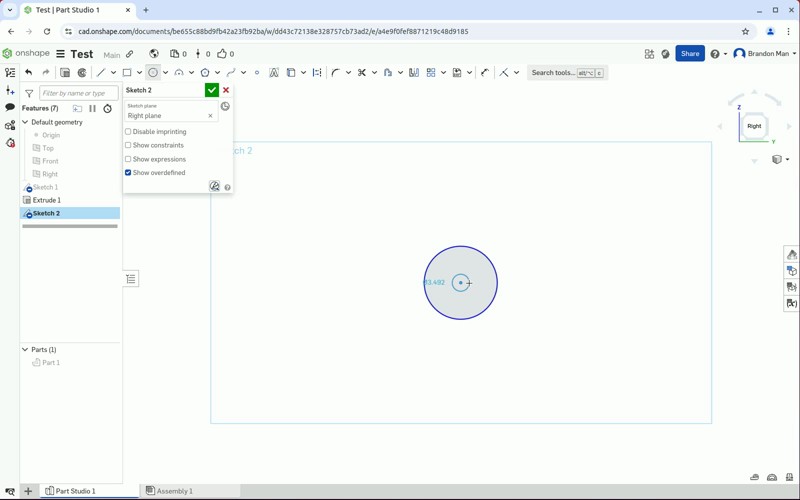
key(esc)
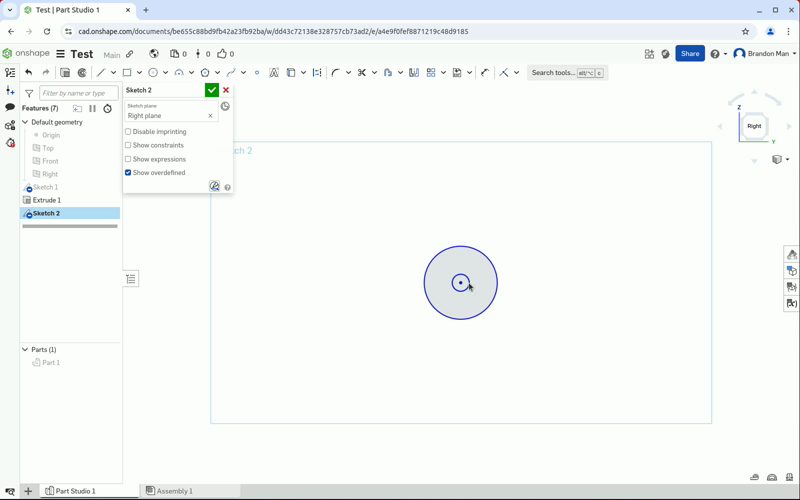
mouse_move(472, 275)
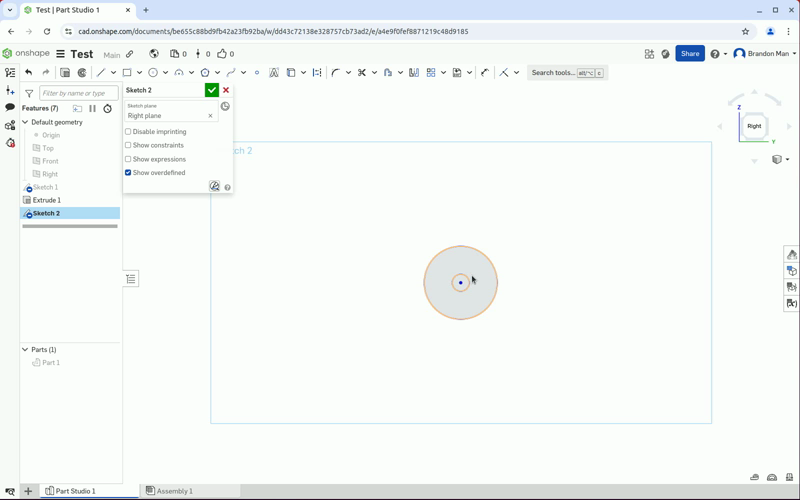
click(472, 275)
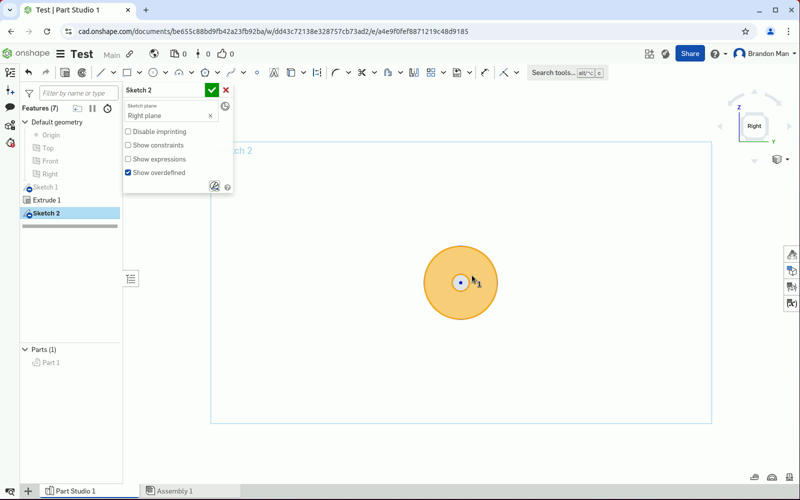
mouse_move(73, 352)
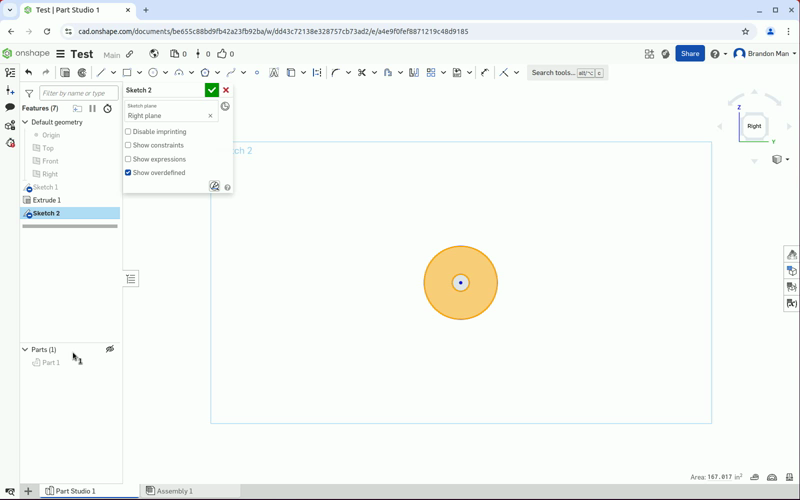
key(shift+y)
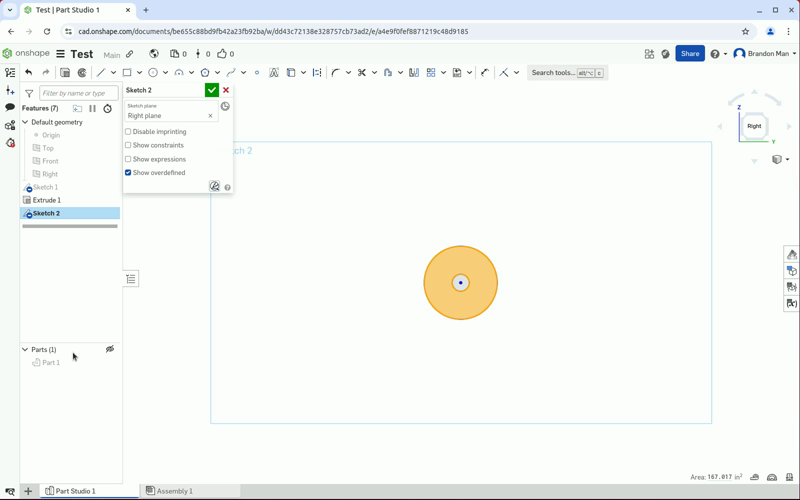
key(shift+e)
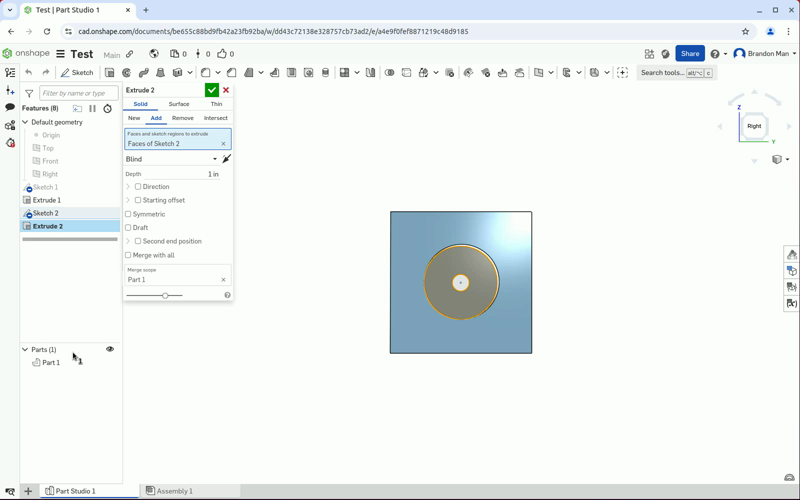
mouse_move(143, 106)
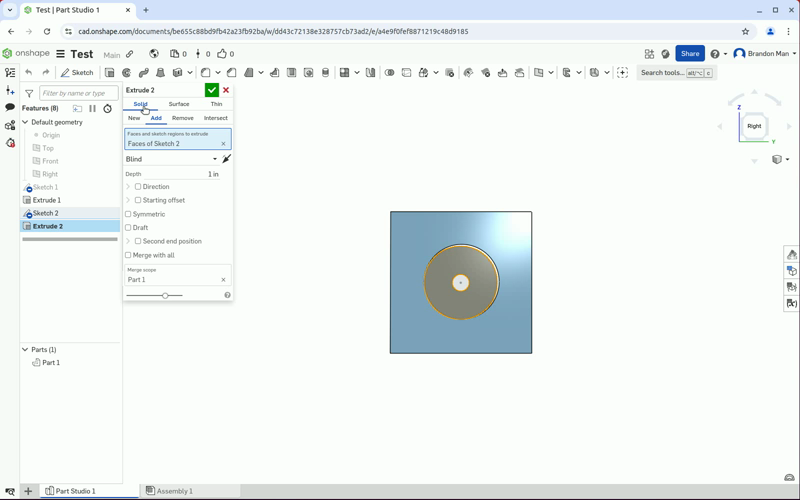
click(143, 106)
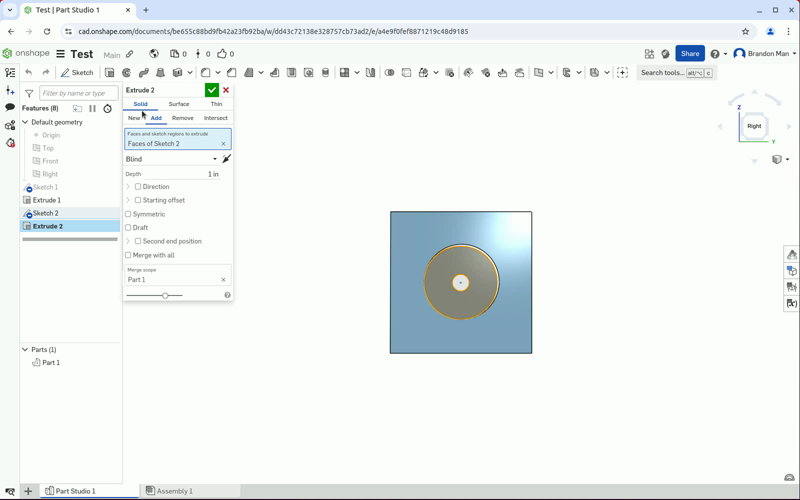
mouse_move(137, 120)
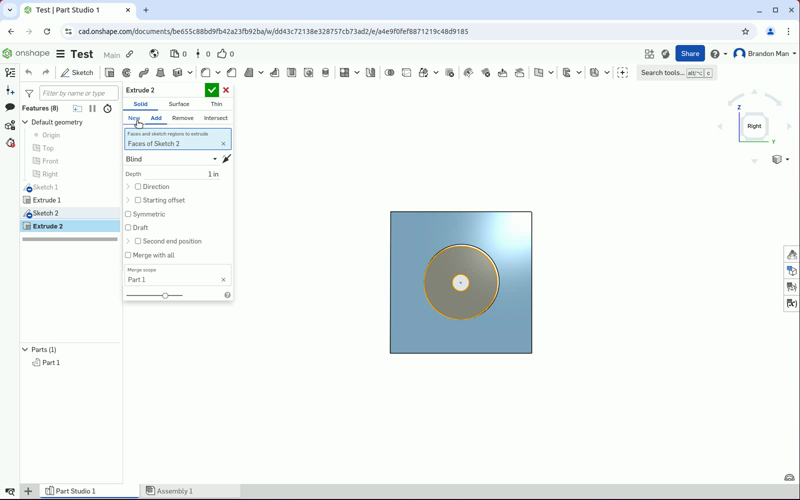
click(137, 120)
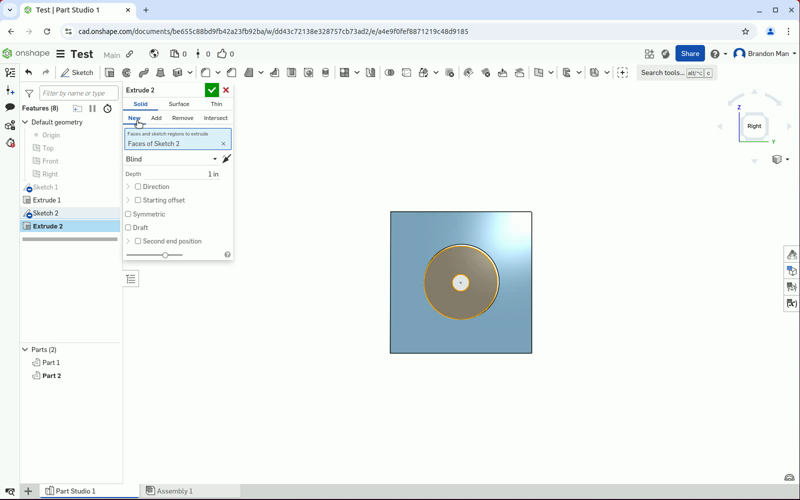
key(tab, 4)
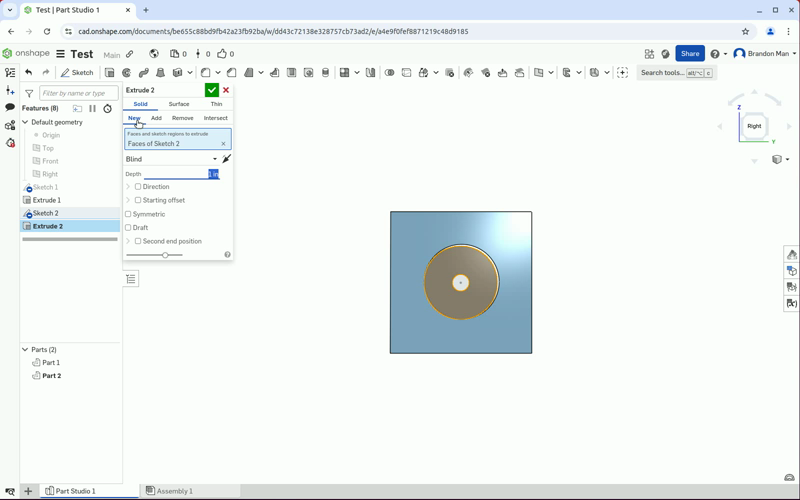
text(-23.108)
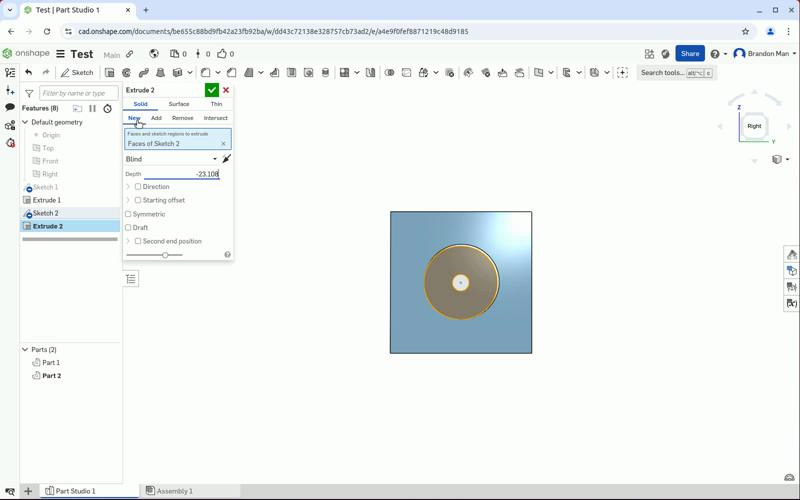
key(enter)
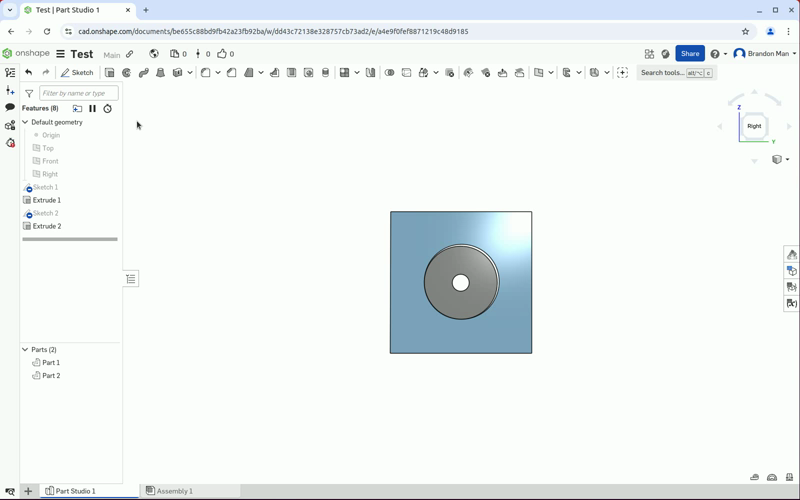
key(shift+h)
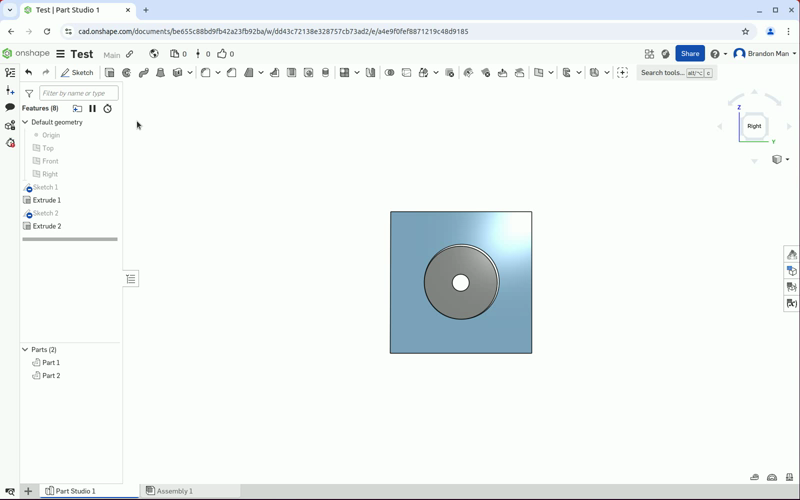
key(shift+h)
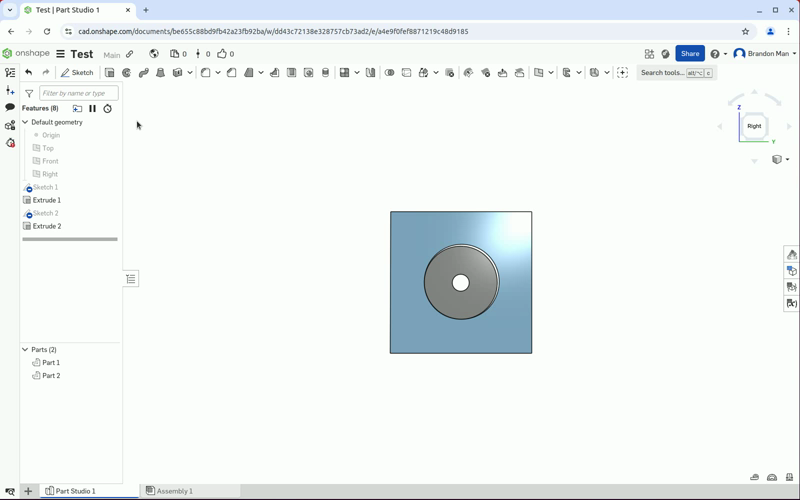
mouse_move(73, 189)
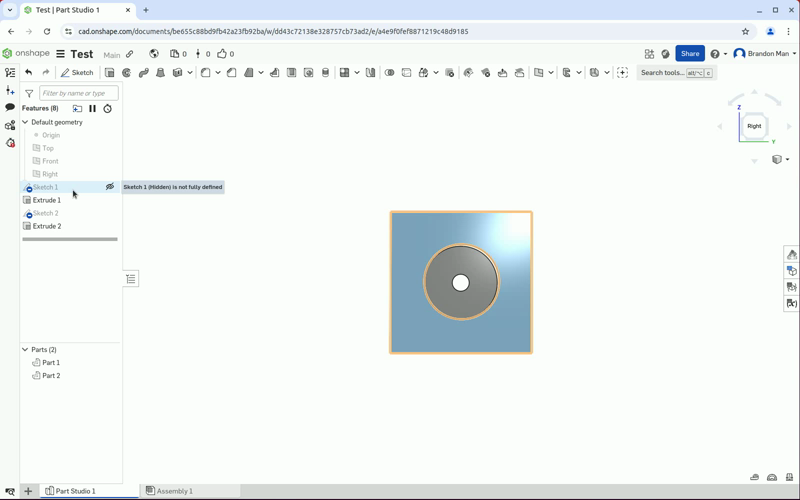
click(73, 189)
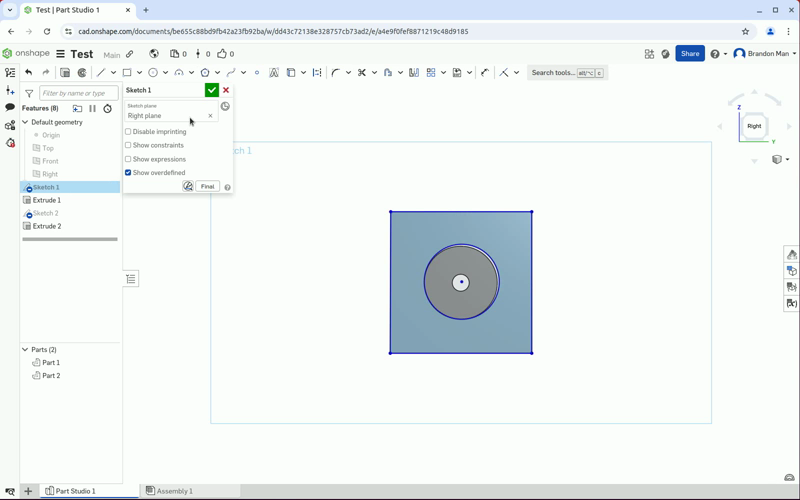
mouse_move(229, 92)
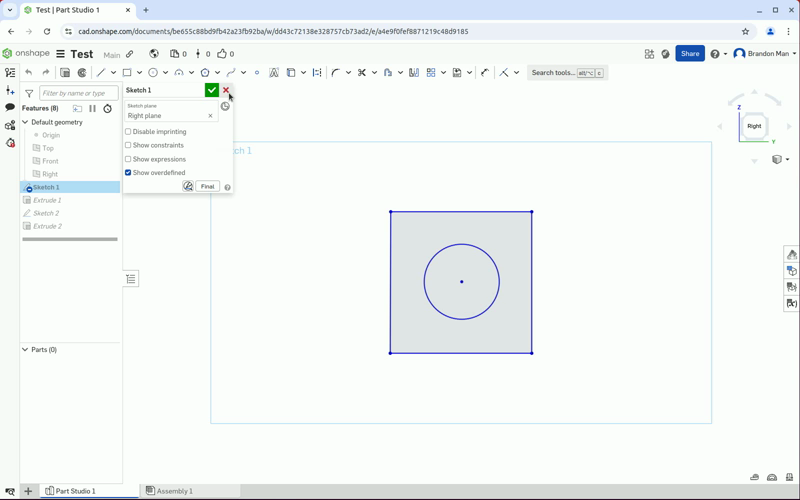
click(229, 92)
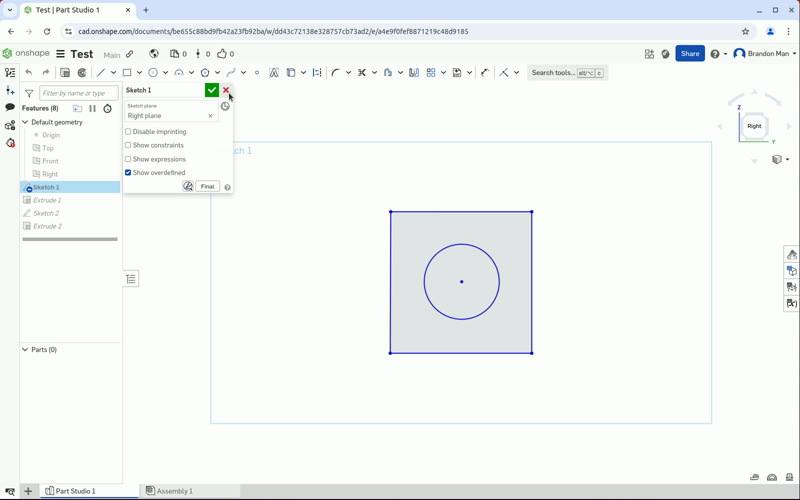
key(shift+s)
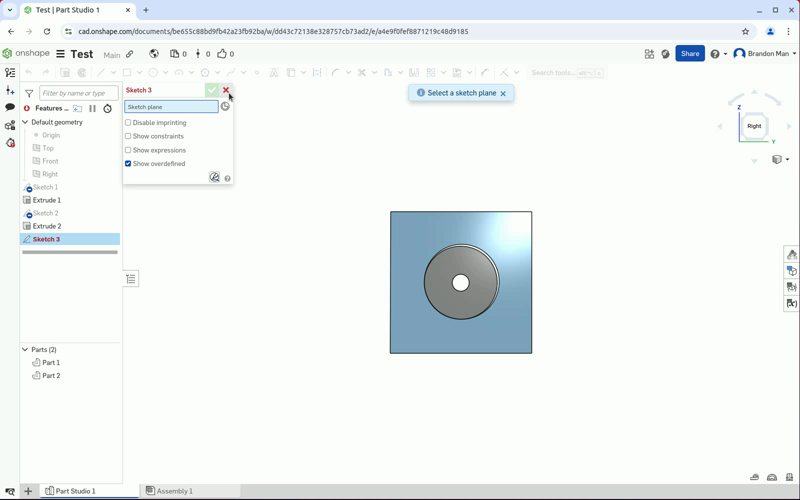
mouse_move(73, 176)
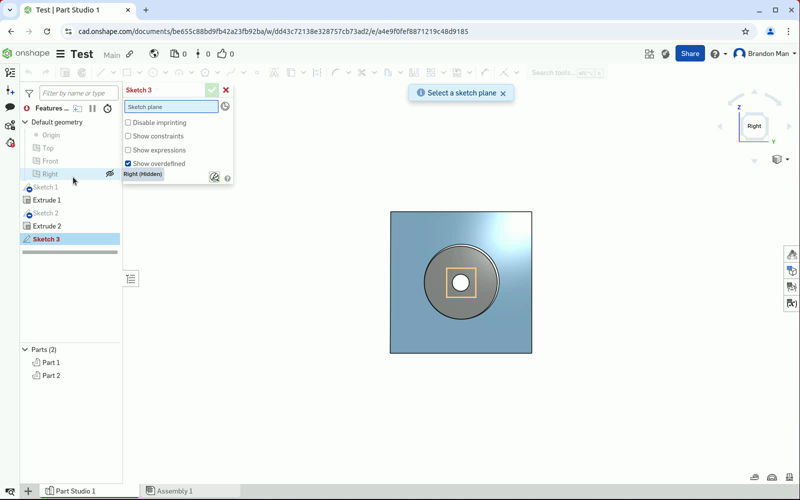
click(73, 176)
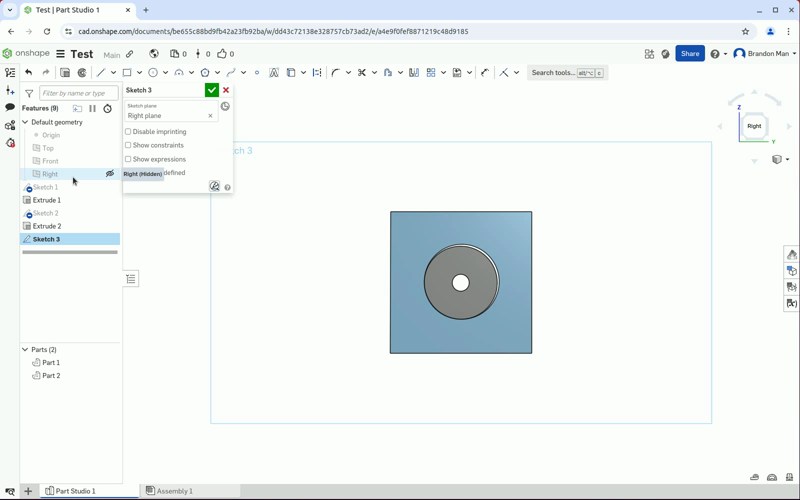
mouse_move(73, 352)
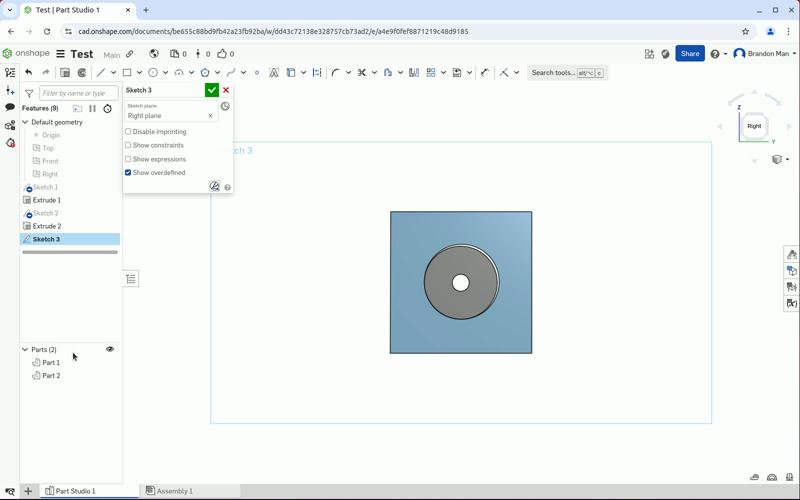
key(y)
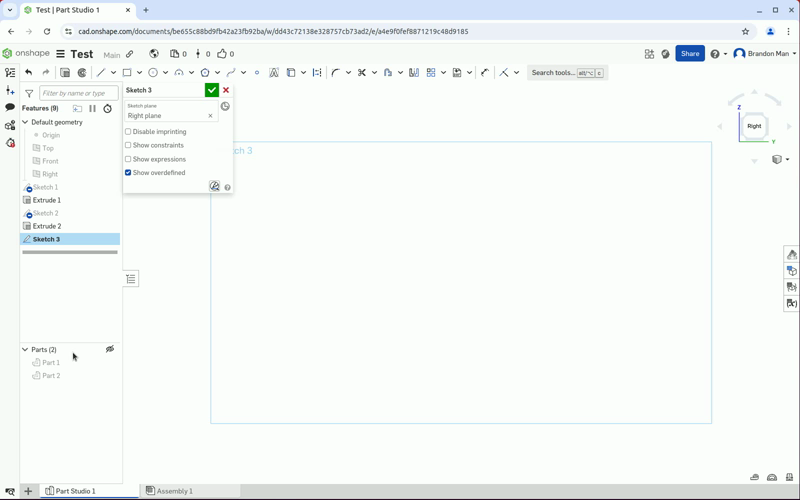
key(c)
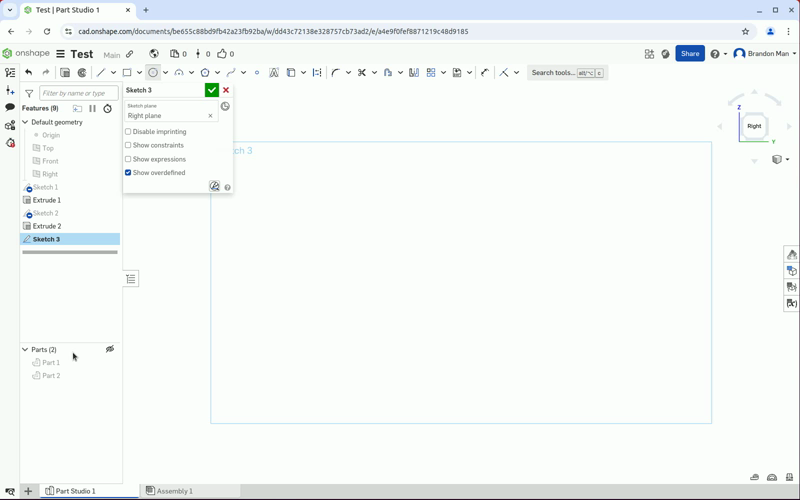
key_down(shift)
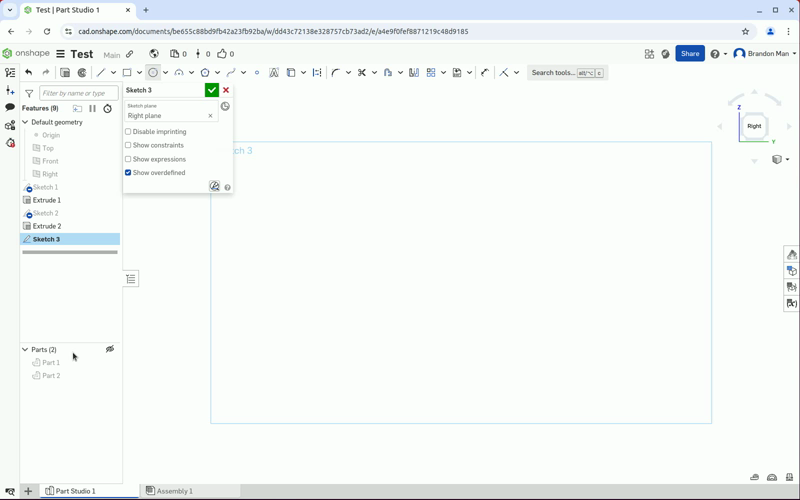
mouse_move(461, 282)
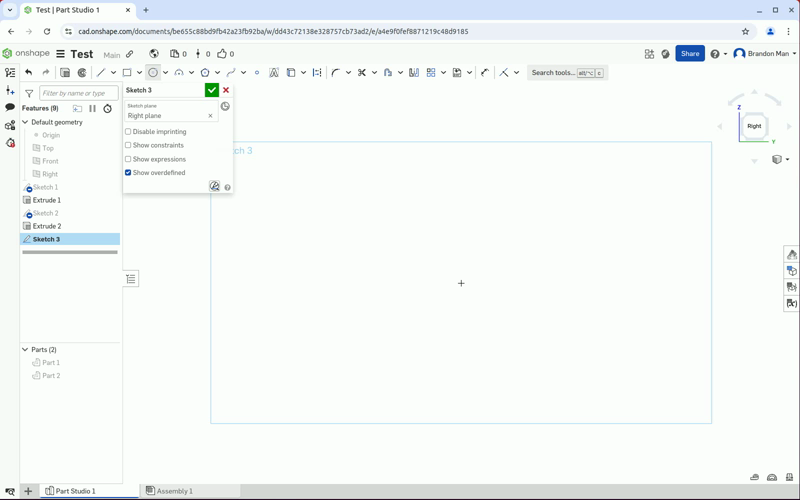
click(461, 282)
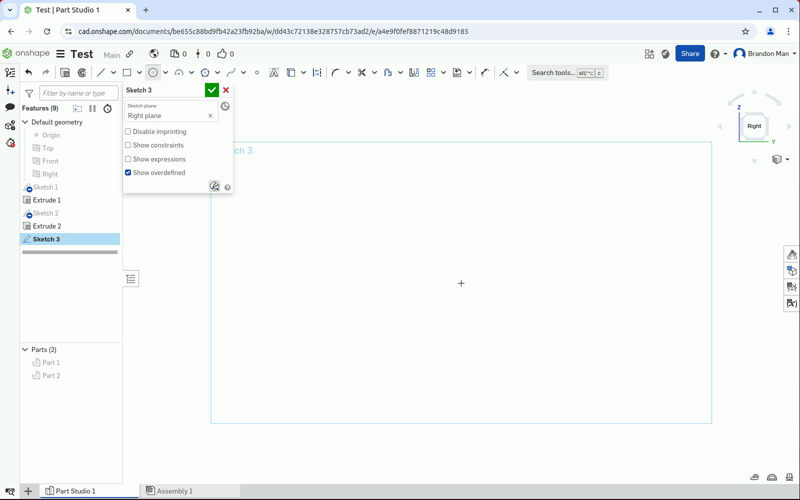
key_up(shift)
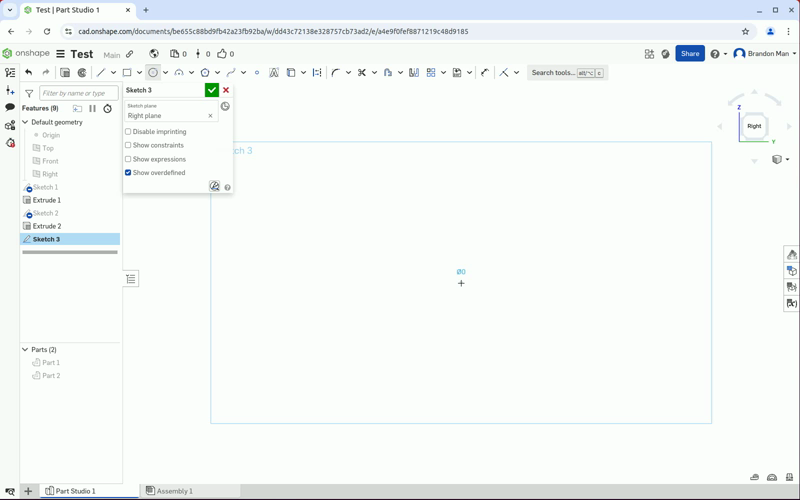
mouse_move(470, 282)
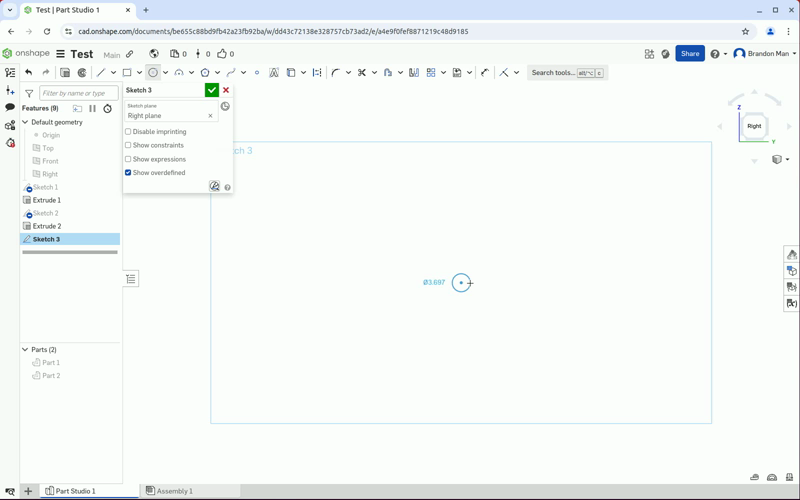
click(470, 282)
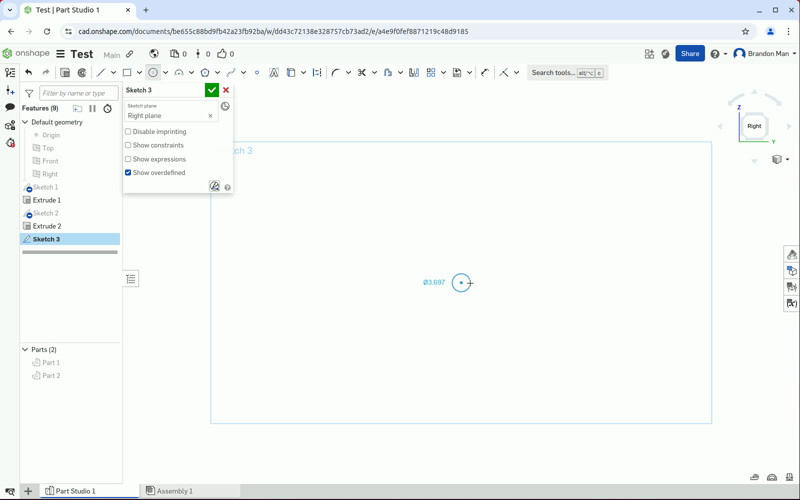
key(esc)
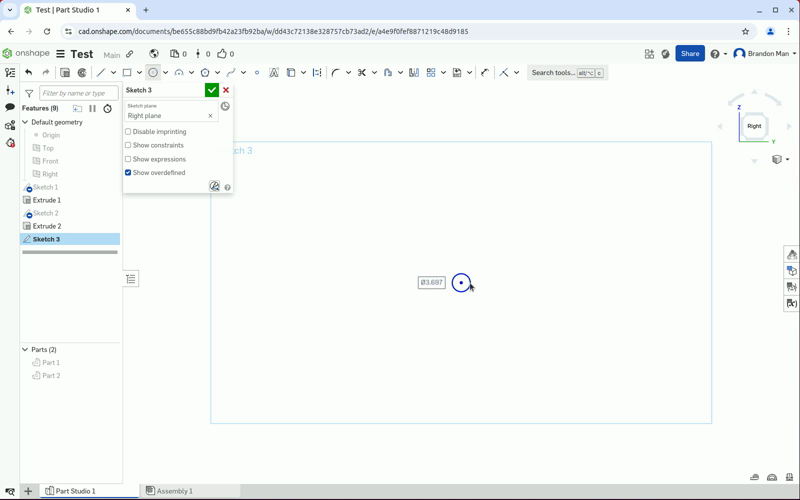
mouse_move(465, 283)
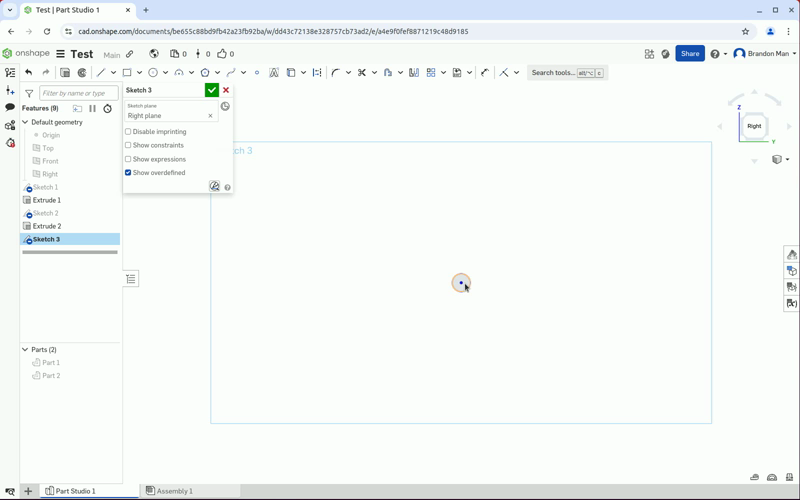
scroll(6)
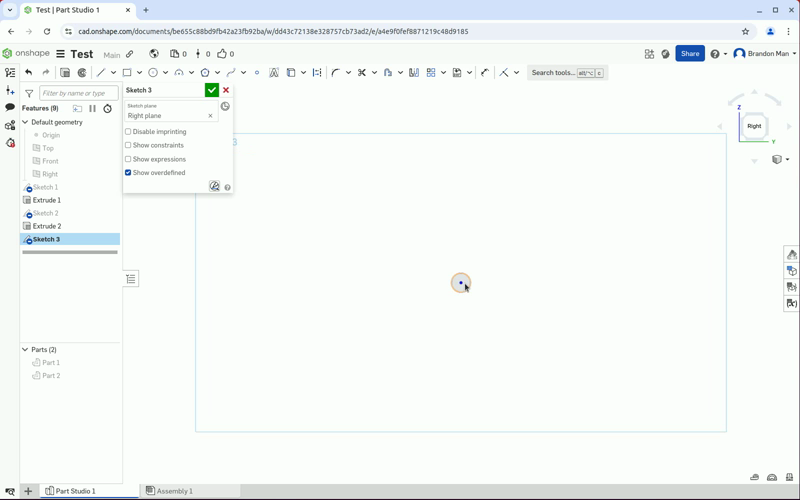
scroll(6)
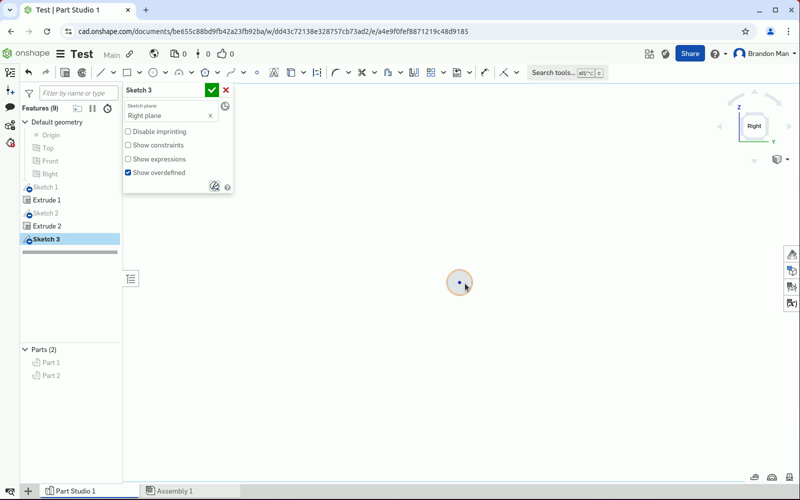
scroll(6)
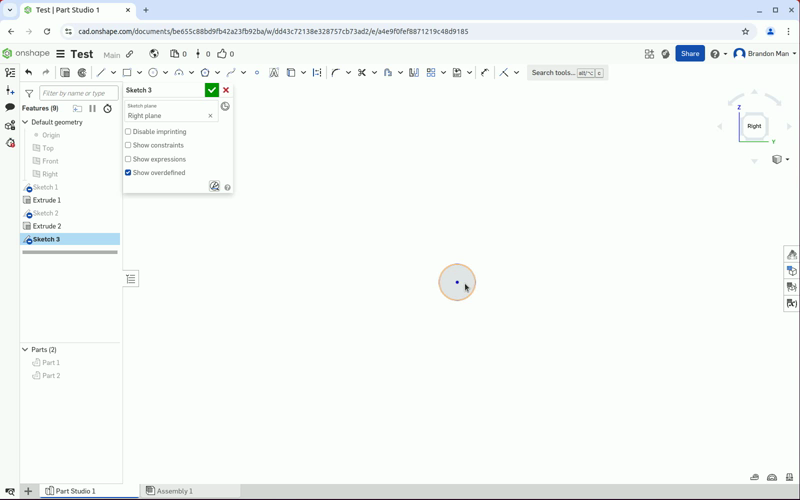
scroll(6)
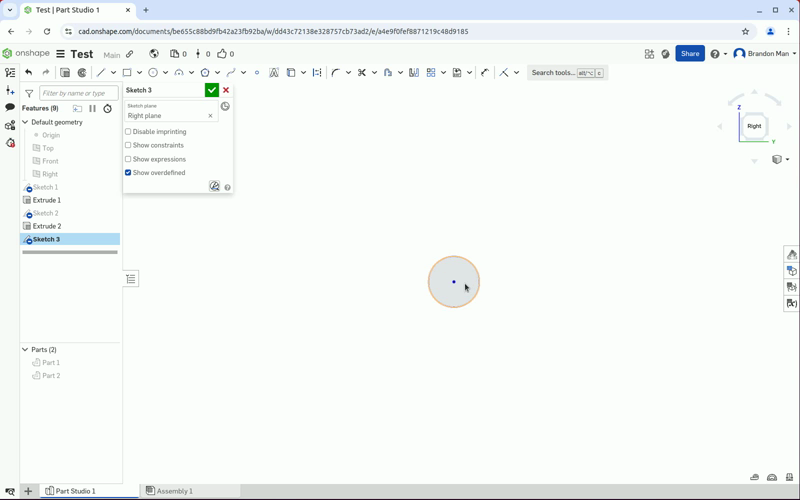
scroll(6)
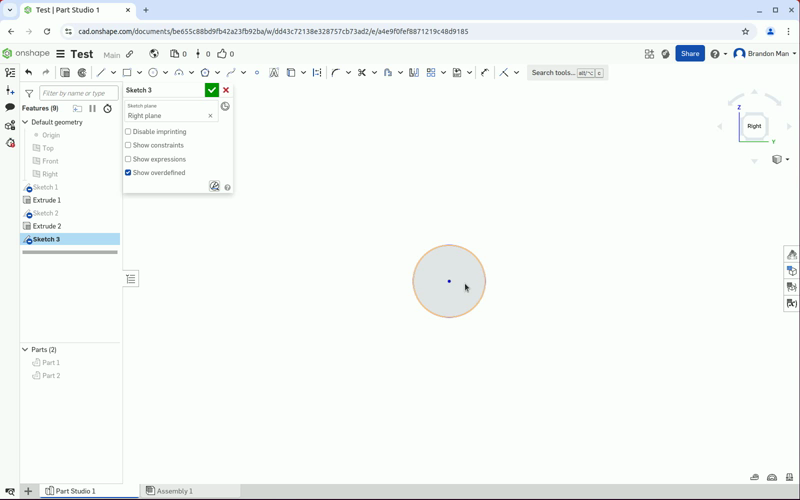
scroll(6)
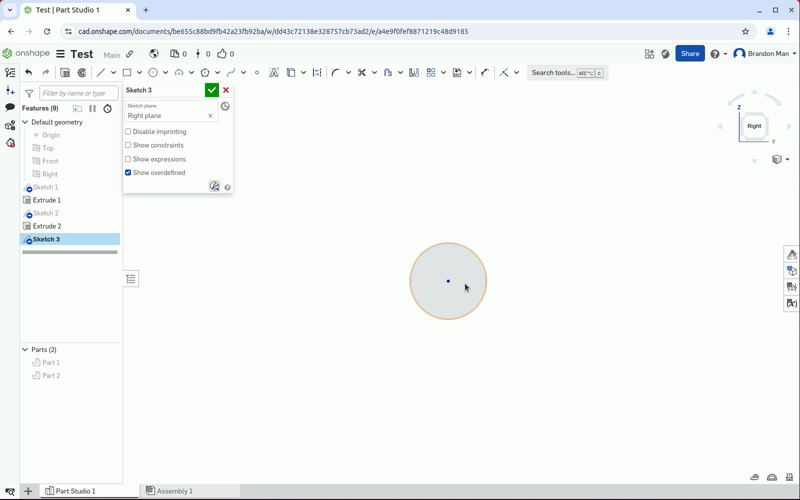
scroll(6)
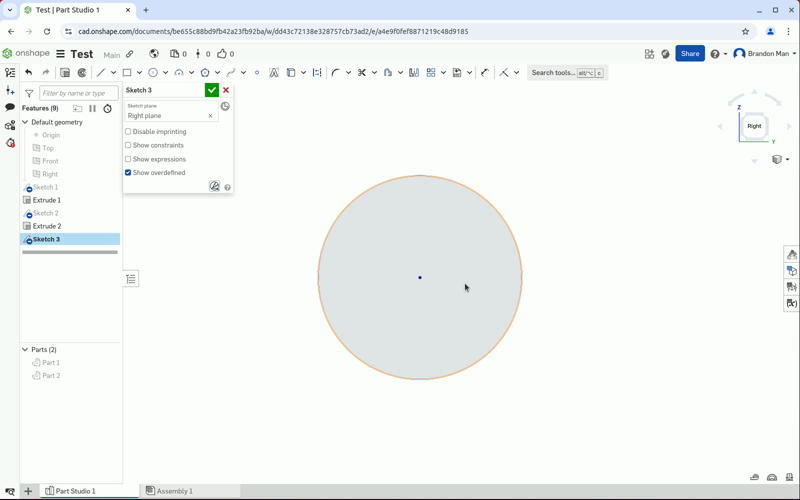
click(465, 283)
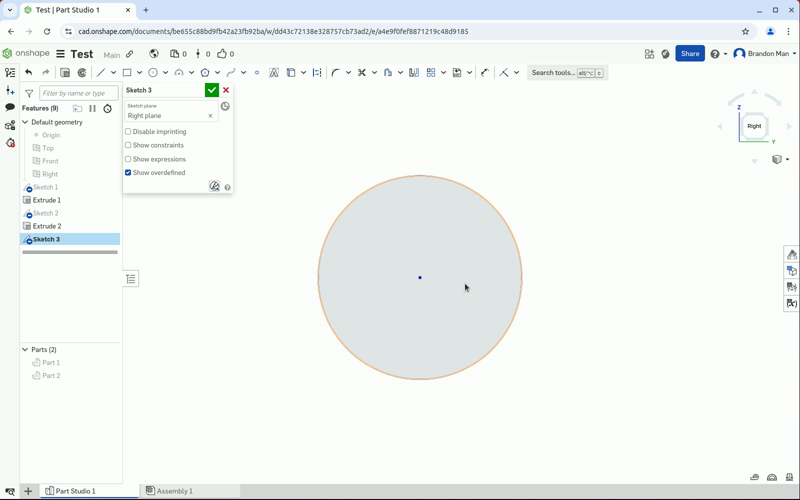
scroll(-6)
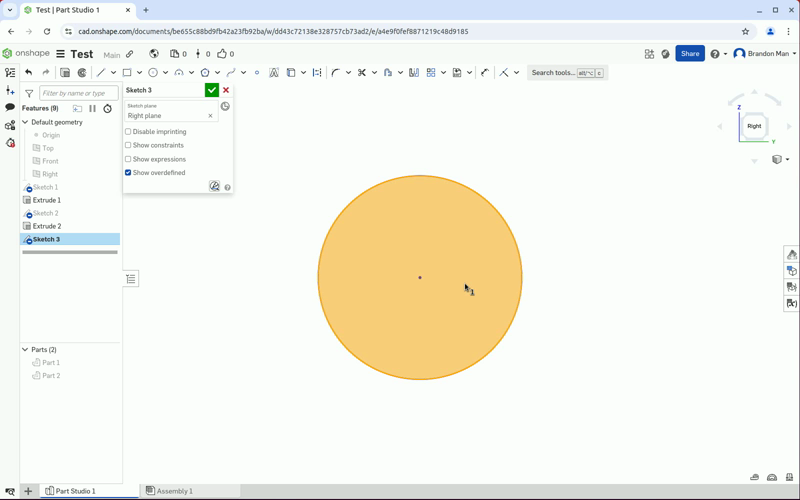
scroll(-6)
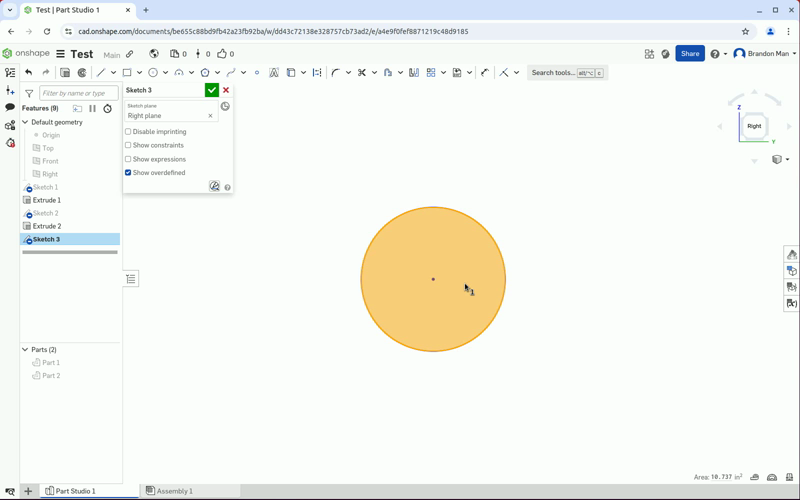
scroll(-6)
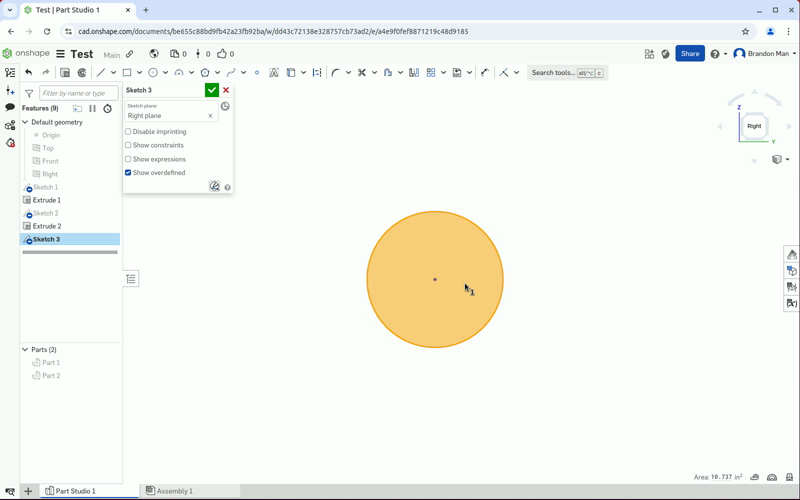
scroll(-6)
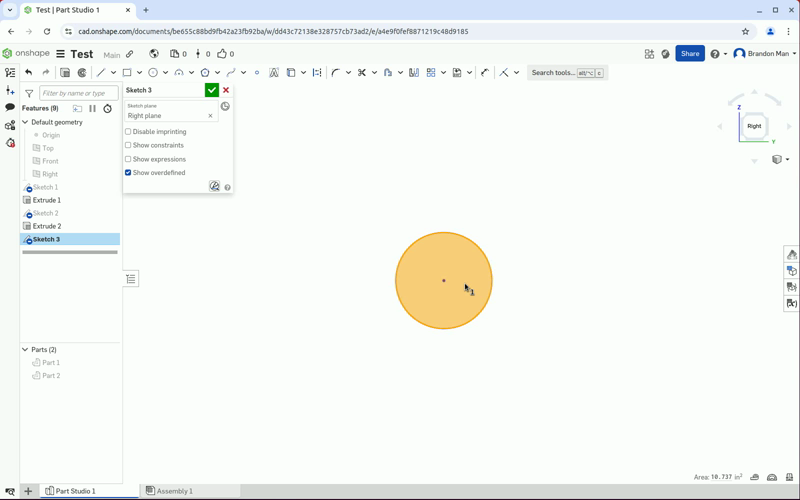
scroll(-6)
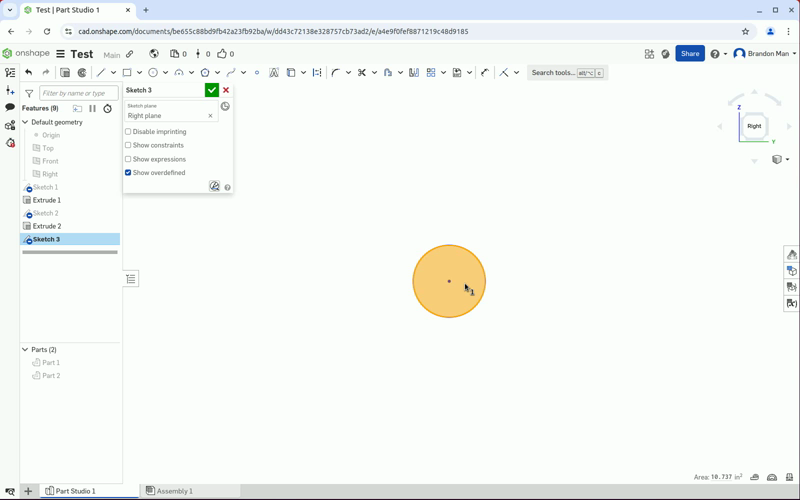
scroll(-6)
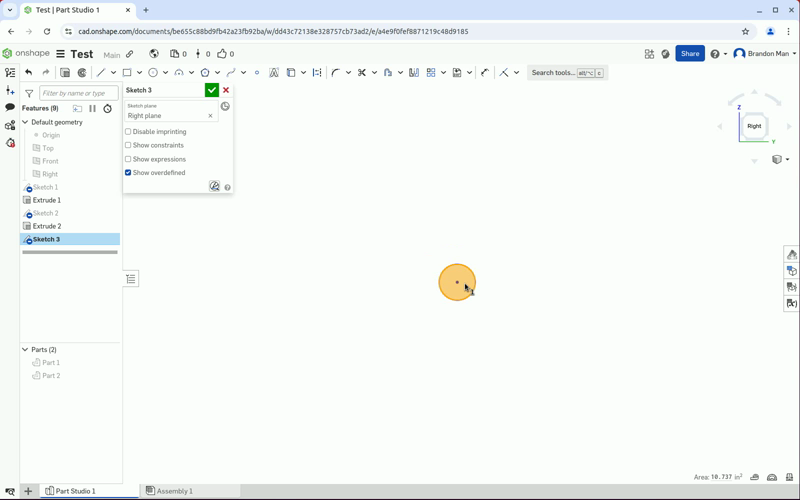
scroll(-6)
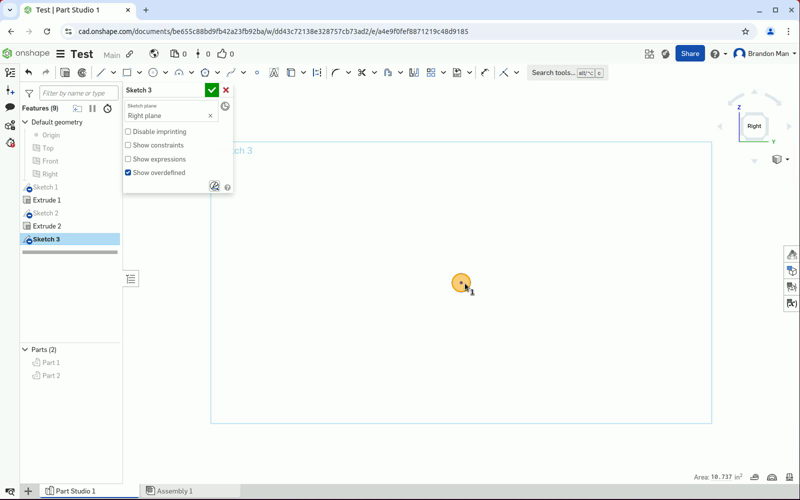
mouse_move(73, 352)
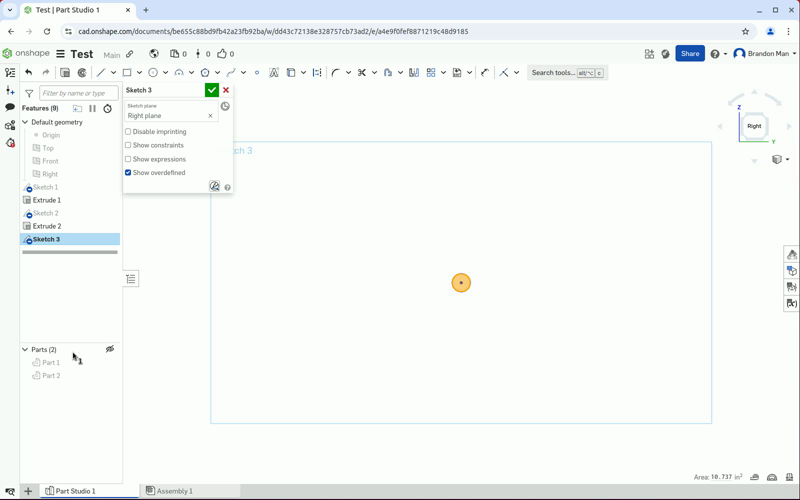
key(shift+y)
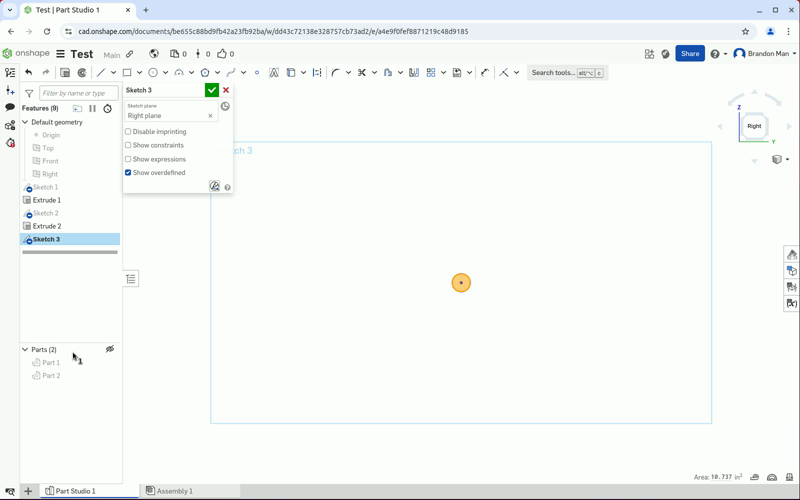
key(shift+e)
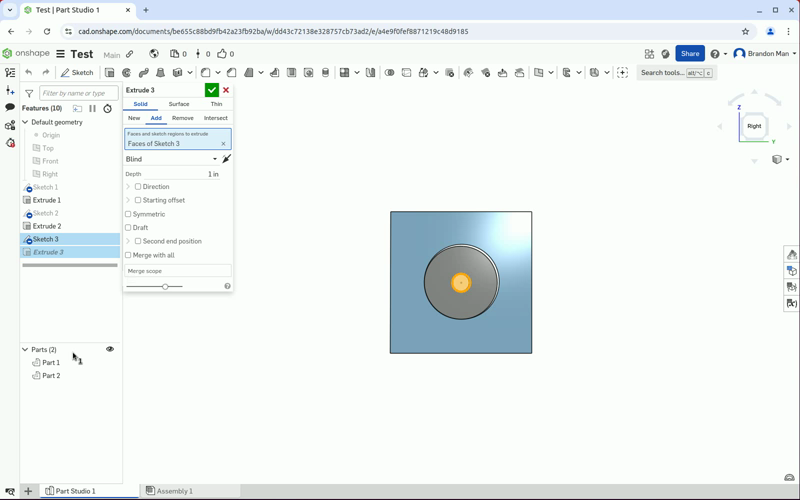
mouse_move(143, 106)
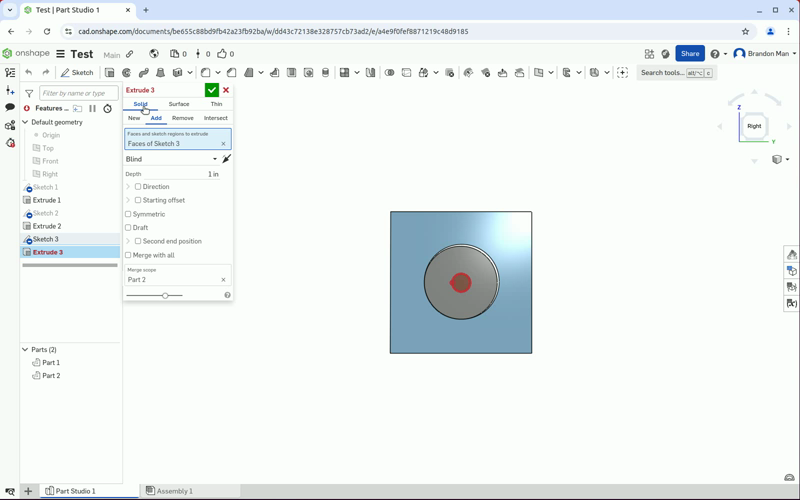
click(143, 106)
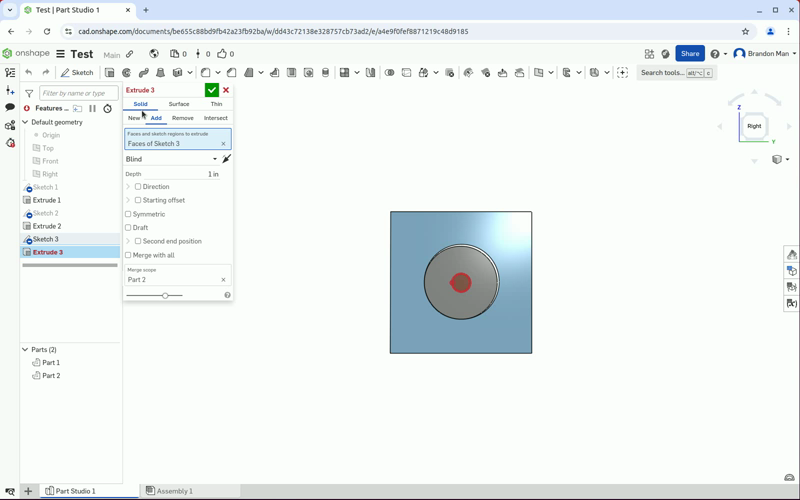
mouse_move(137, 120)
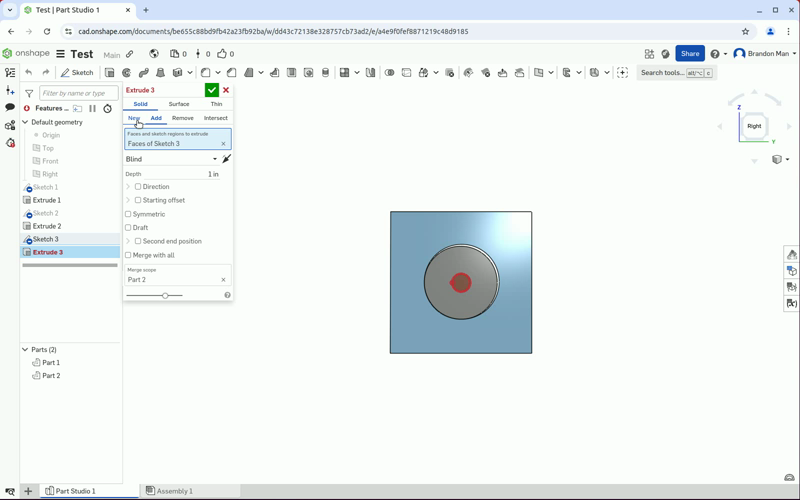
click(137, 120)
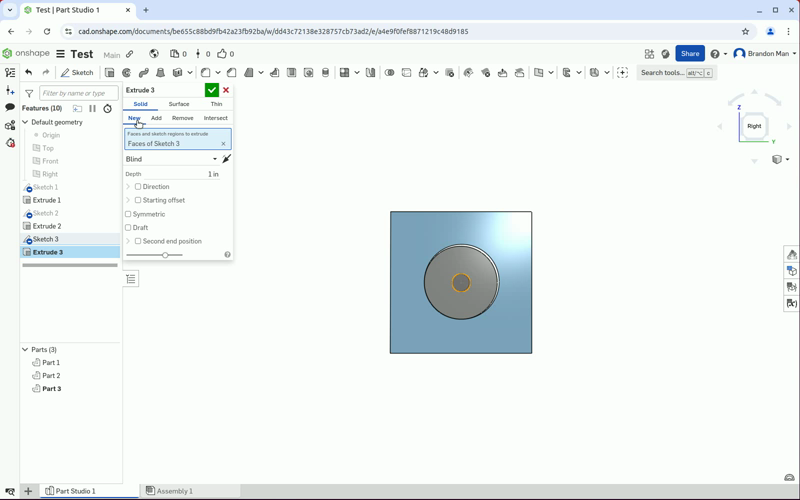
key(tab, 4)
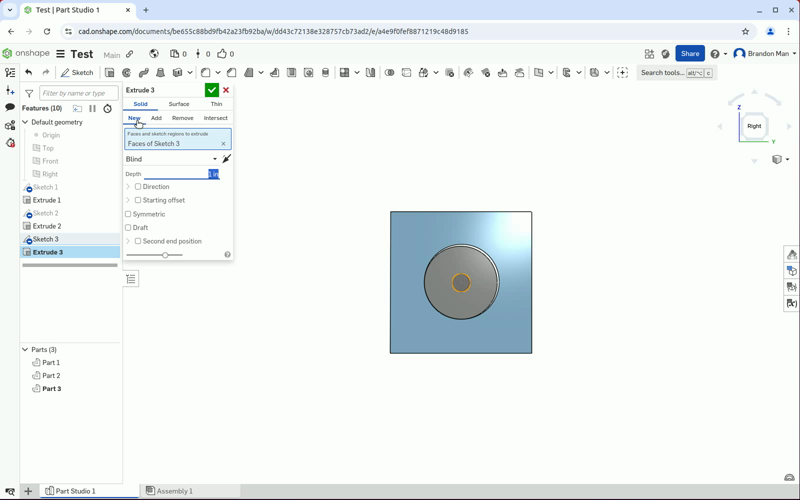
text(-23.108)
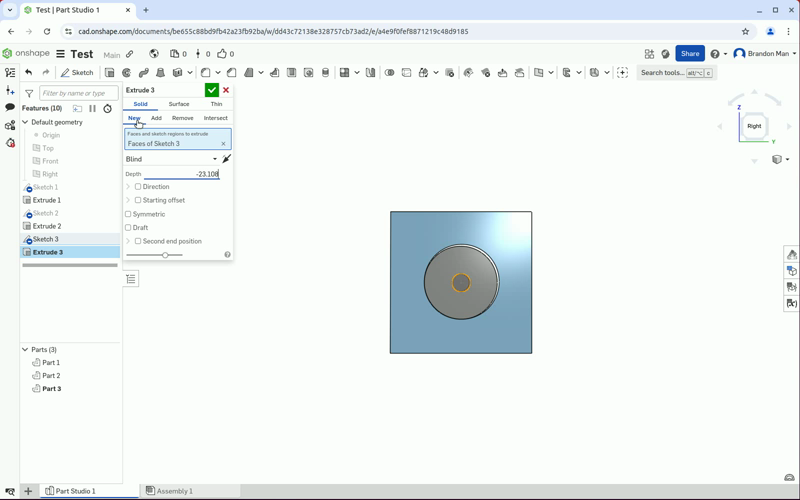
key(enter)
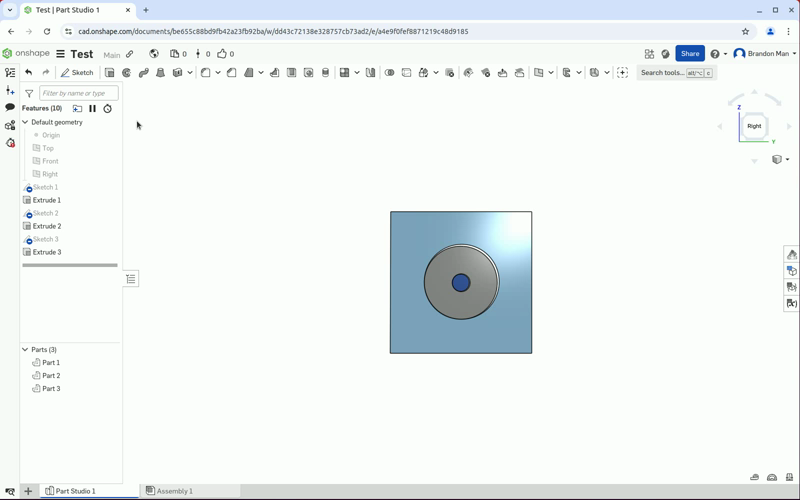
key(shift+h)
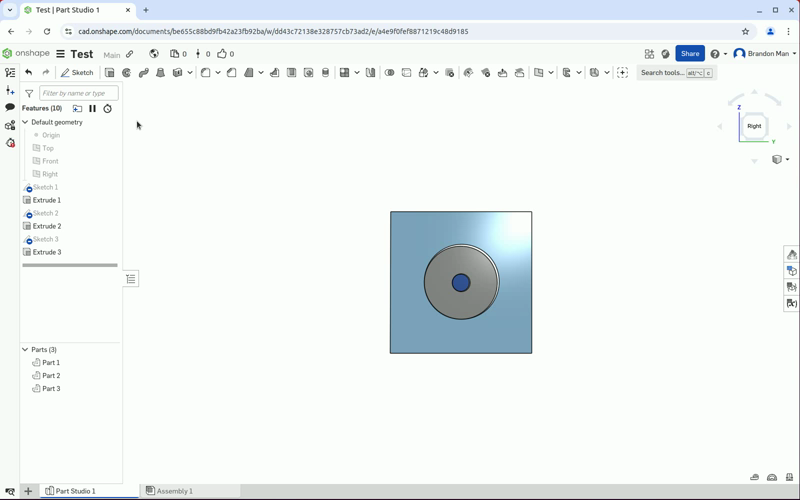
key(shift+h)
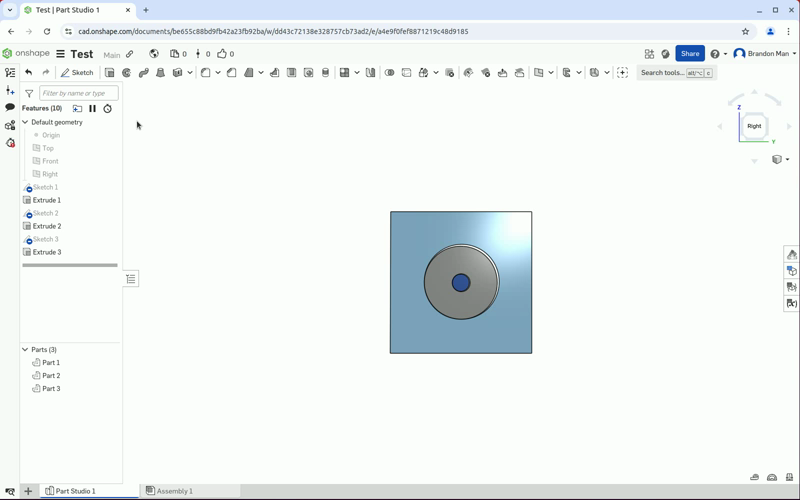
mouse_move(73, 189)
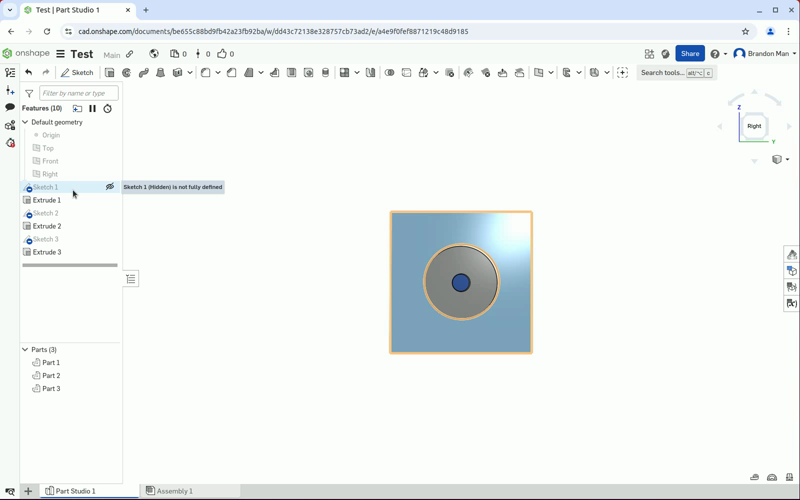
click(73, 189)
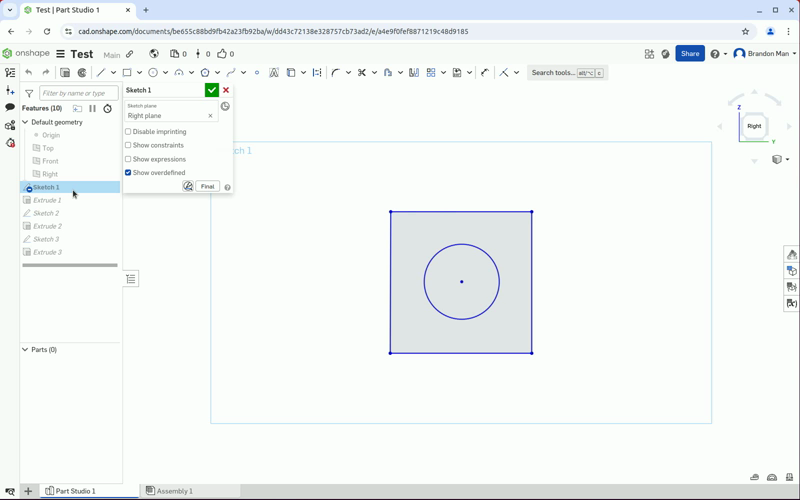
mouse_move(229, 92)
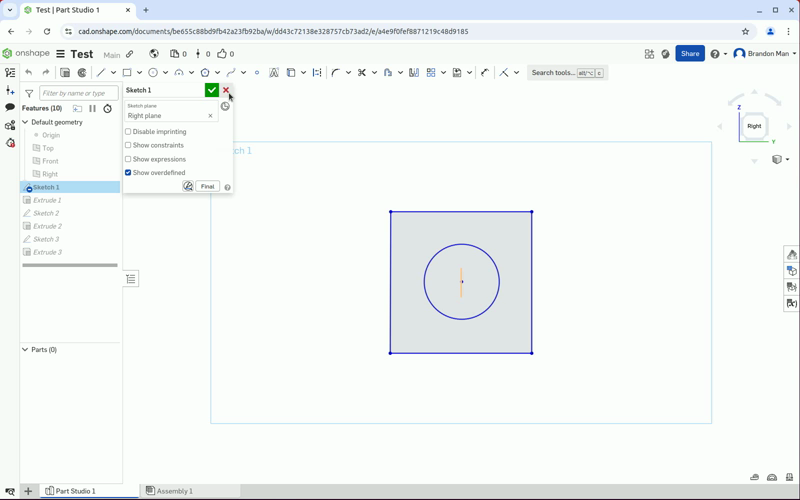
click(229, 92)
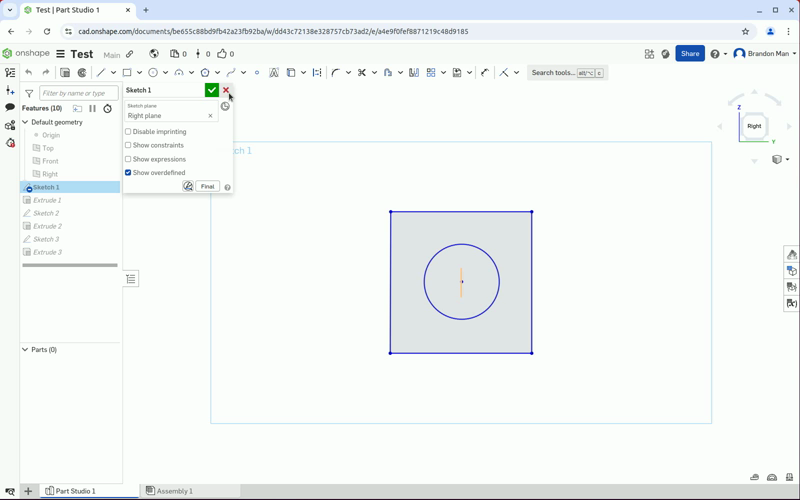
key(shift+s)
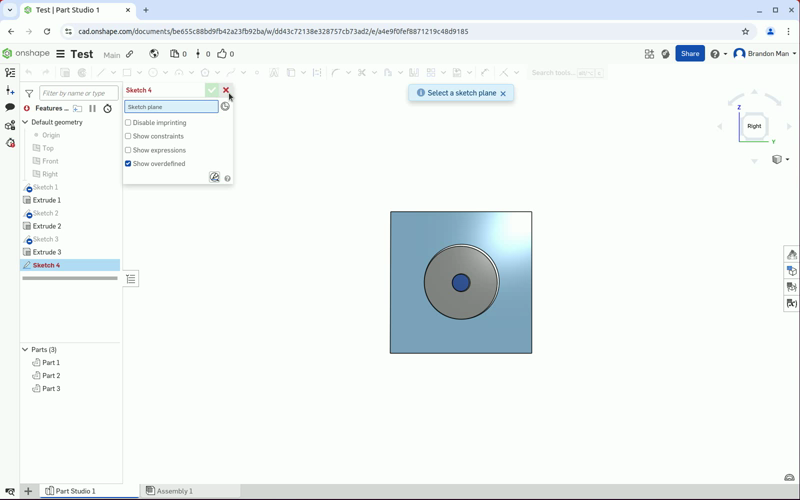
mouse_move(73, 176)
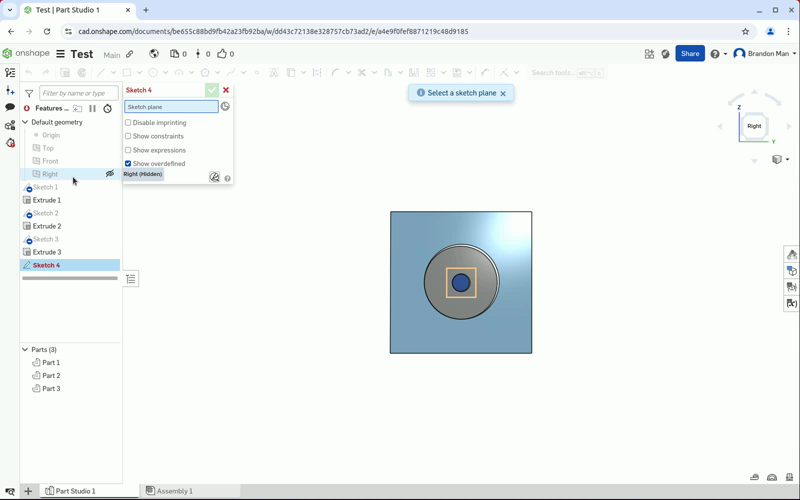
click(73, 176)
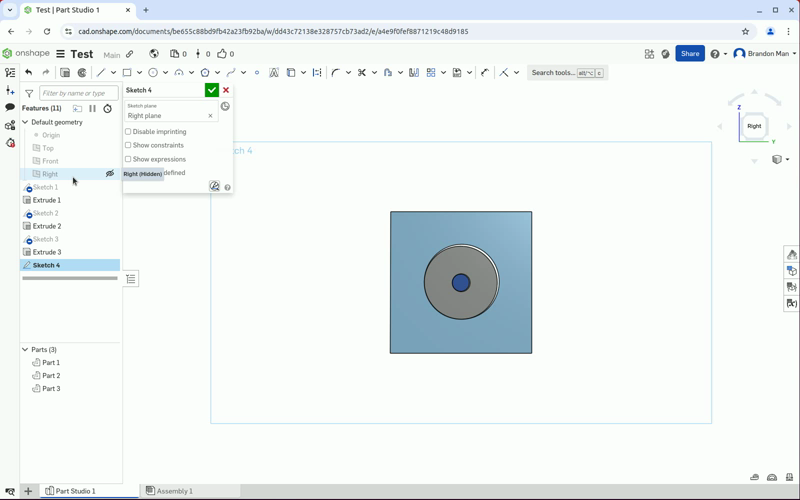
mouse_move(73, 352)
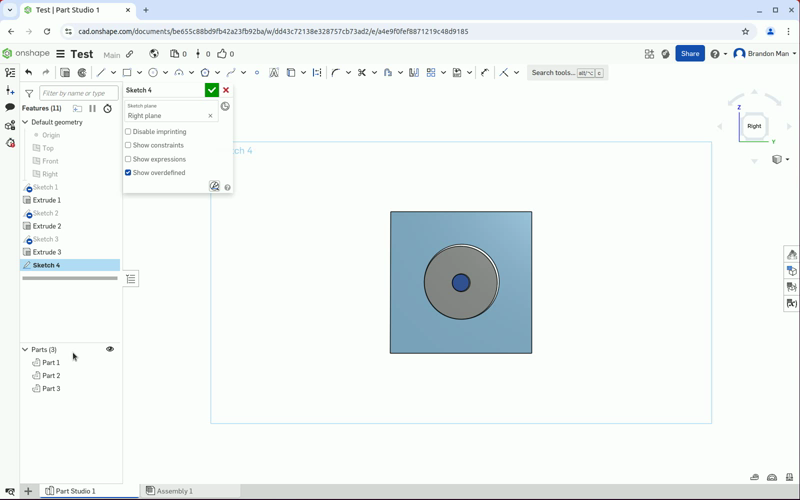
key(y)
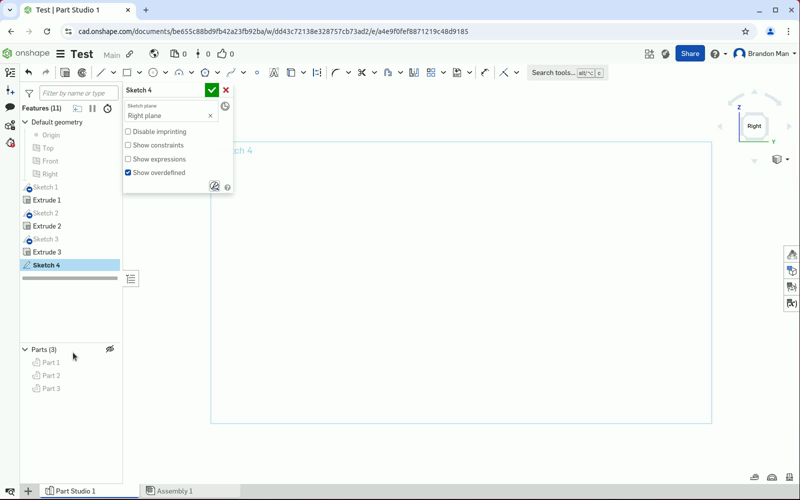
key(c)
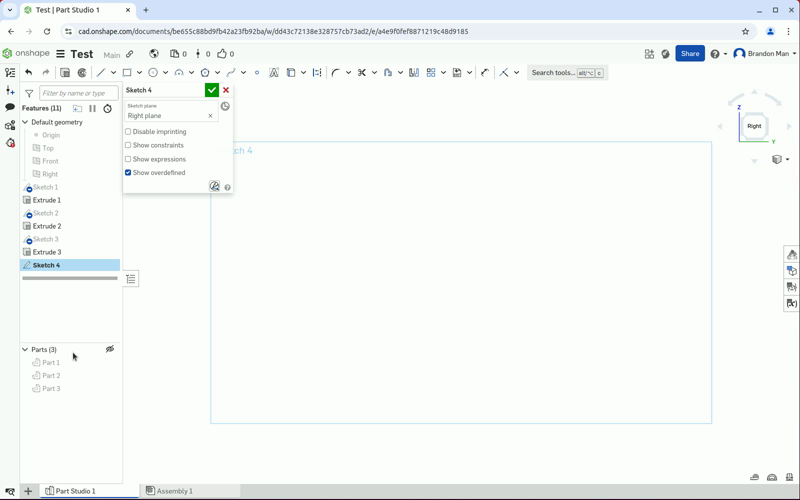
key_down(shift)
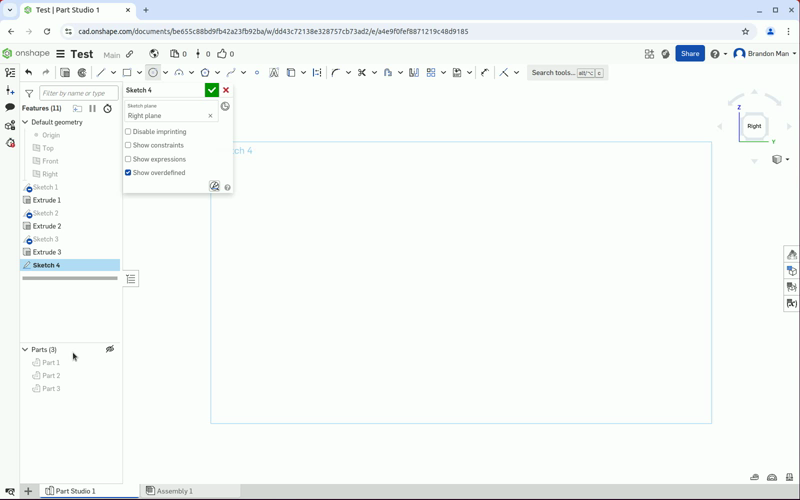
mouse_move(460, 282)
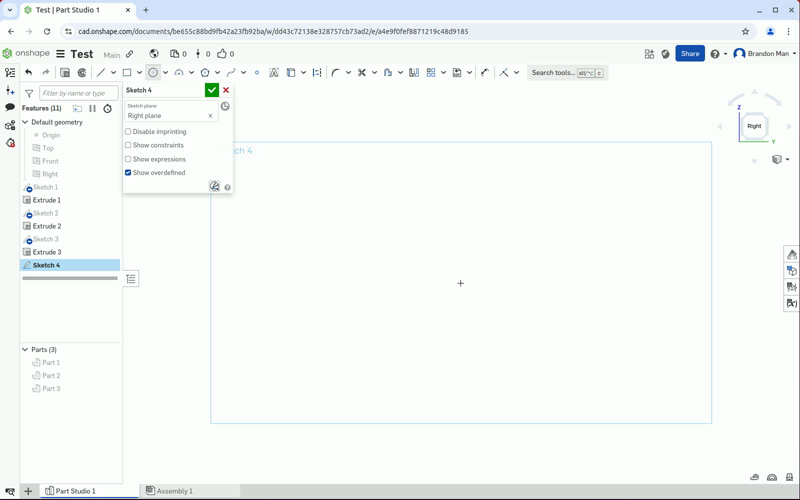
click(460, 282)
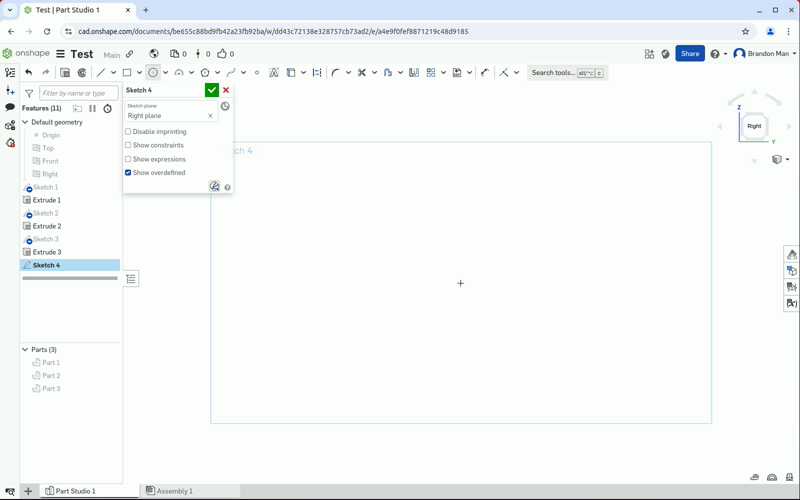
key_up(shift)
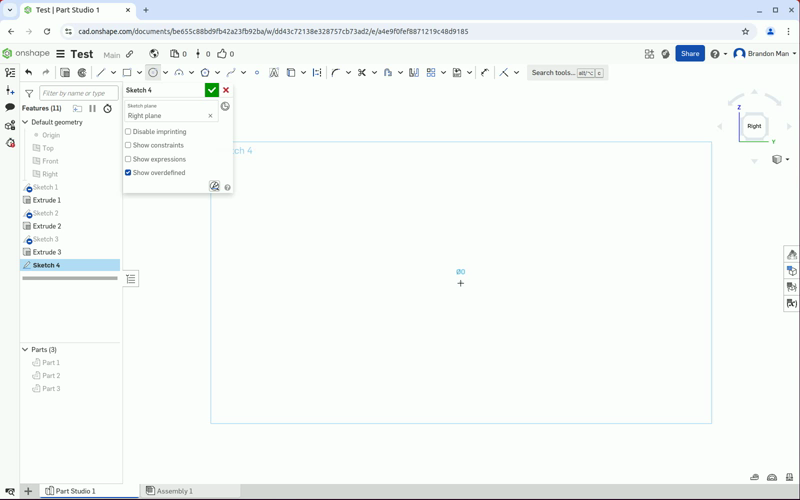
mouse_move(497, 282)
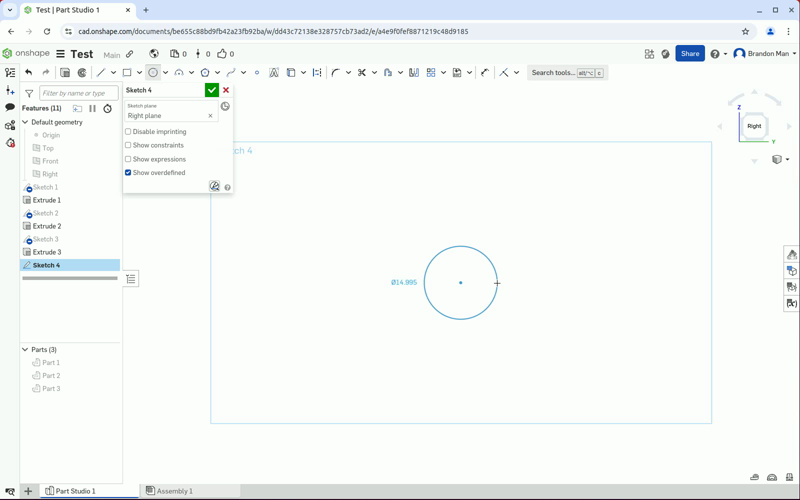
click(497, 282)
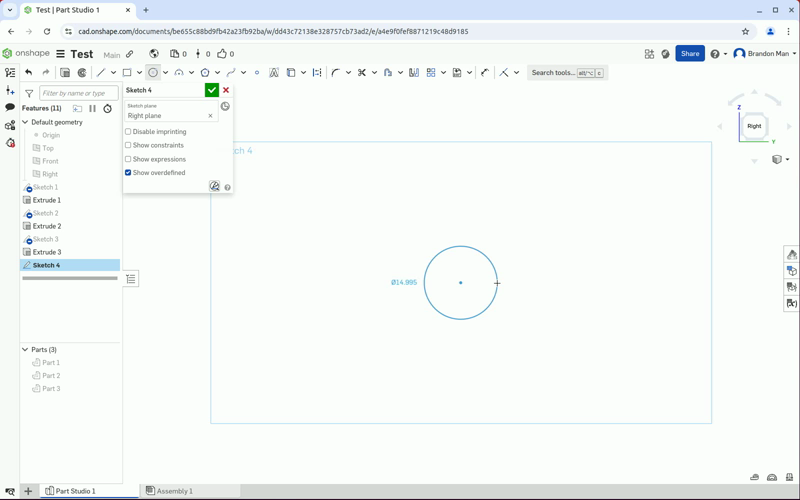
key(esc)
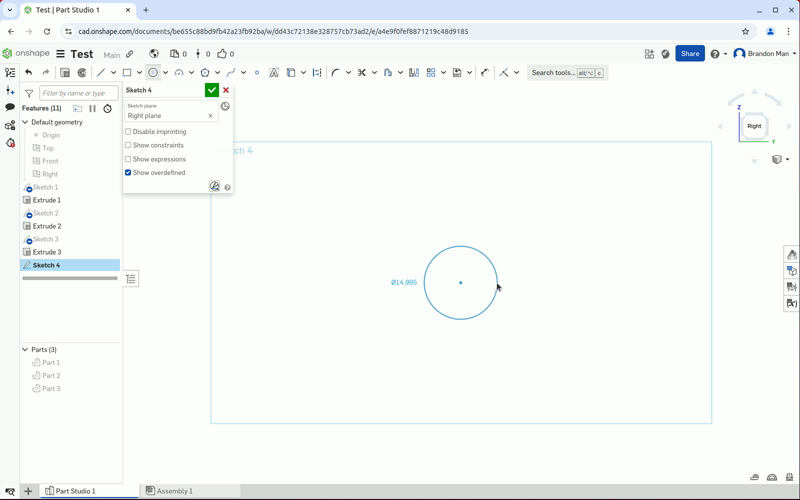
key(c)
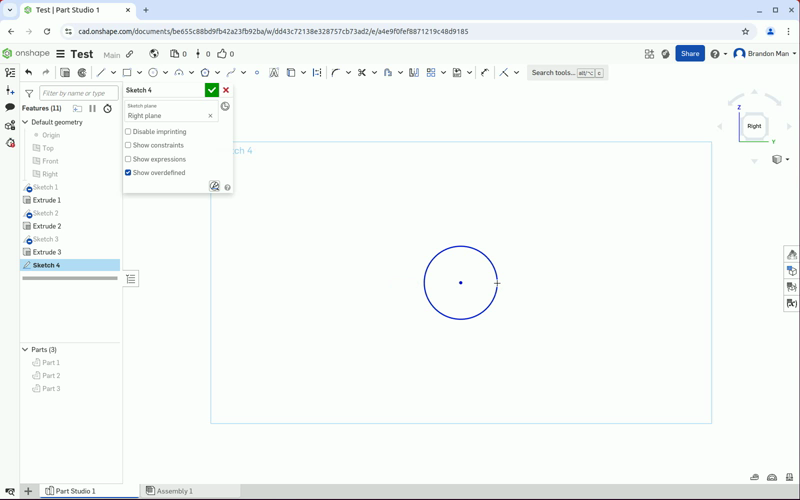
key_down(shift)
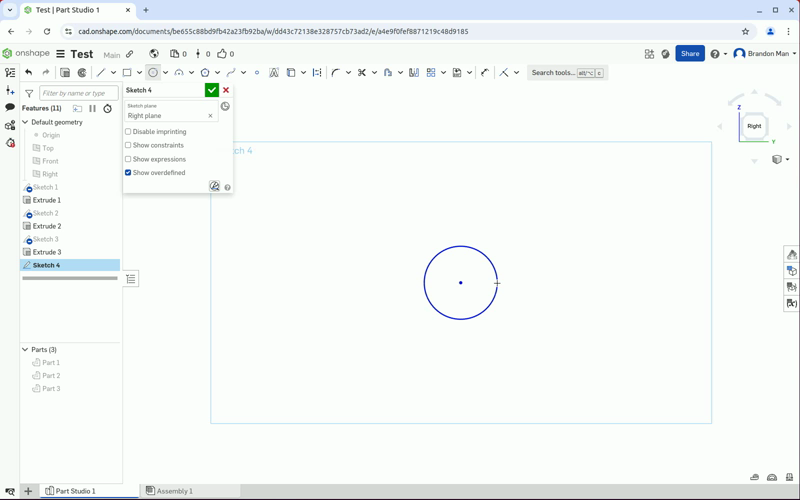
mouse_move(460, 282)
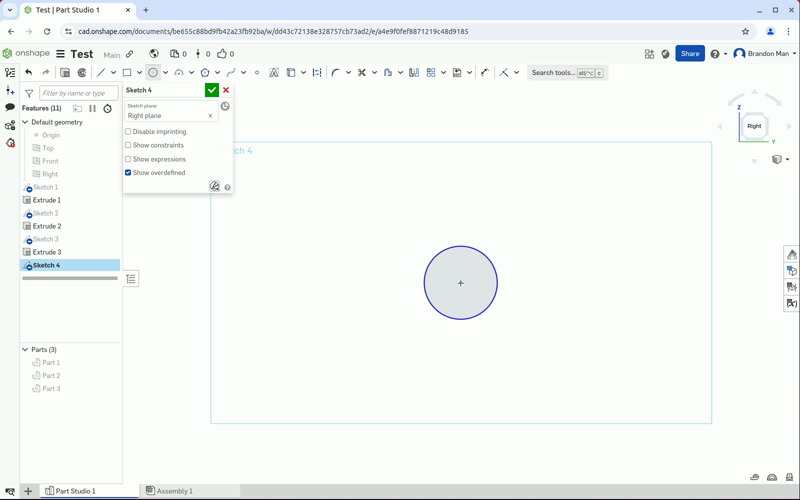
click(460, 282)
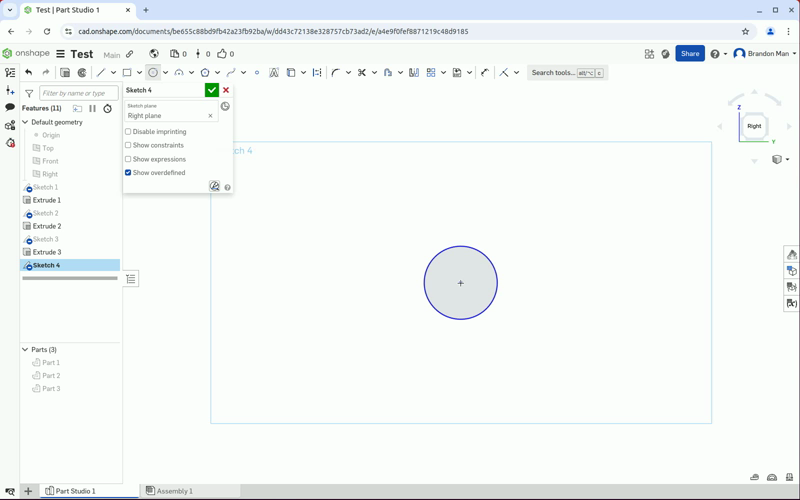
key_up(shift)
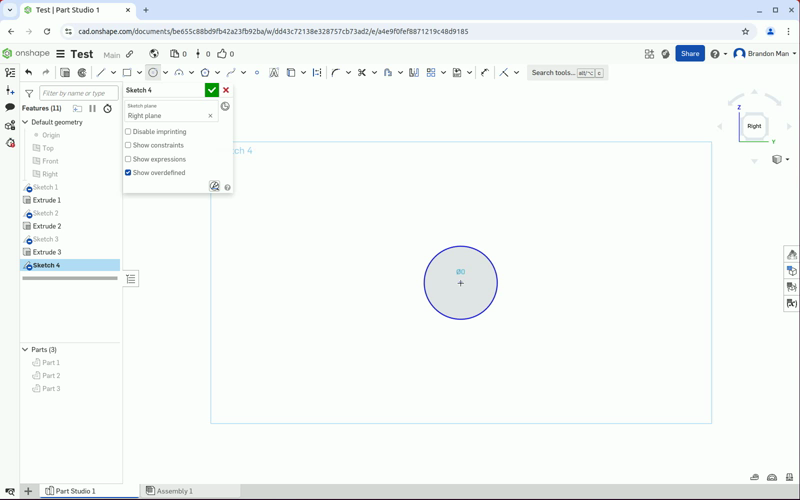
mouse_move(469, 282)
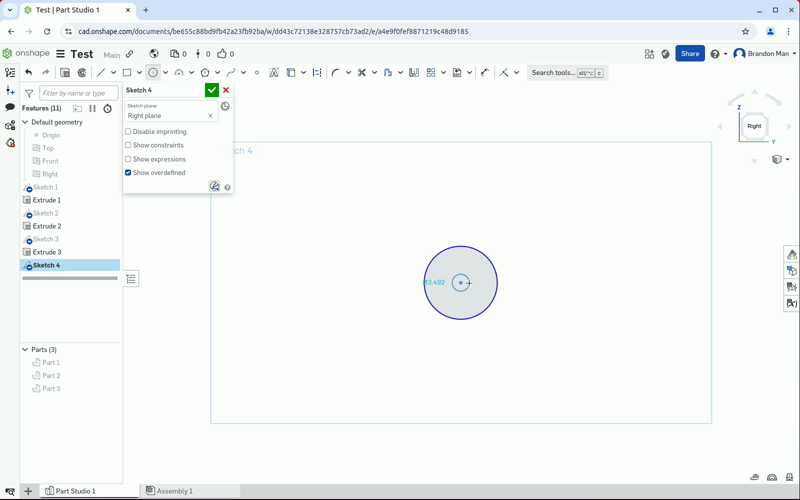
click(469, 282)
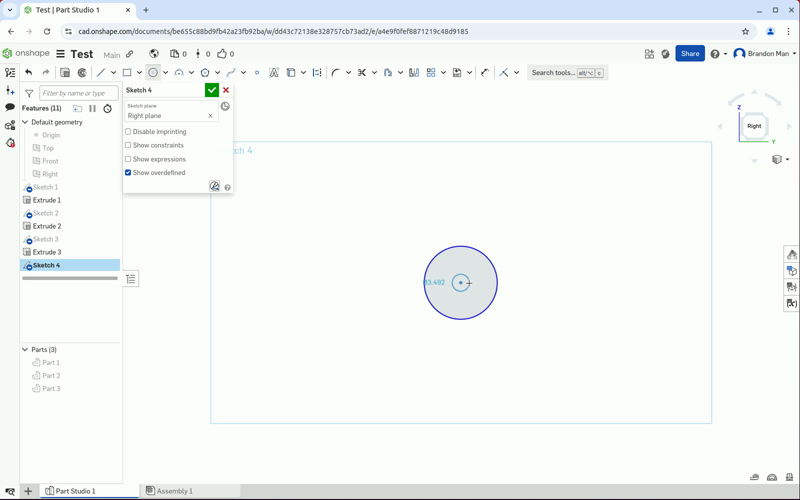
key(esc)
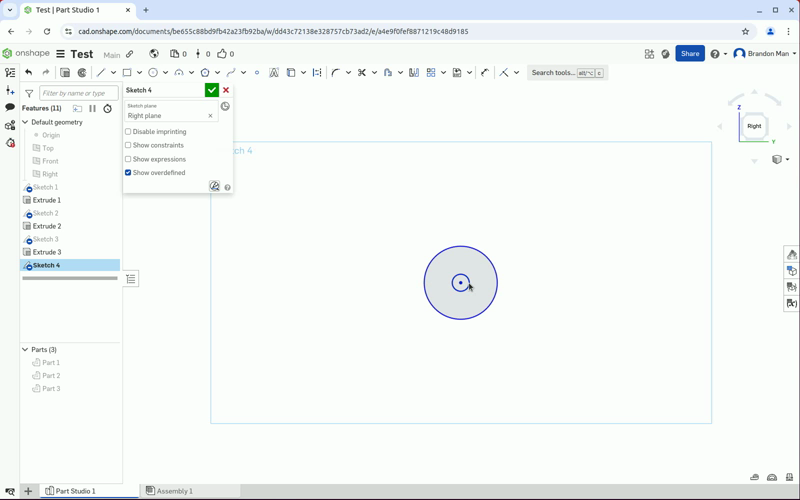
mouse_move(466, 294)
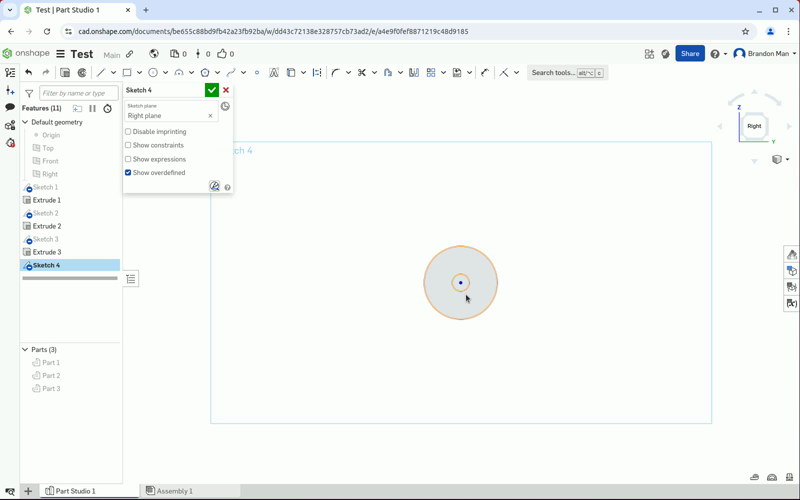
click(466, 294)
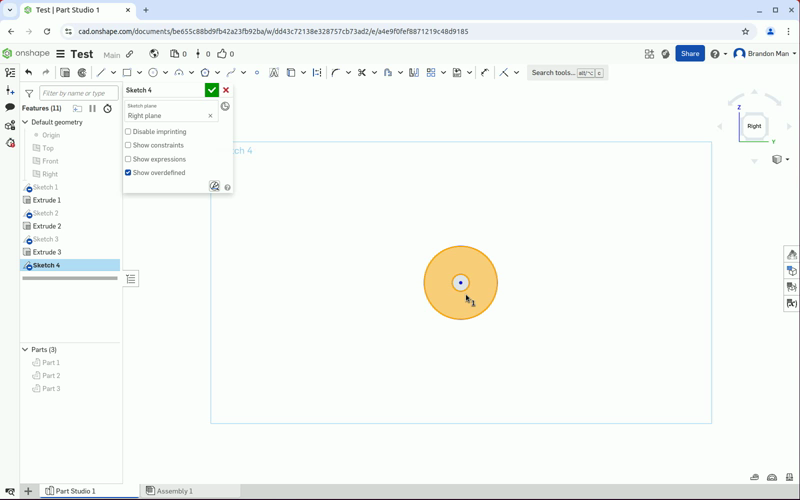
mouse_move(73, 352)
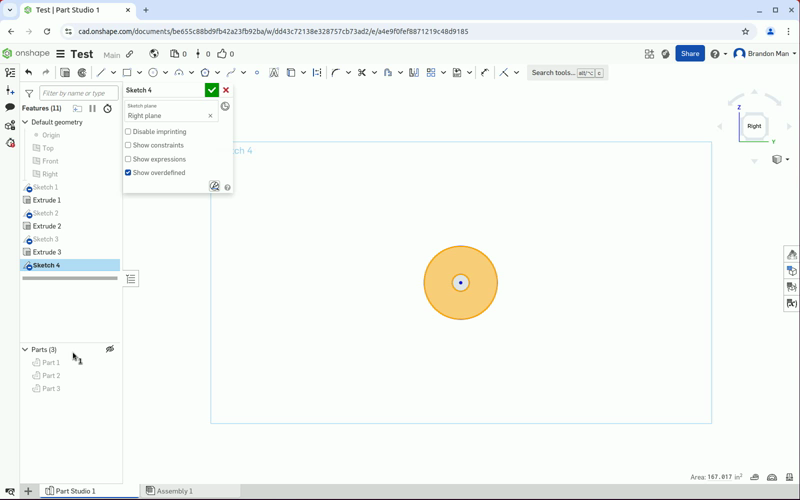
key(shift+y)
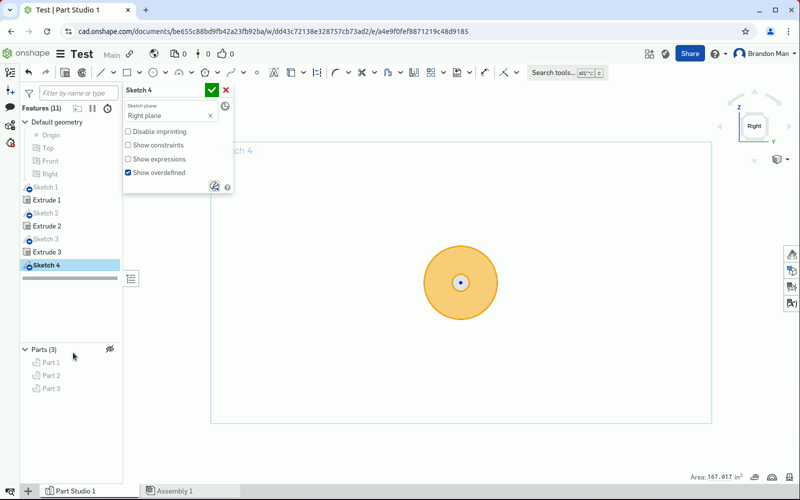
key(shift+e)
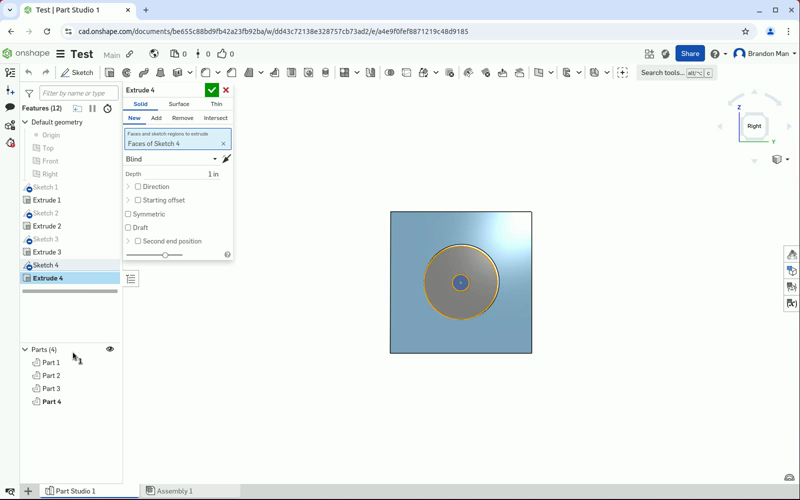
mouse_move(143, 106)
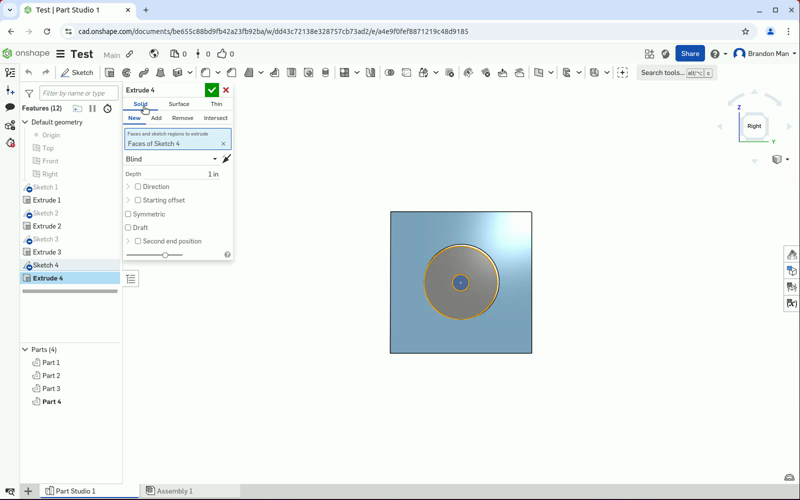
click(143, 106)
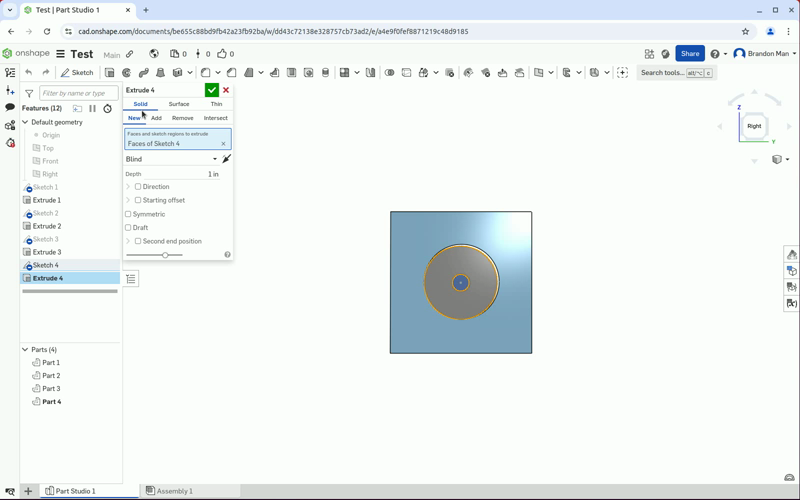
mouse_move(137, 120)
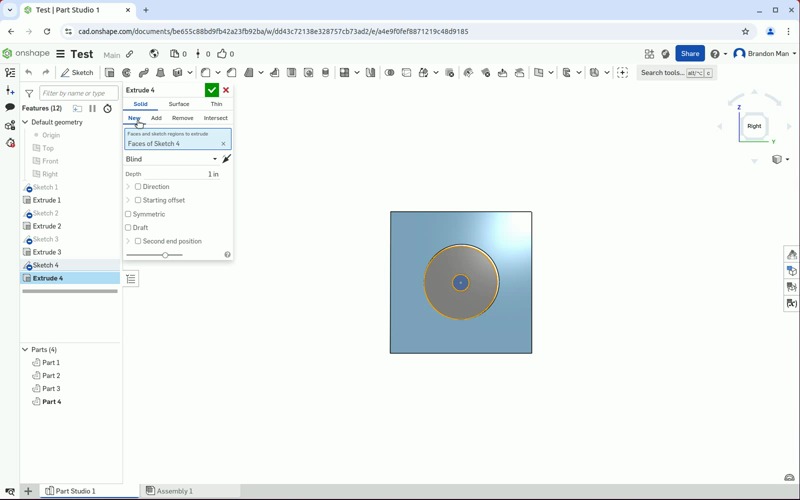
click(137, 120)
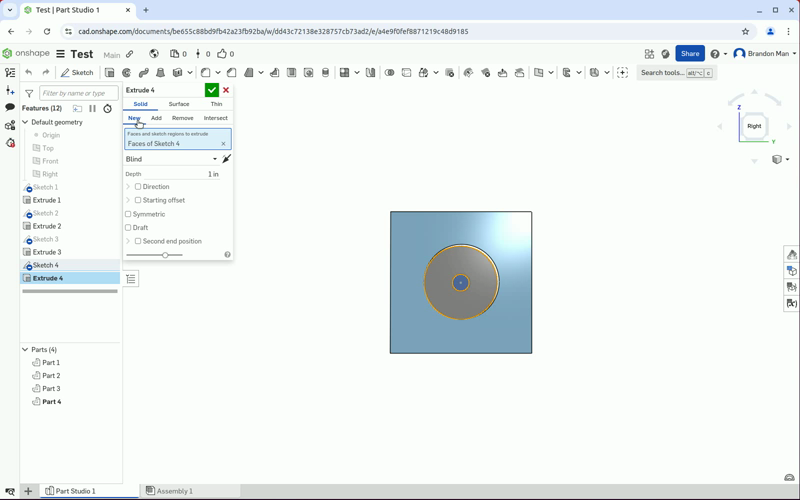
key(tab, 4)
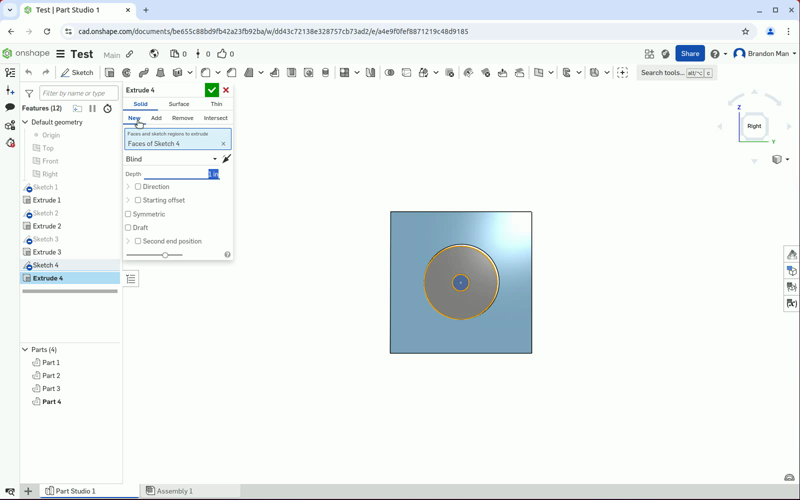
text(1.444)
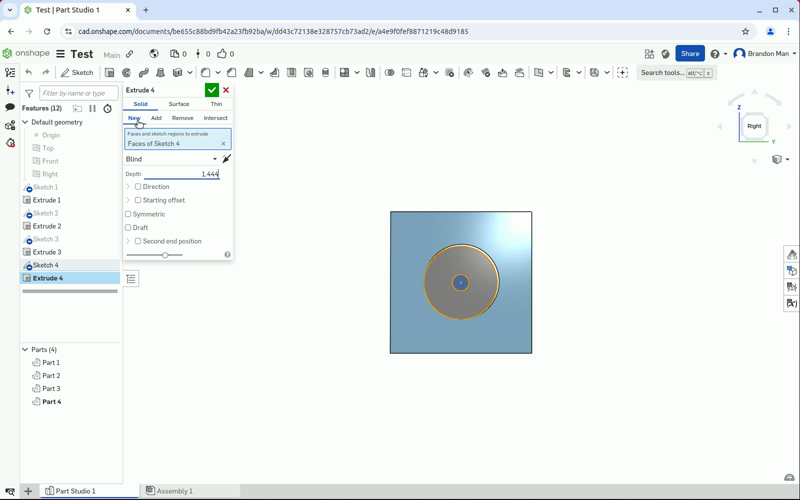
key(enter)
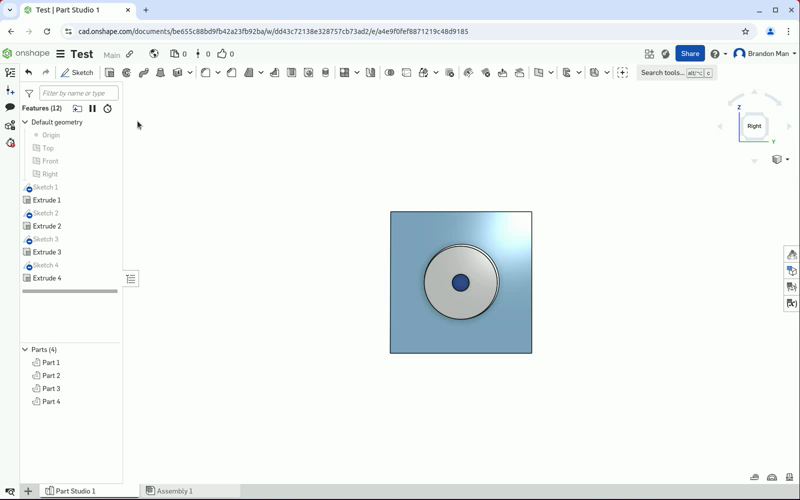
key(shift+h)
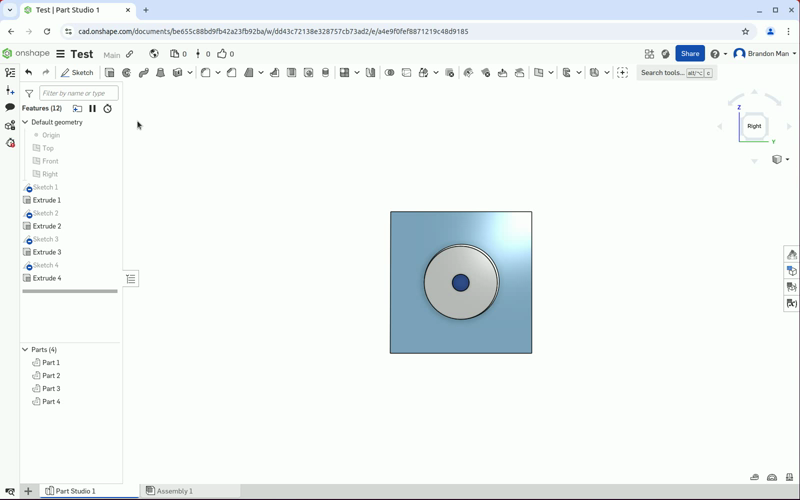
key(shift+h)
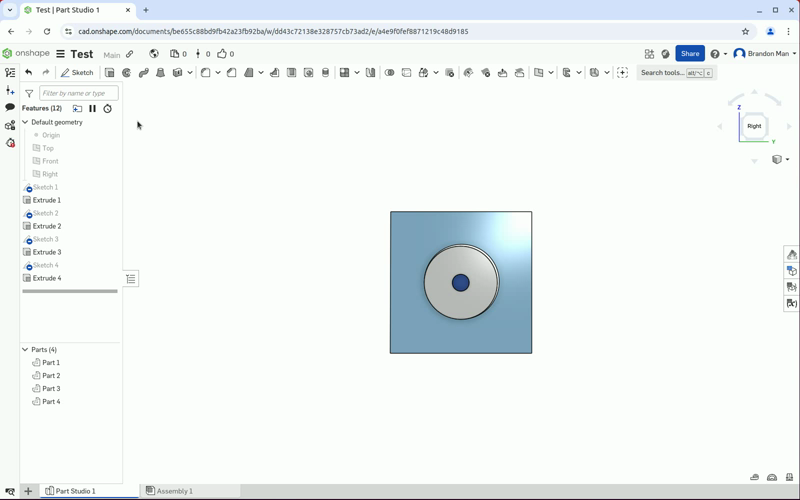
mouse_move(73, 189)
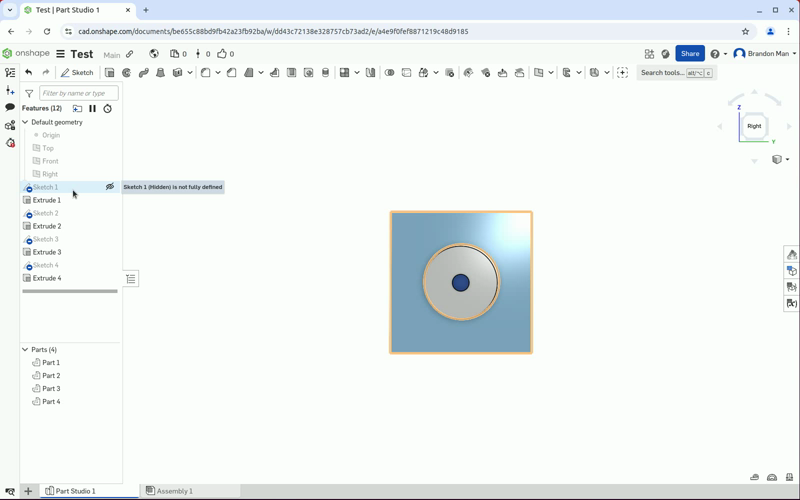
click(73, 189)
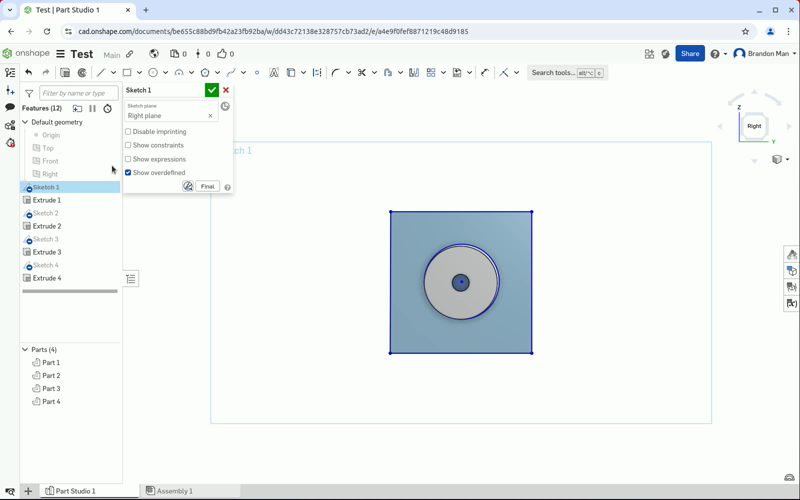
mouse_move(229, 92)
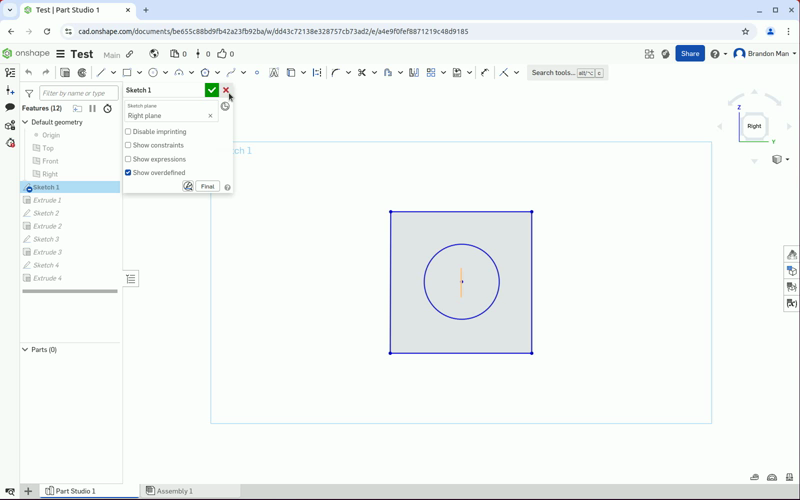
click(229, 92)
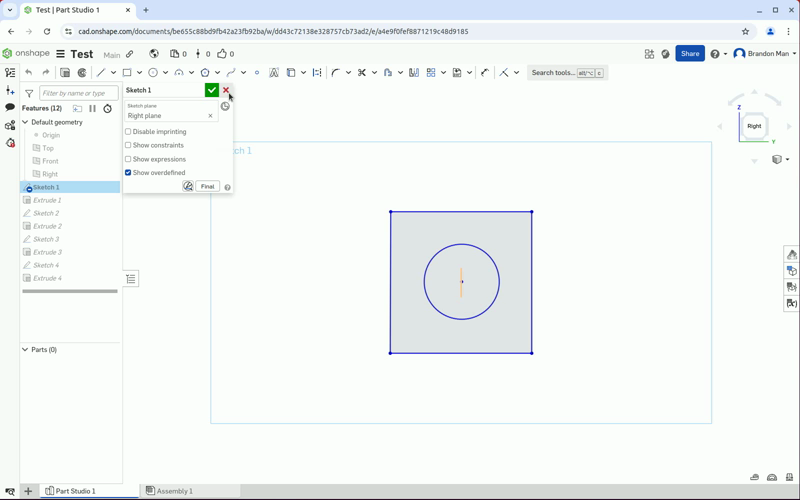
key(shift+s)
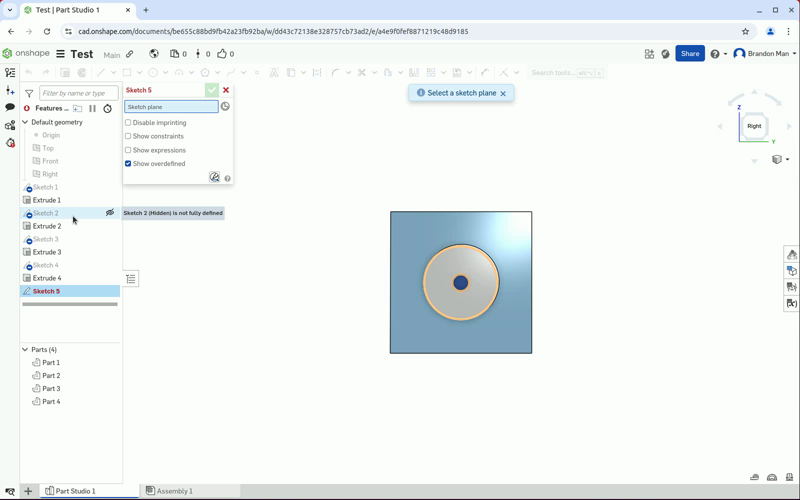
scroll(3)
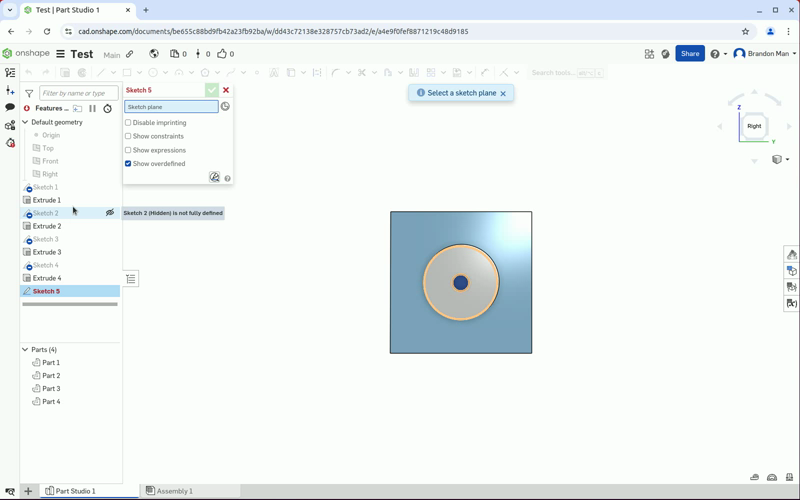
mouse_move(73, 176)
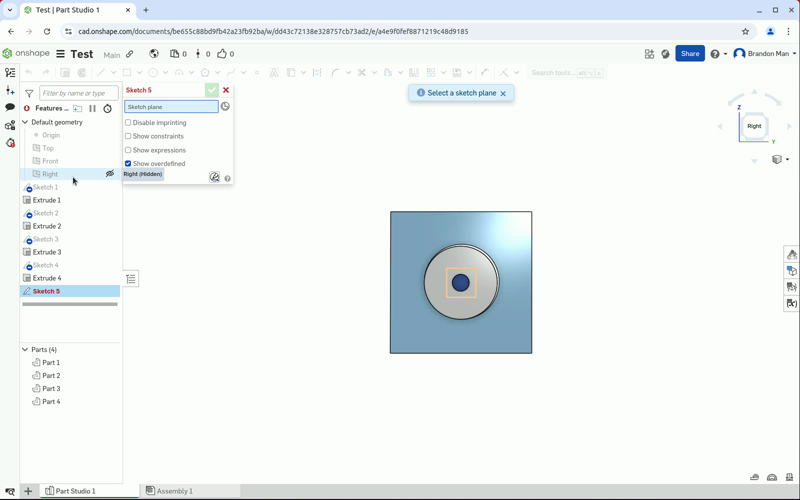
click(73, 176)
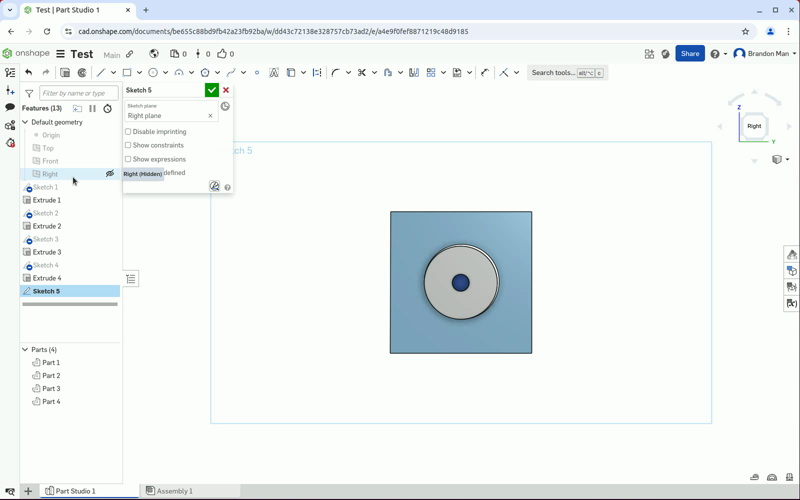
mouse_move(73, 352)
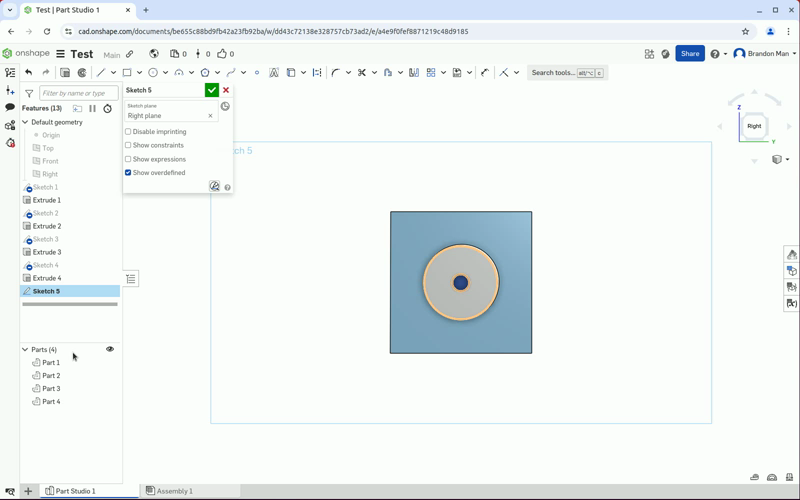
key(y)
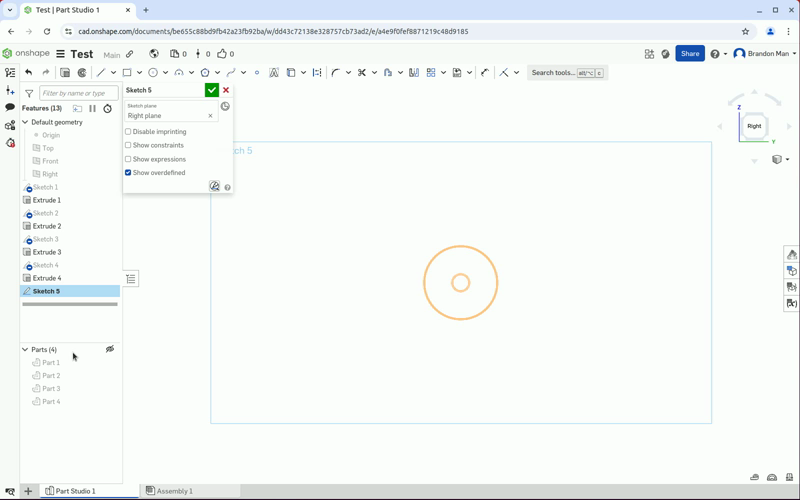
key(c)
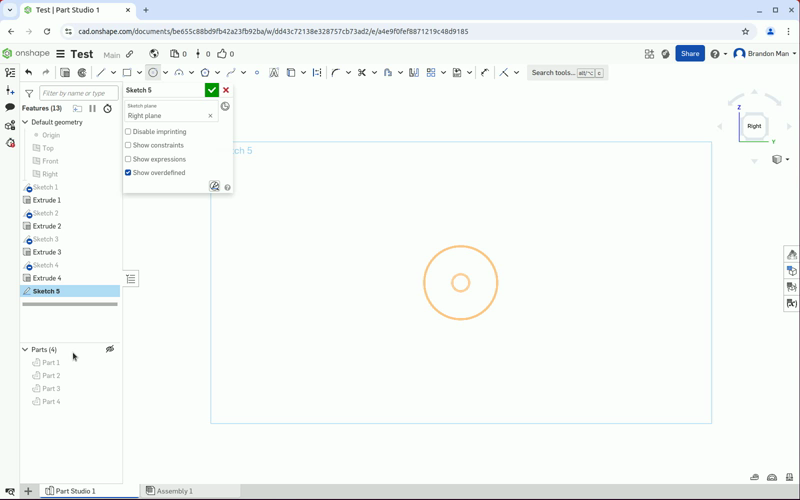
key_down(shift)
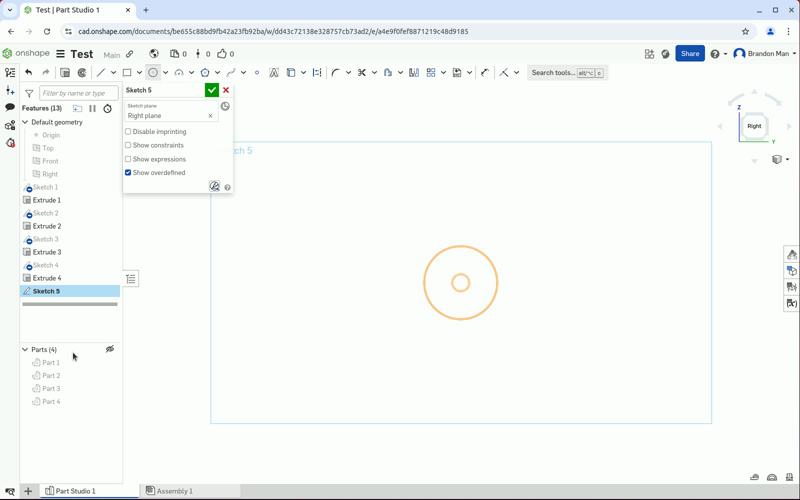
mouse_move(461, 282)
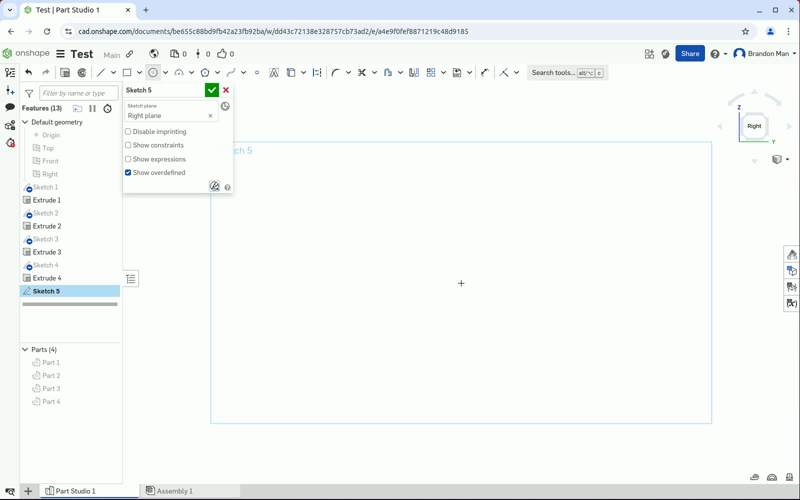
click(461, 282)
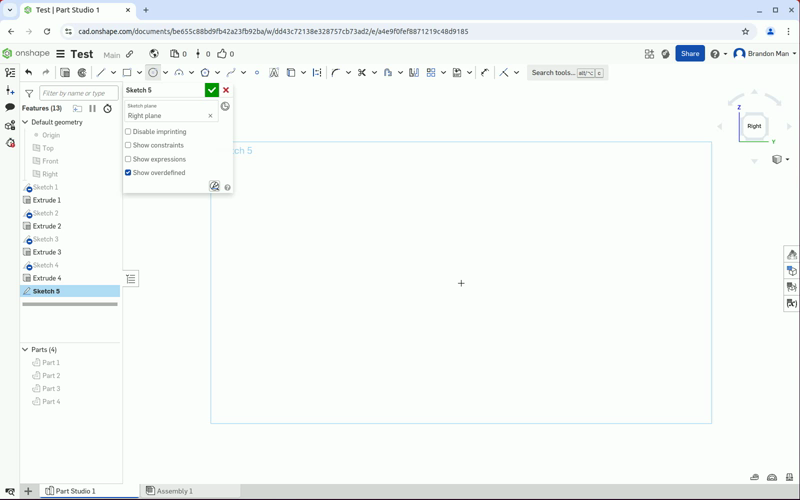
key_up(shift)
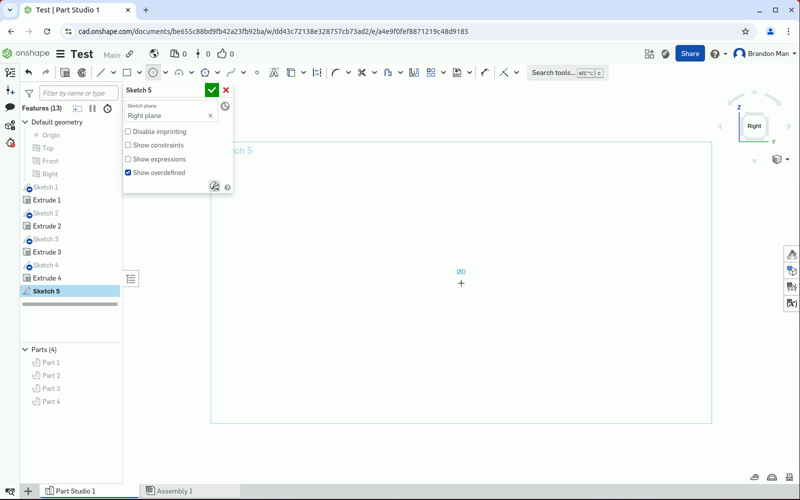
mouse_move(470, 282)
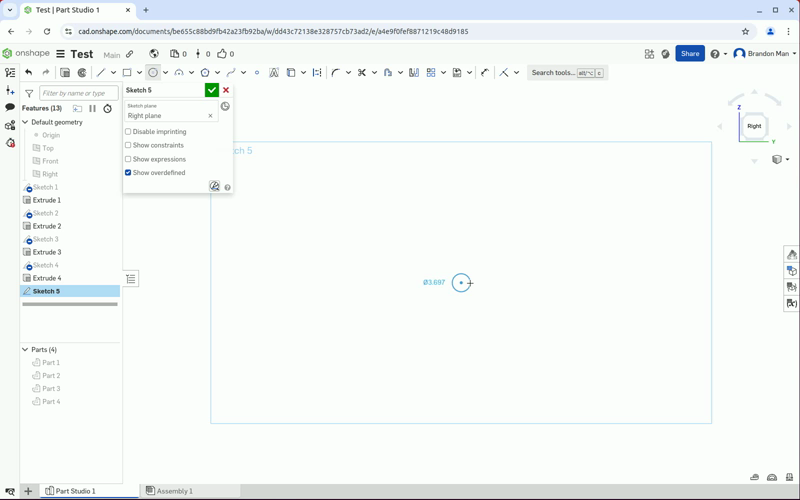
click(470, 282)
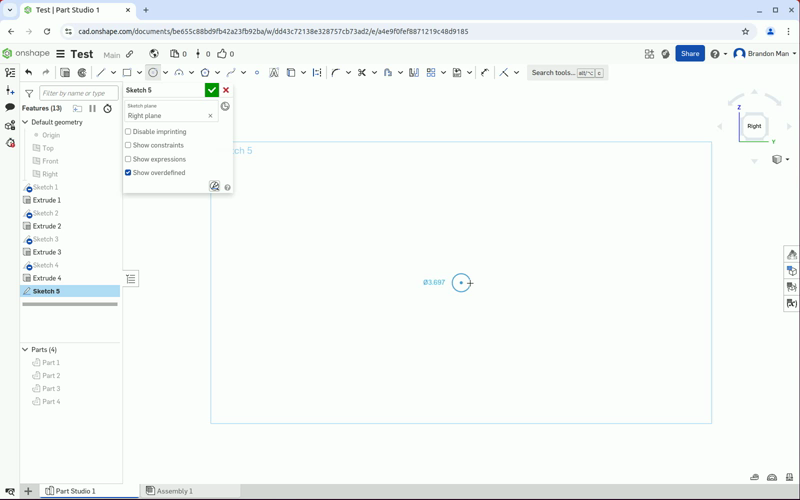
key(esc)
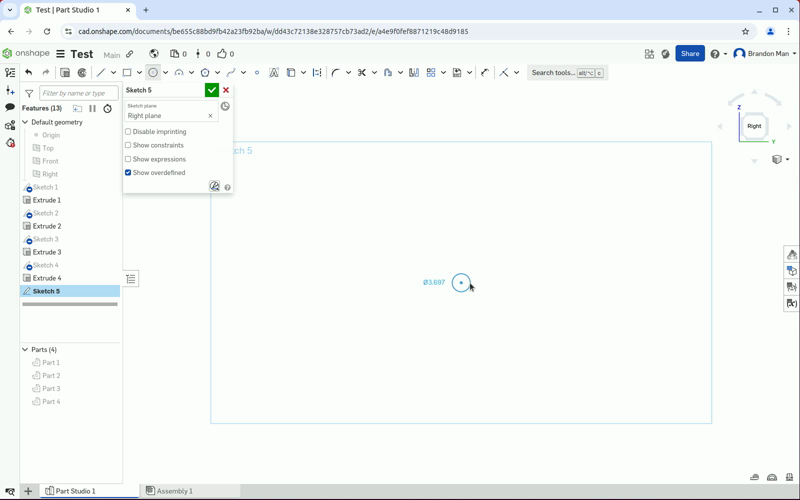
mouse_move(459, 283)
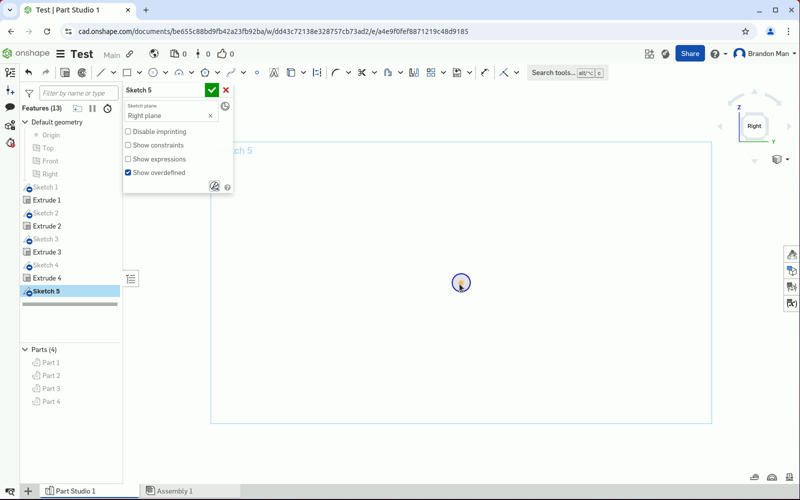
scroll(6)
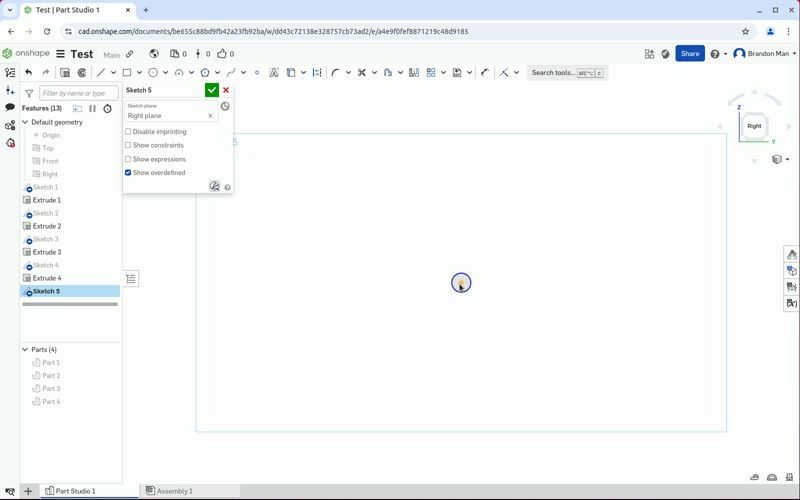
scroll(6)
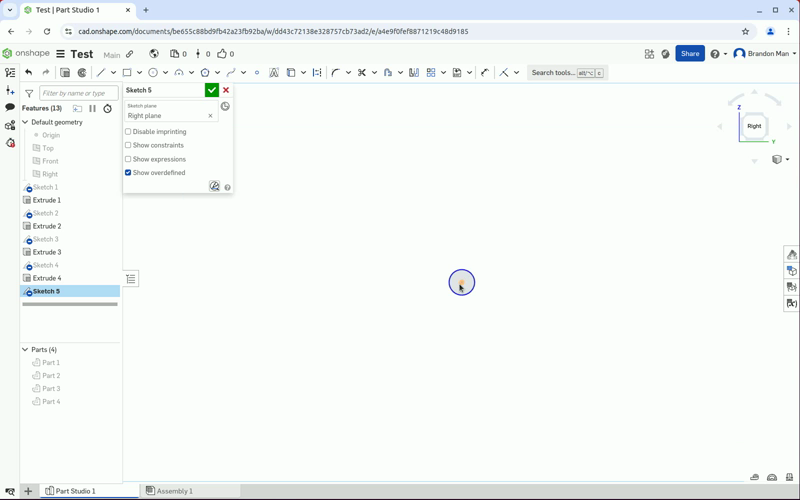
scroll(6)
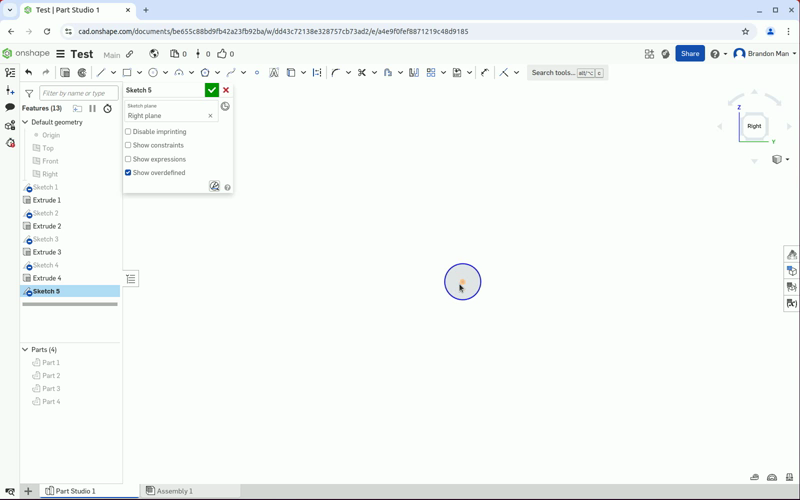
scroll(6)
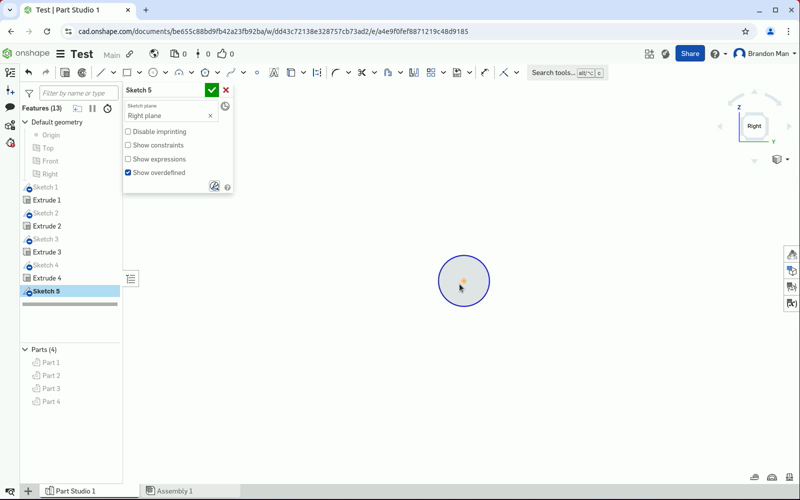
scroll(6)
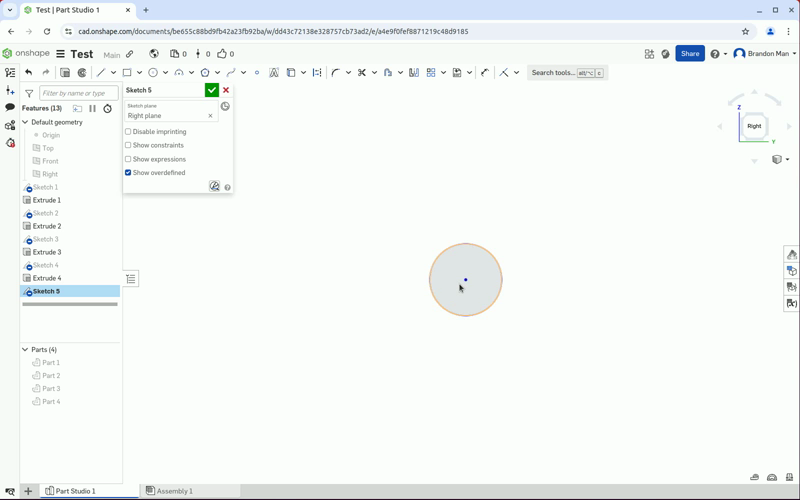
scroll(6)
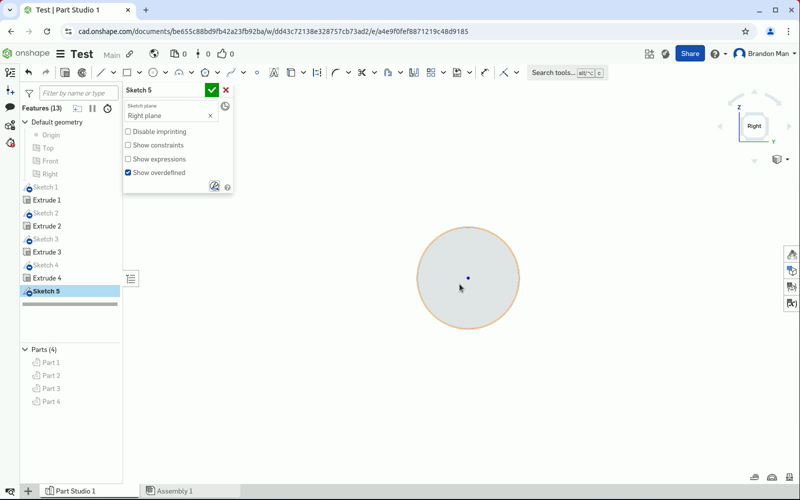
scroll(6)
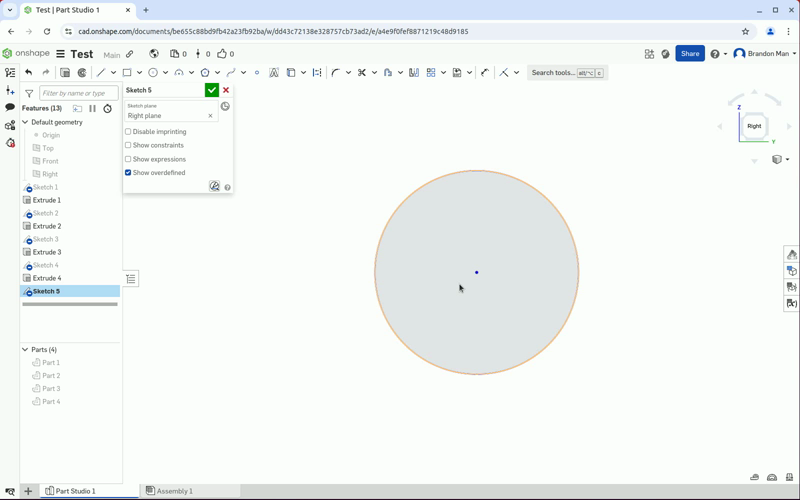
click(459, 283)
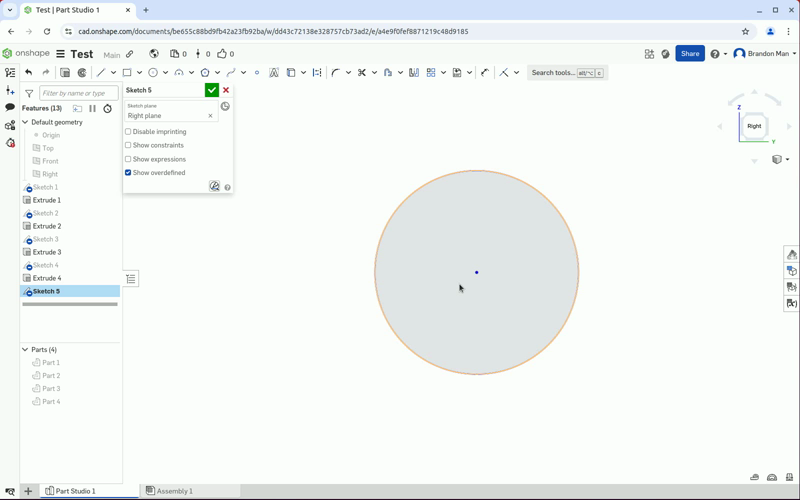
scroll(-6)
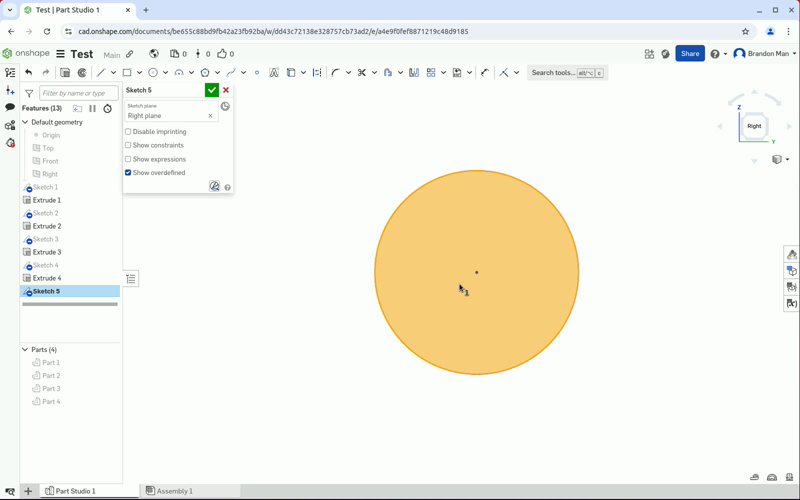
scroll(-6)
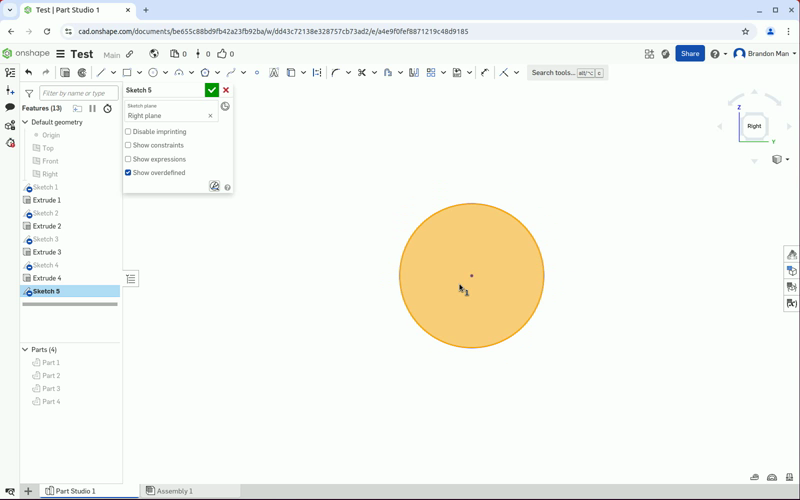
scroll(-6)
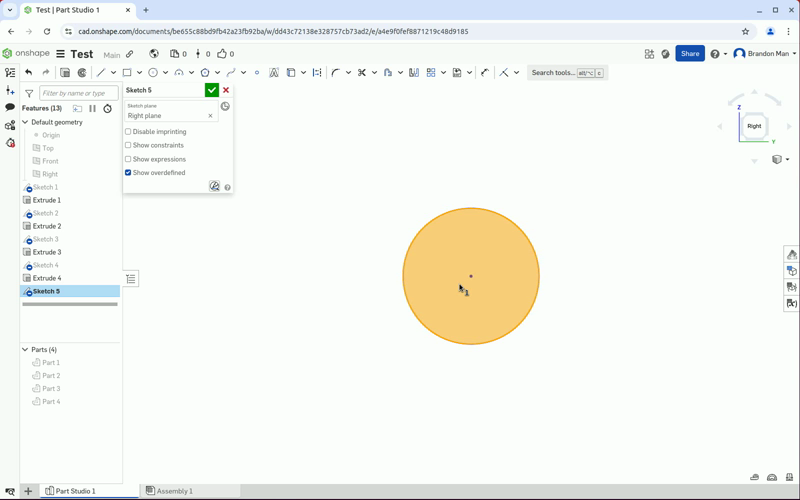
scroll(-6)
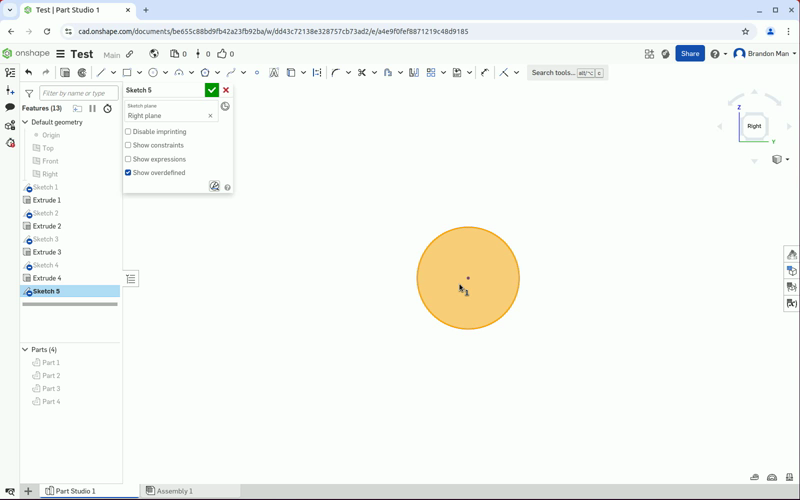
scroll(-6)
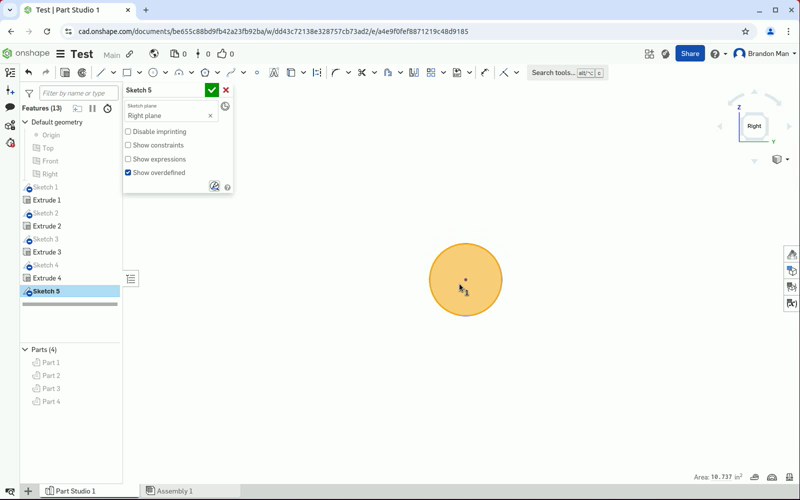
scroll(-6)
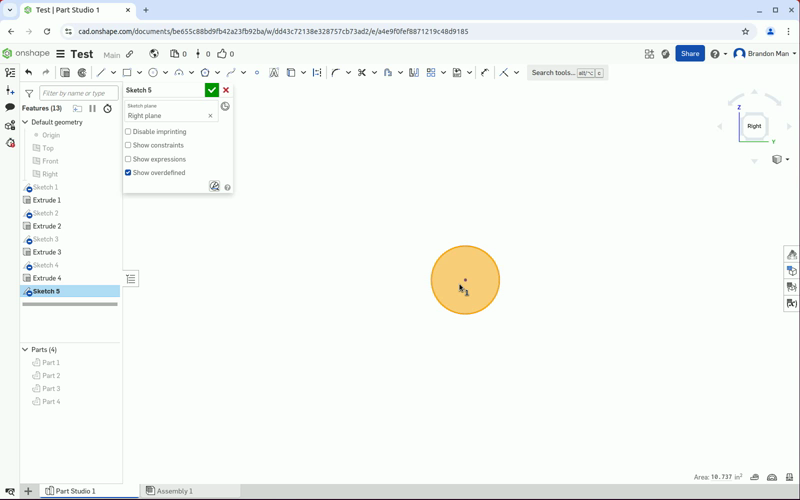
scroll(-6)
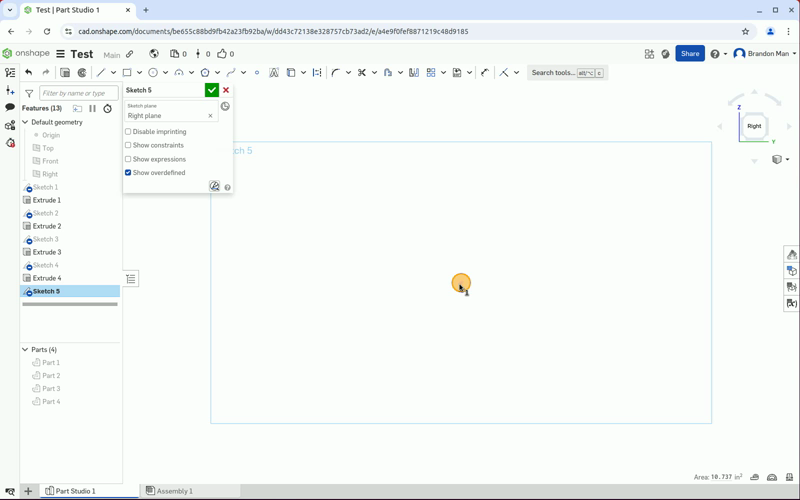
mouse_move(73, 352)
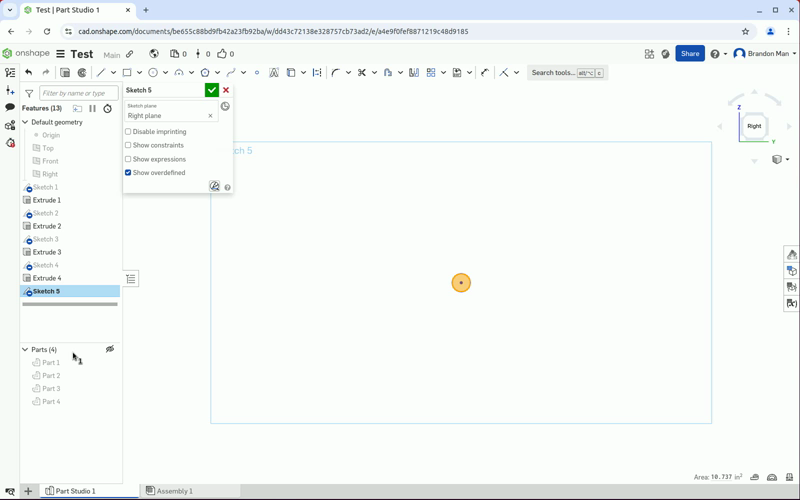
key(shift+y)
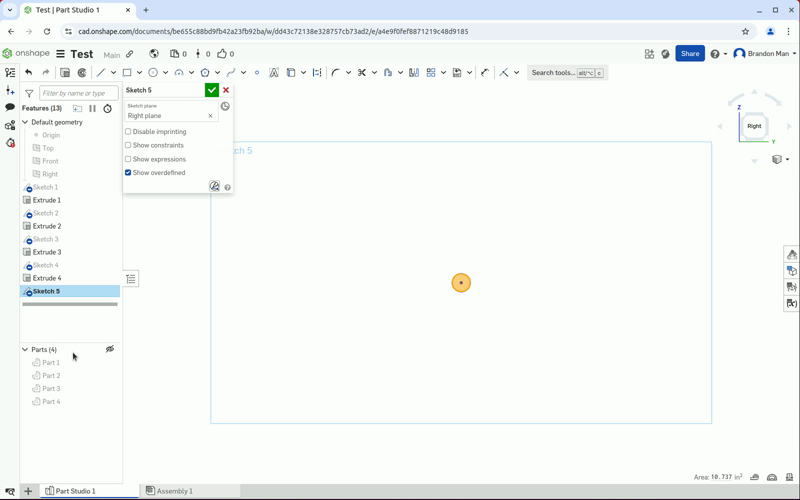
key(shift+e)
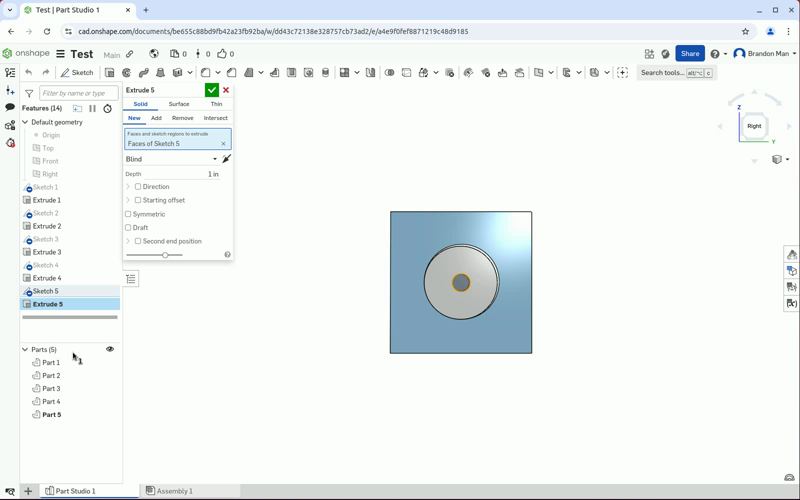
mouse_move(143, 106)
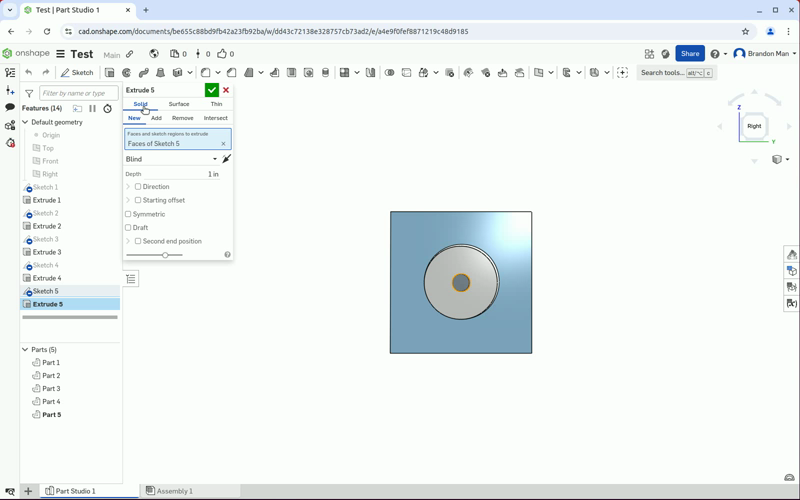
click(143, 106)
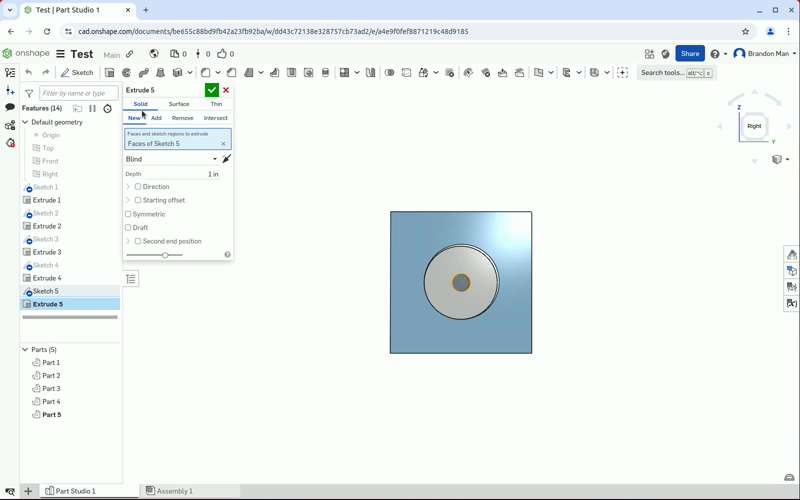
mouse_move(137, 120)
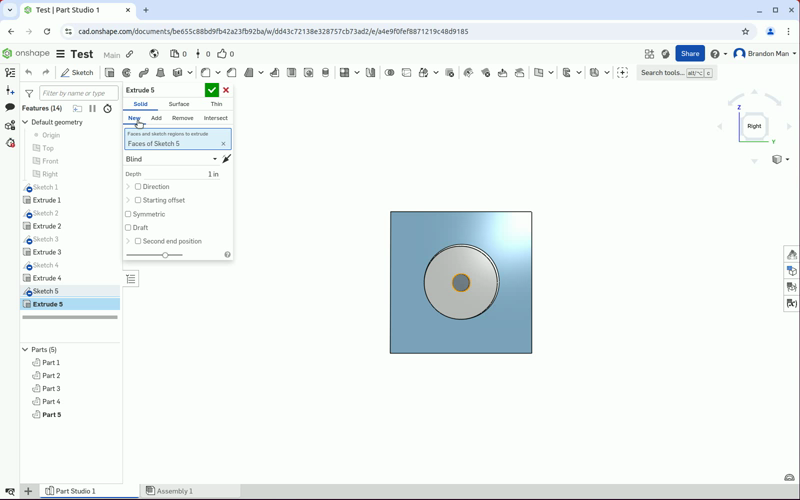
click(137, 120)
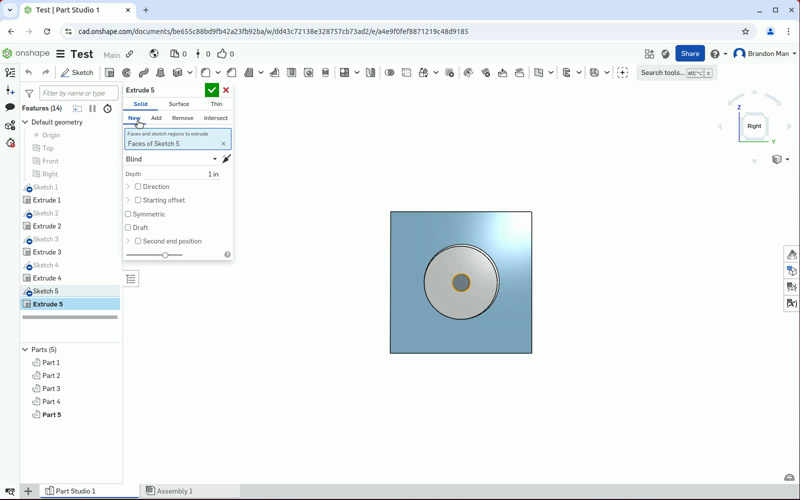
key(tab, 4)
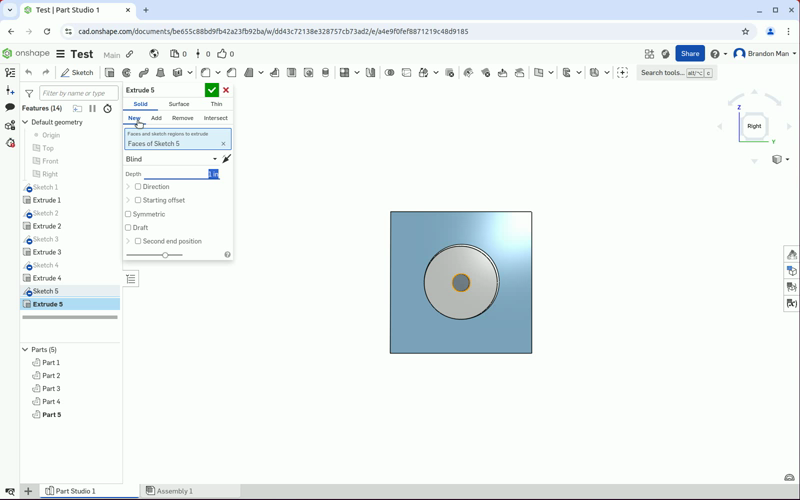
text(14.443)
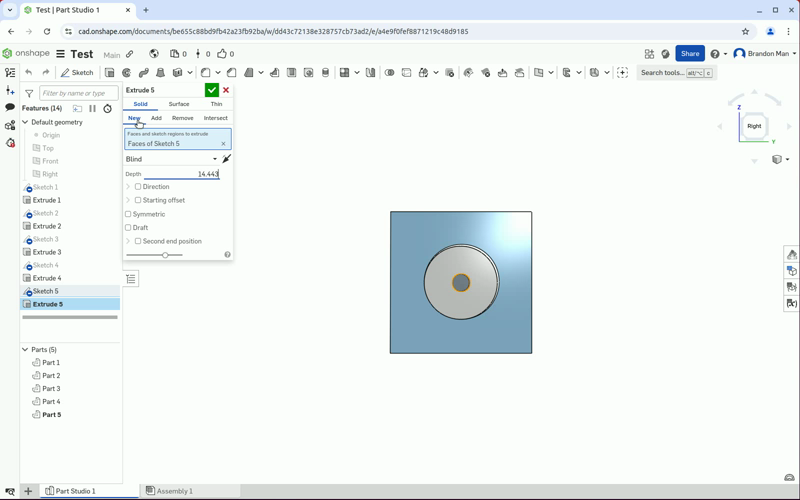
key(enter)
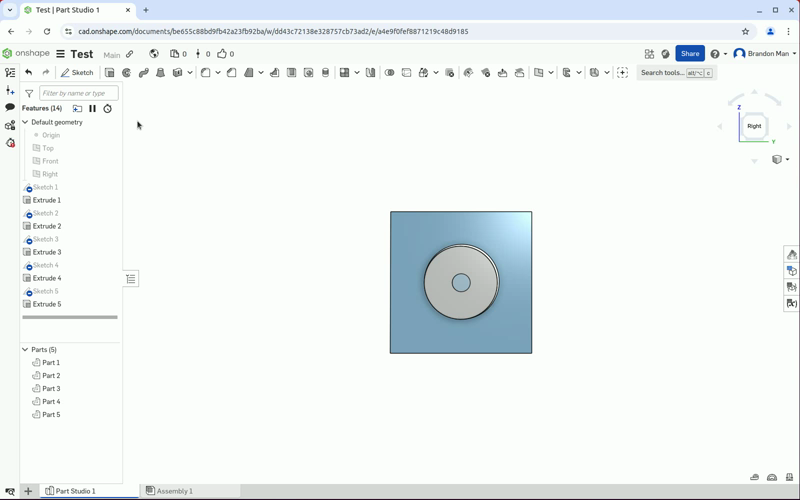
key(shift+h)
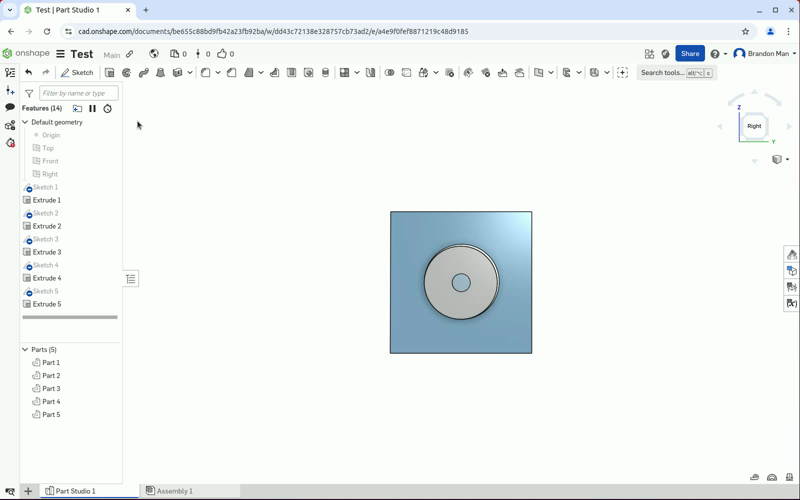
key(shift+h)
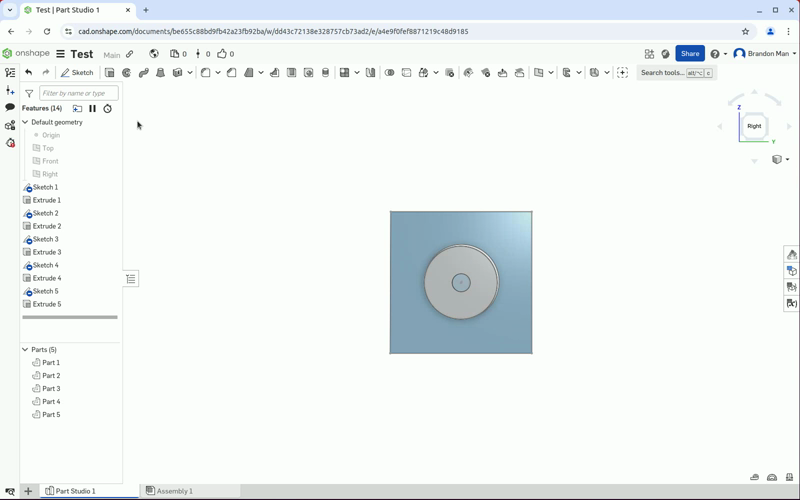
key(shift+7)
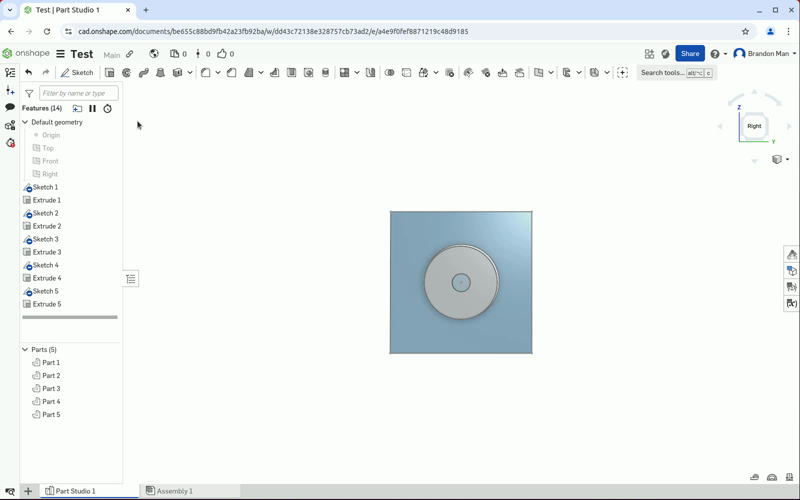
key(right, 2)
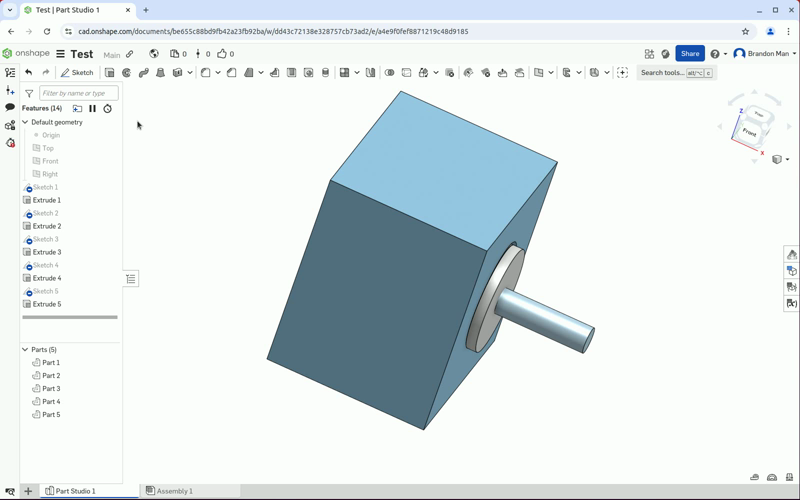
key(down, 2)
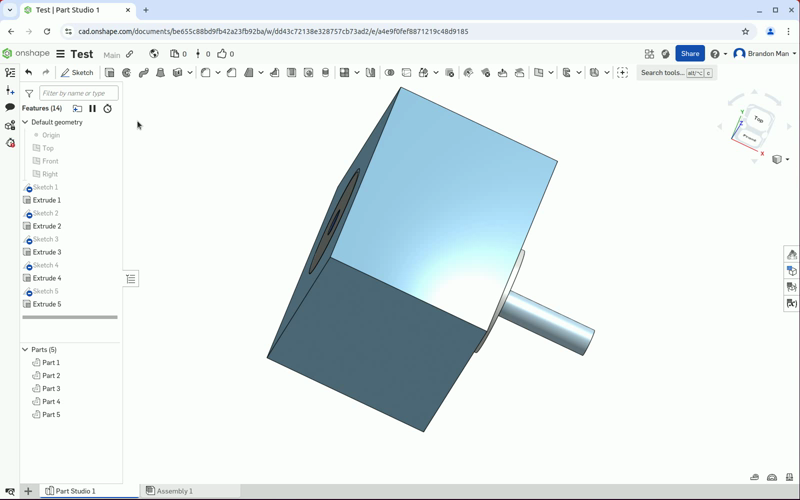
key(up, 2)
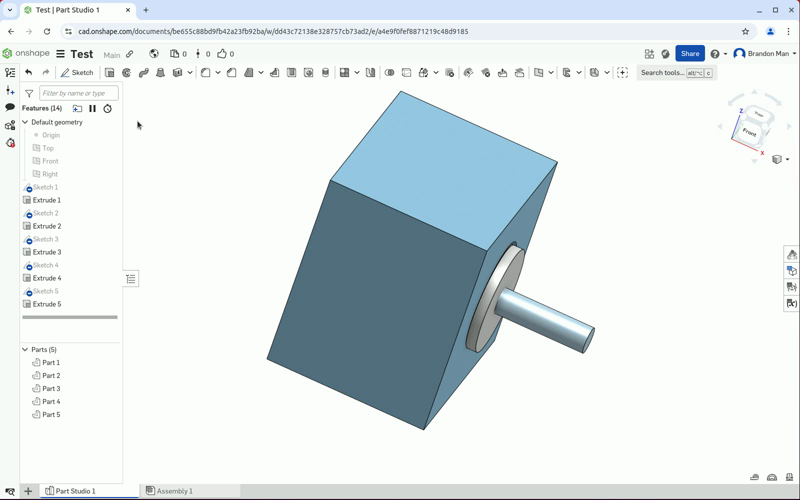
key(left, 2)
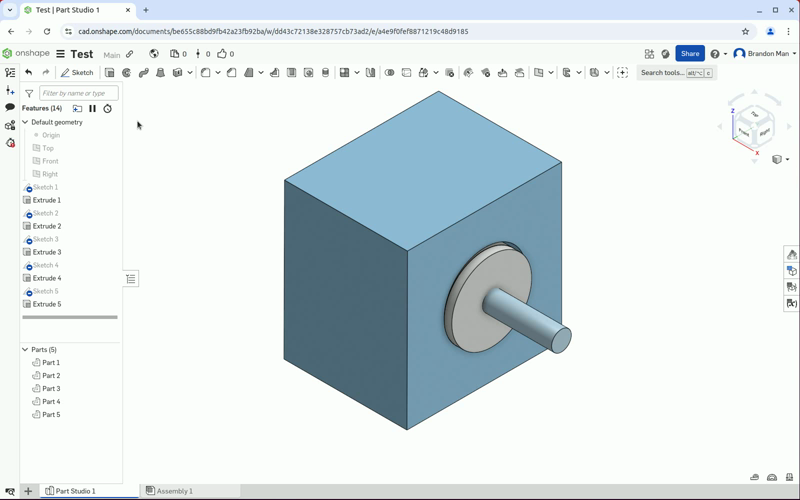
mouse_move(73, 189)
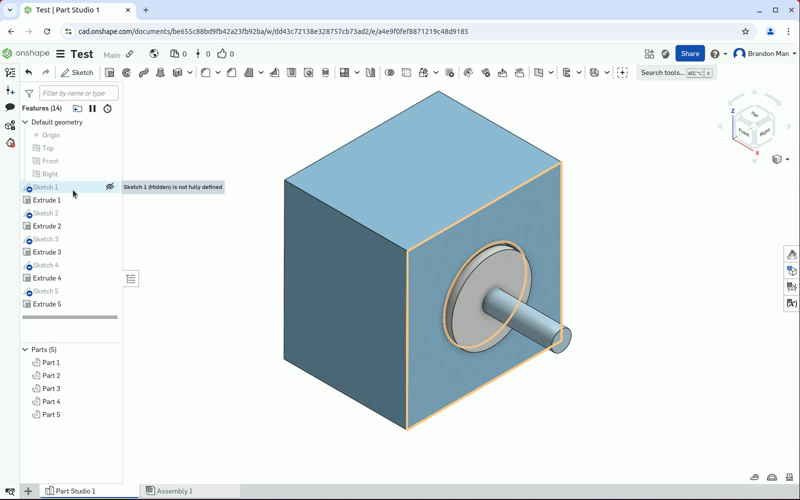
click(73, 189)